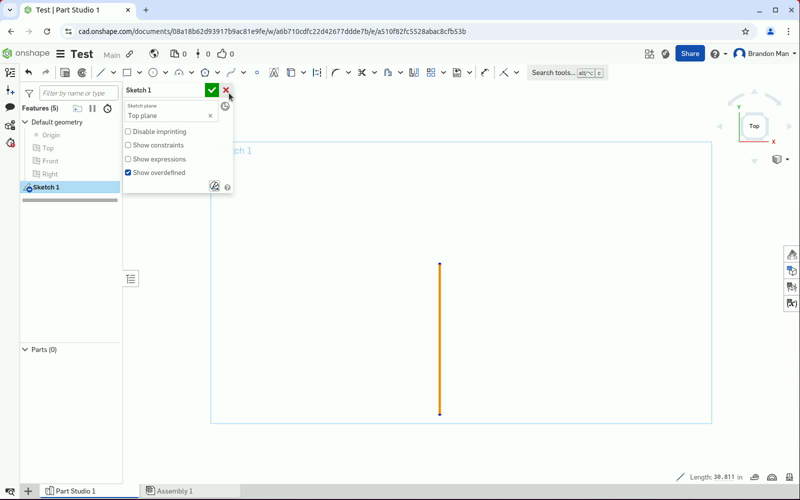
key(shift+h)
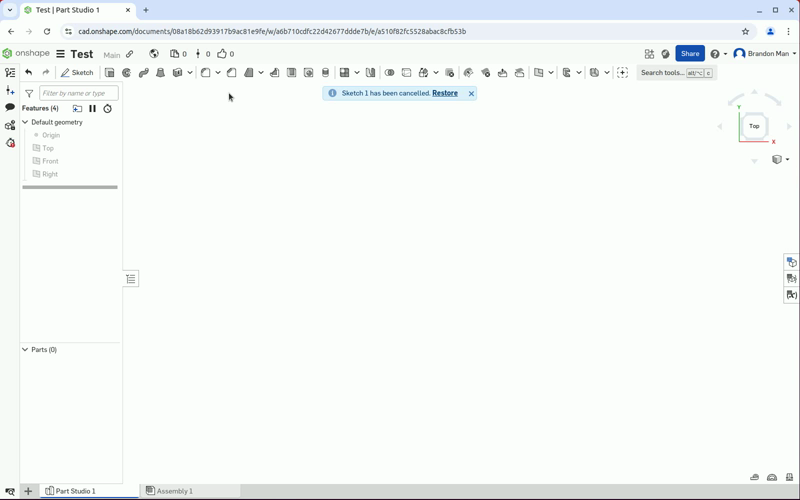
mouse_move(73, 352)
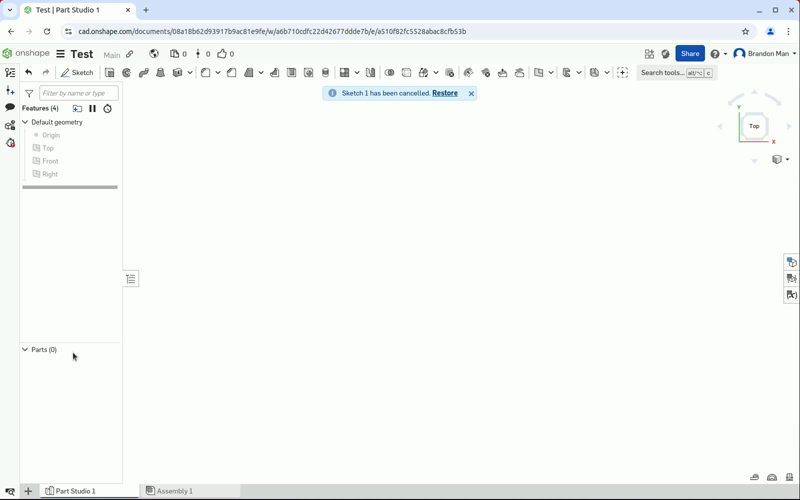
key(y)
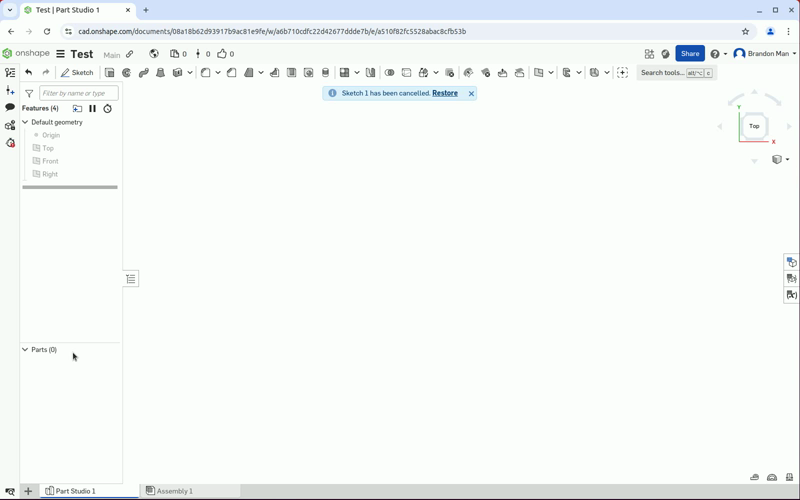
key(shift+p)
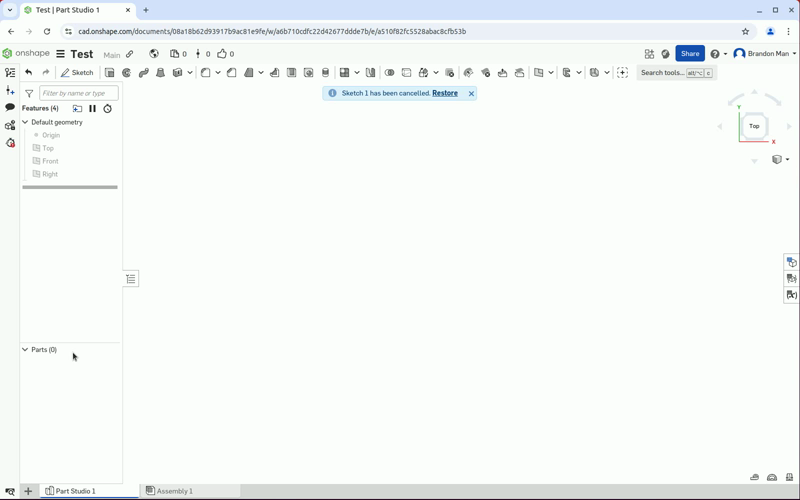
key(space)
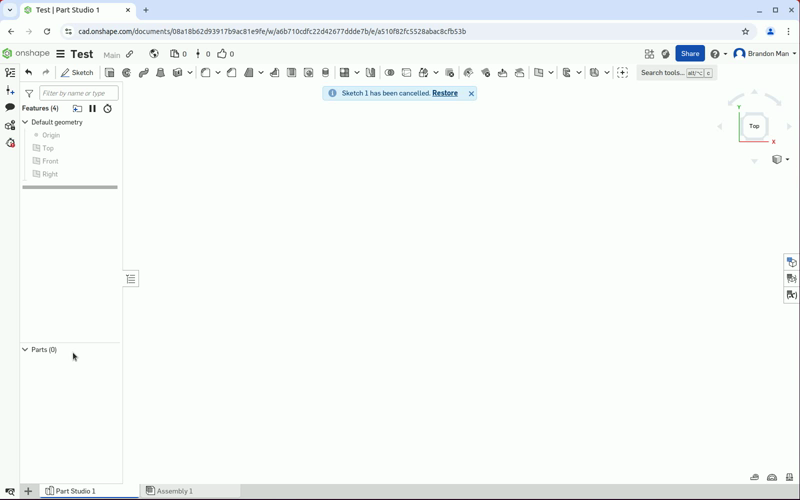
key_down(shift)
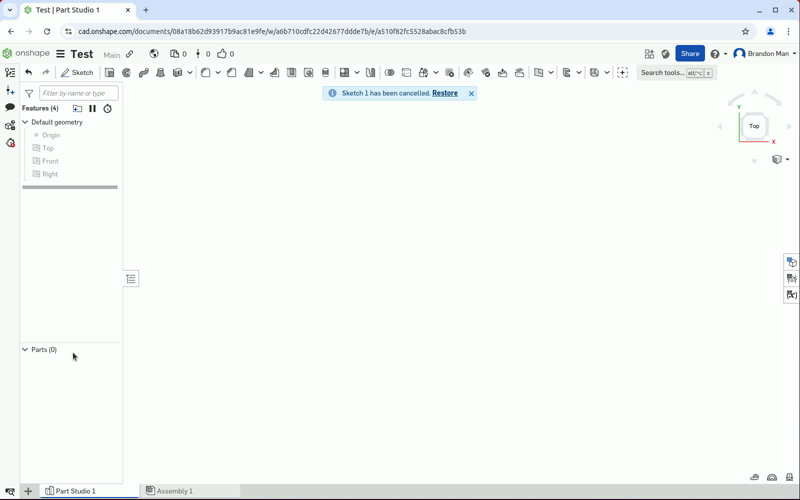
key(up)
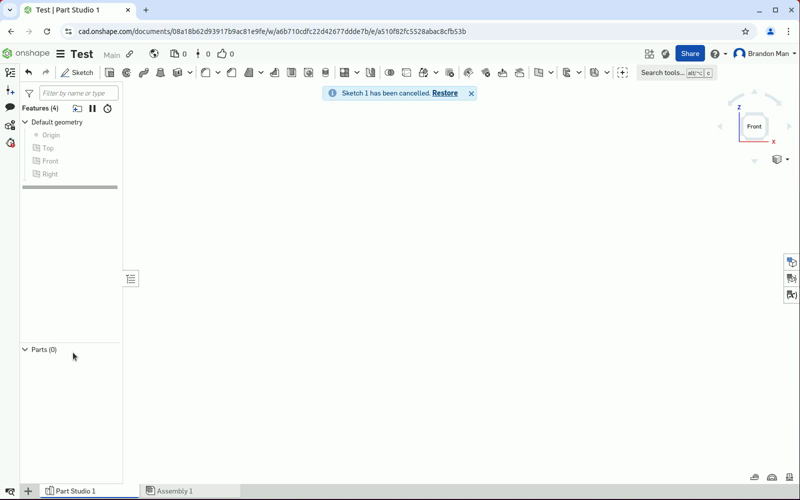
key_up(shift)
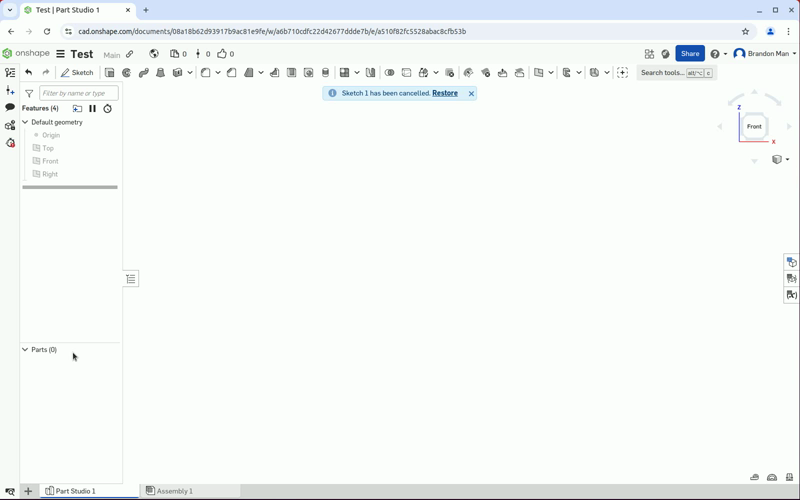
mouse_move(73, 352)
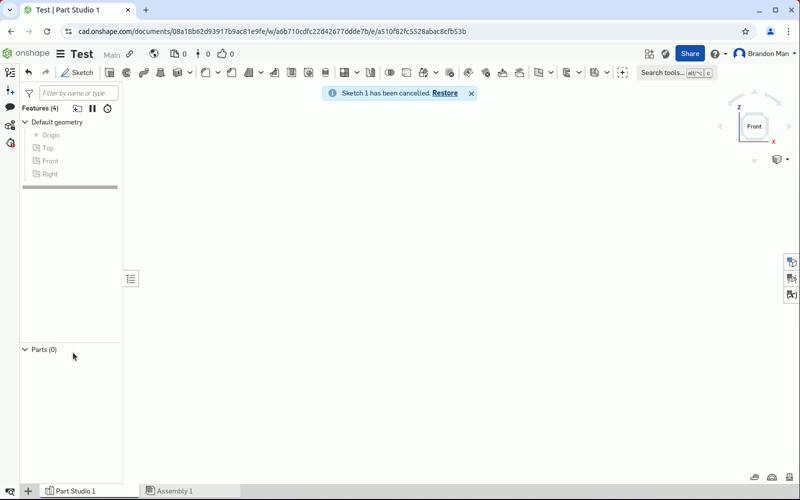
key(shift+y)
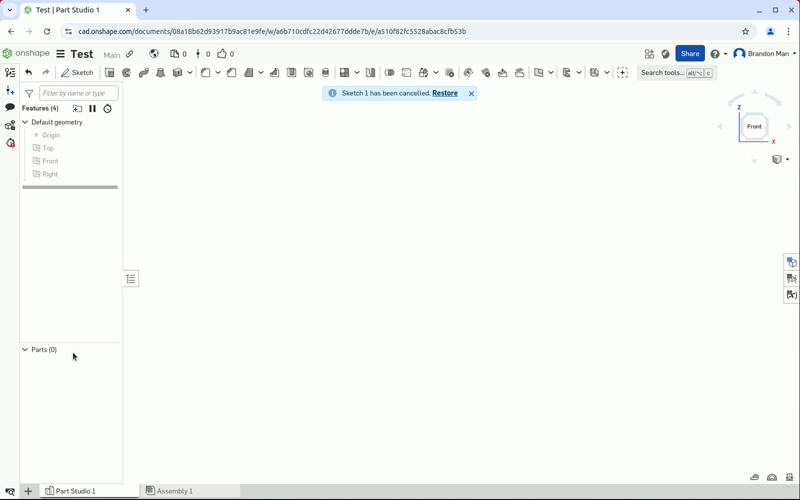
key(shift+s)
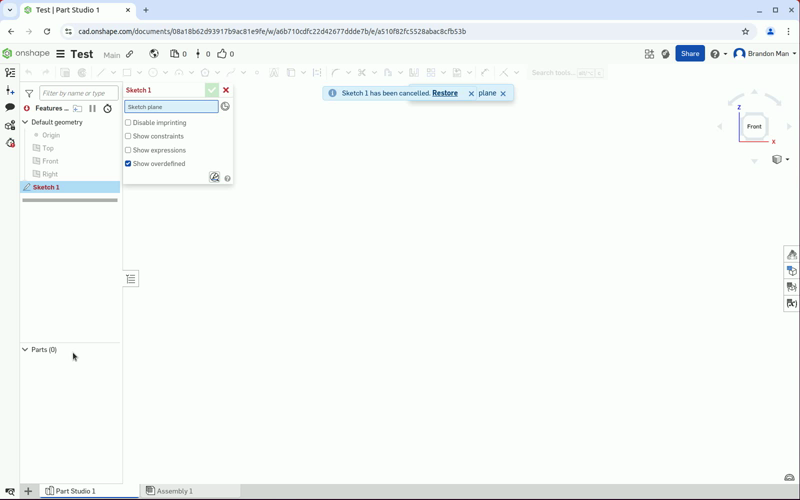
mouse_move(73, 163)
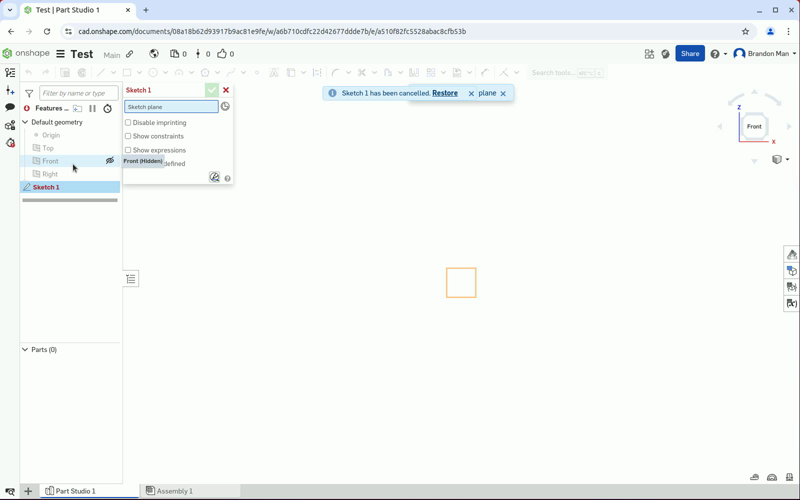
click(73, 163)
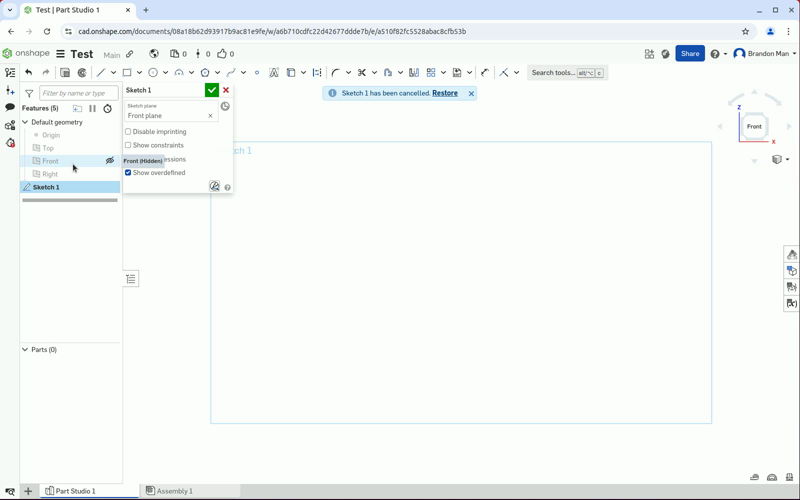
mouse_move(73, 352)
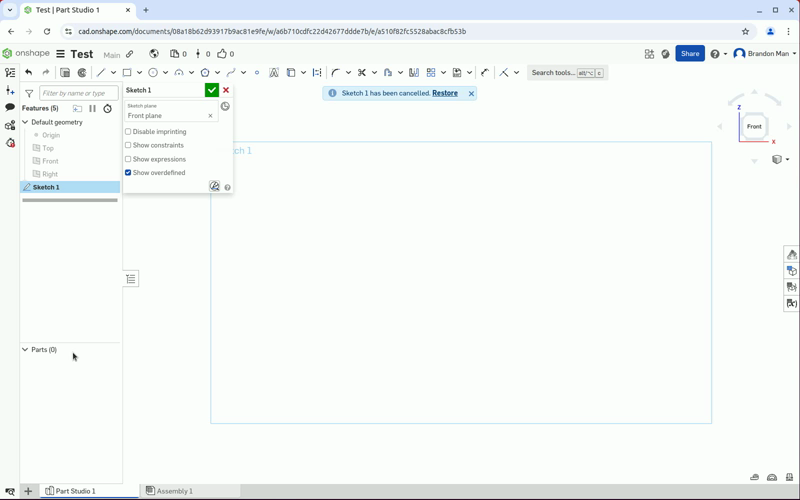
key(y)
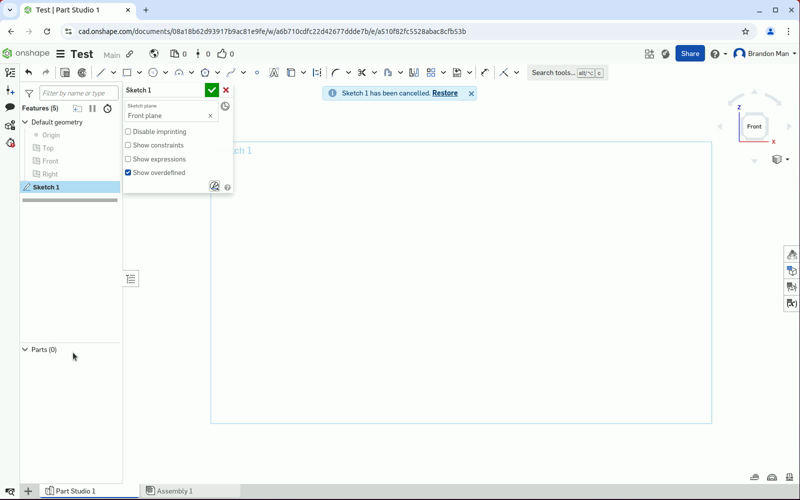
key(l)
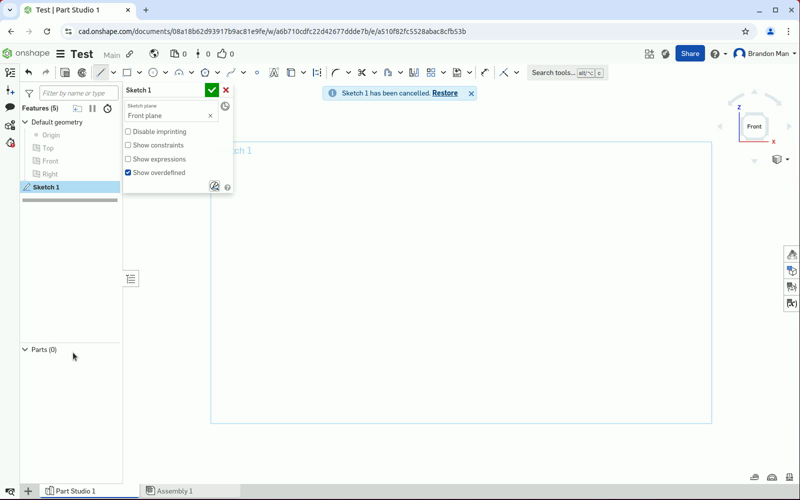
key_down(shift)
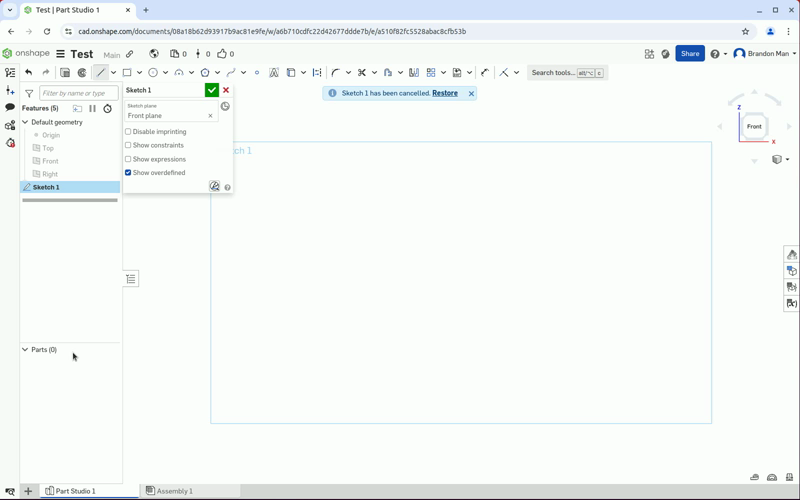
mouse_move(404, 370)
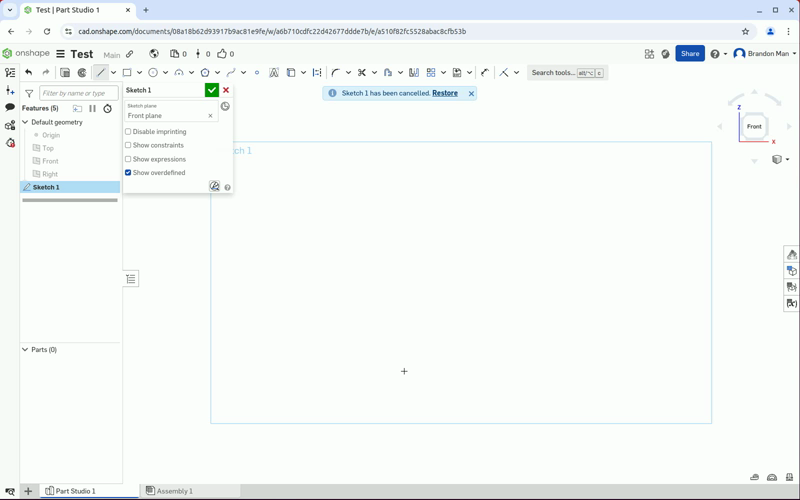
click(404, 370)
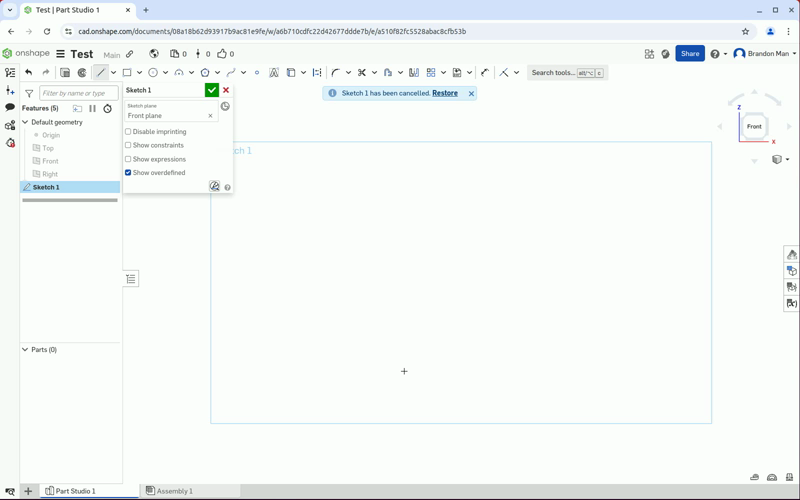
key_up(shift)
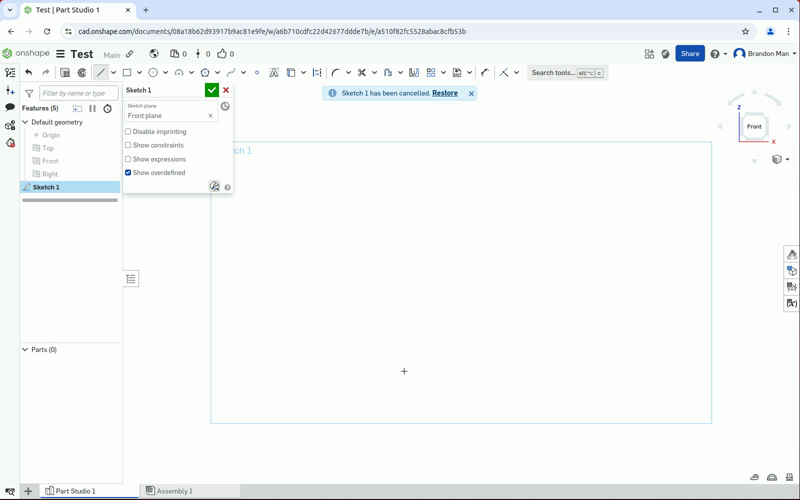
key_down(shift)
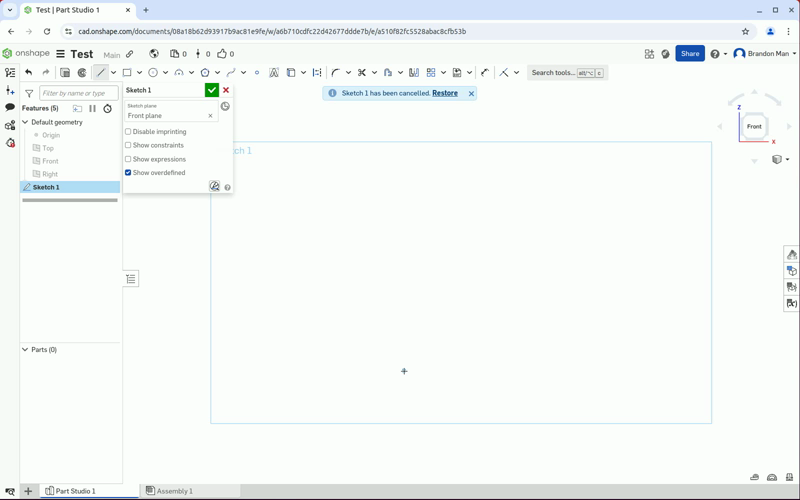
mouse_move(516, 370)
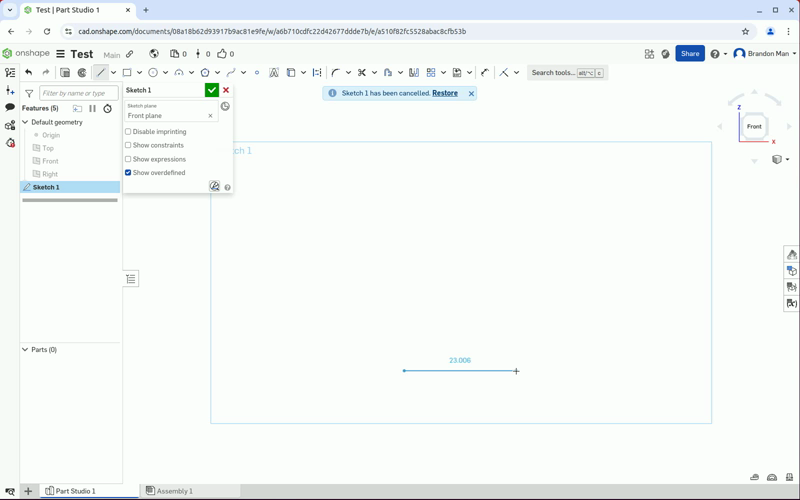
click(516, 370)
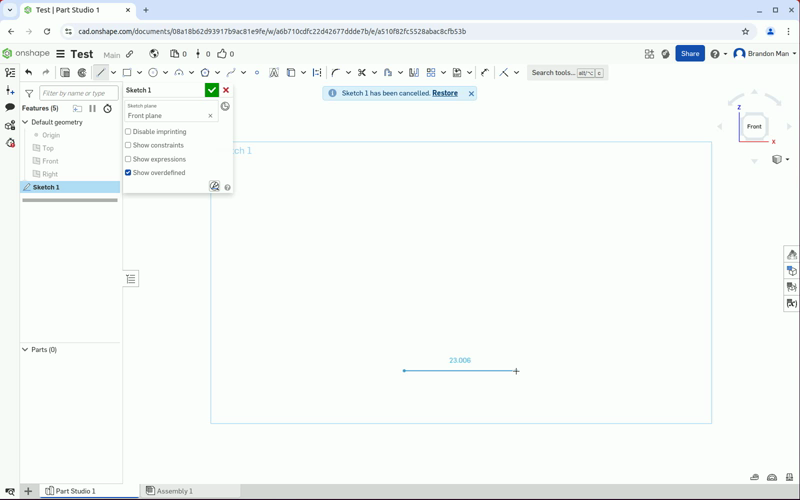
key_up(shift)
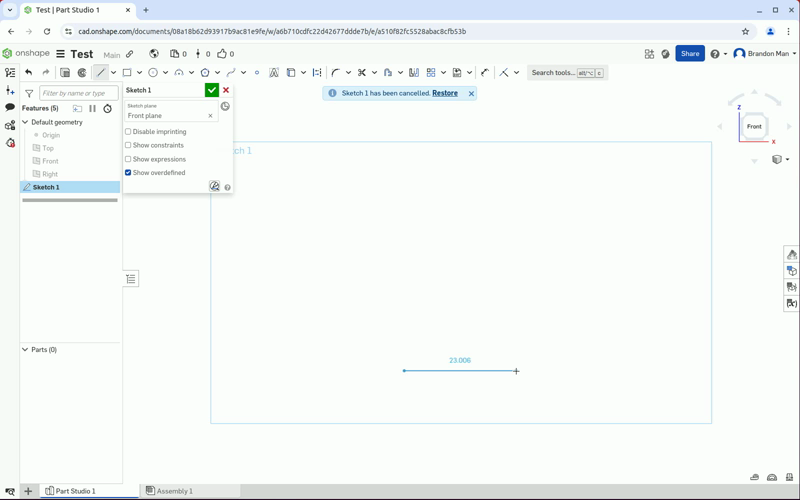
key_down(shift)
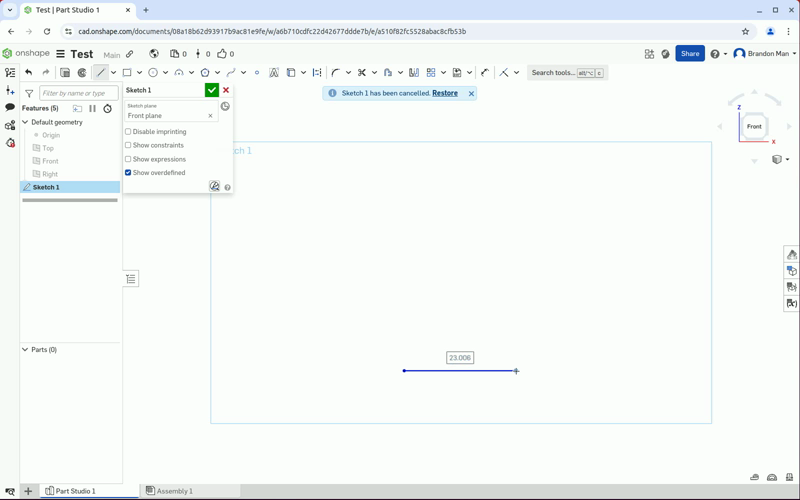
mouse_move(516, 196)
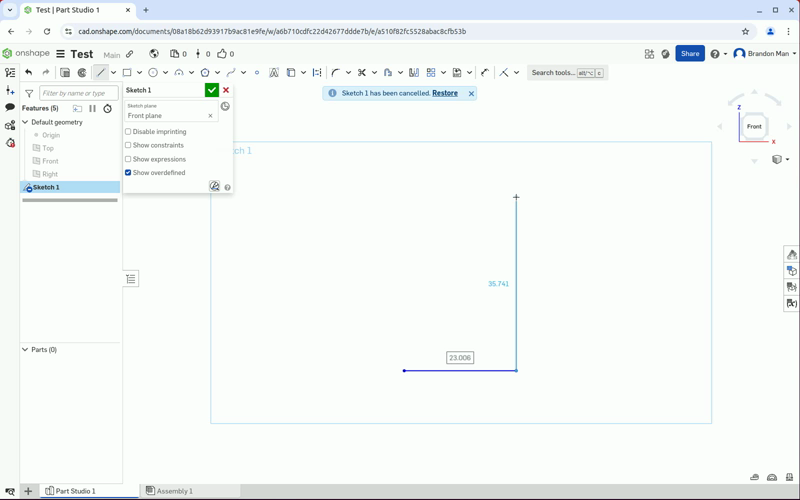
click(516, 196)
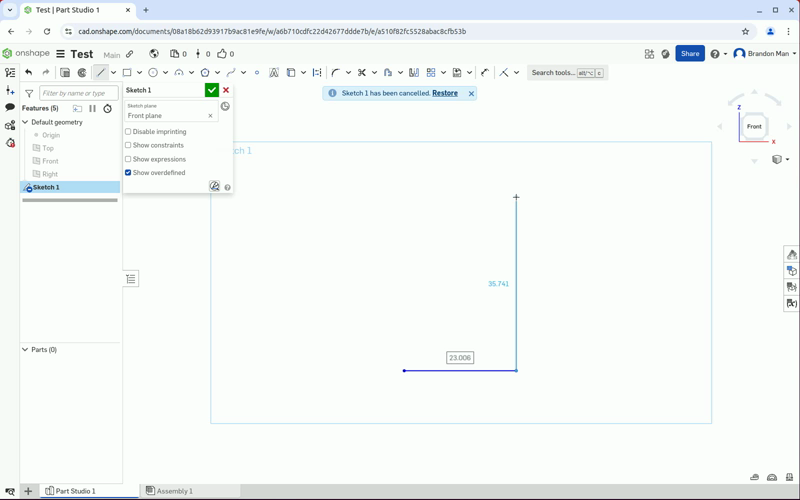
key_up(shift)
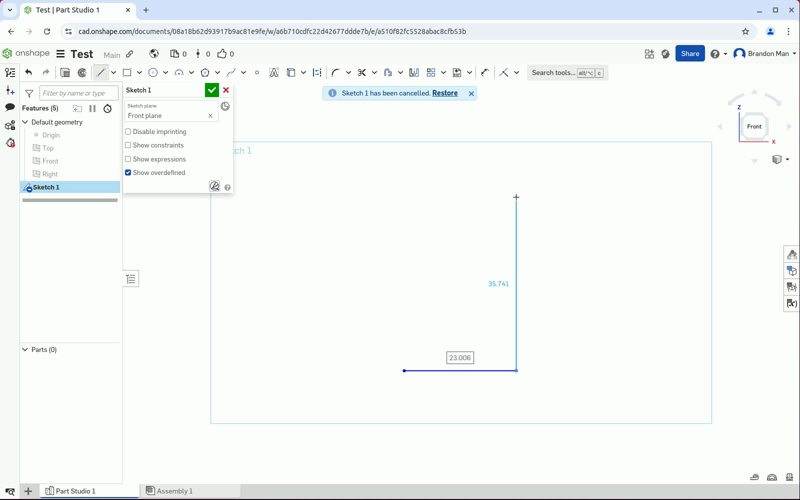
key_down(shift)
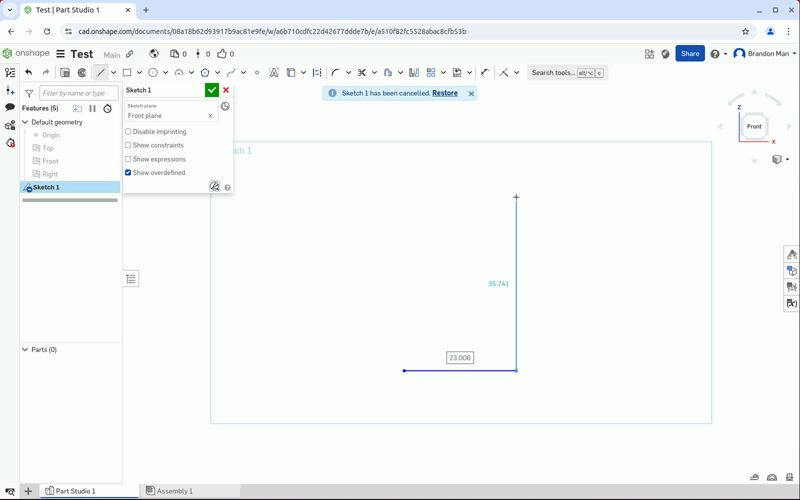
mouse_move(404, 196)
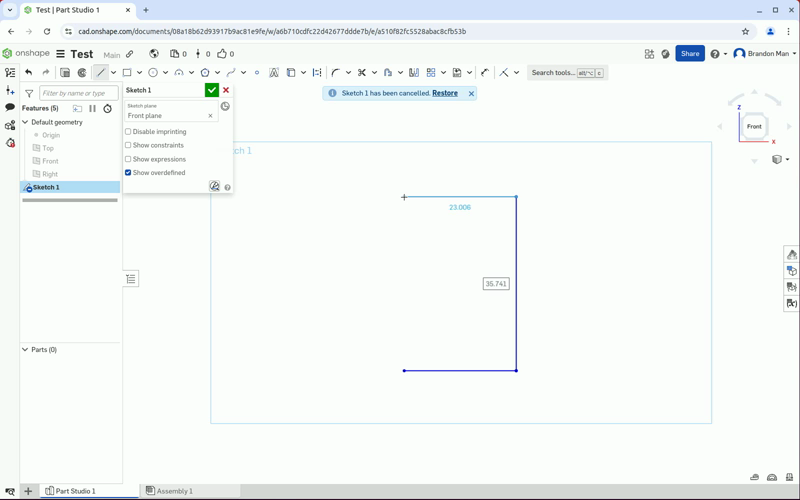
click(404, 196)
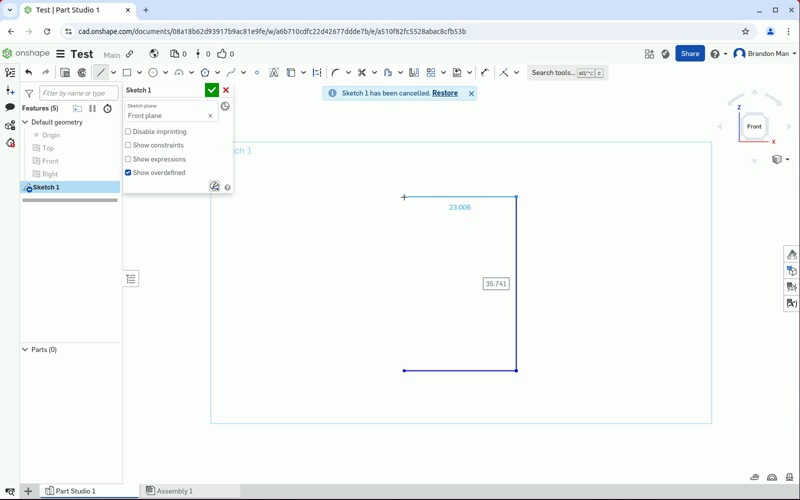
key_up(shift)
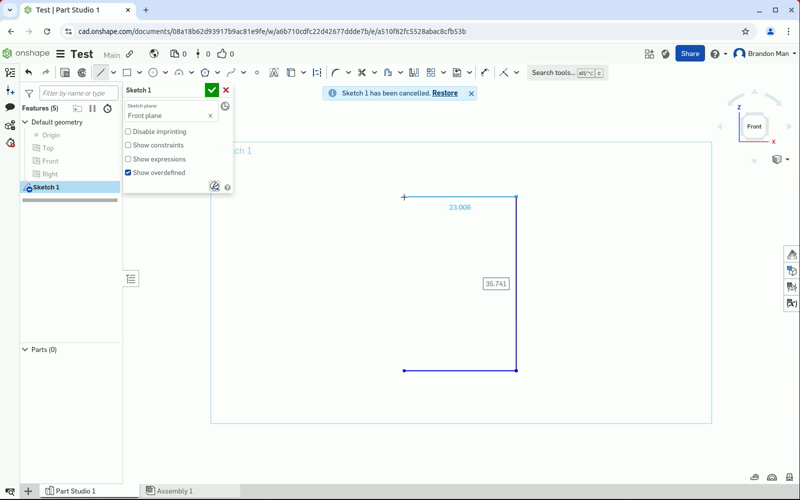
key_down(shift)
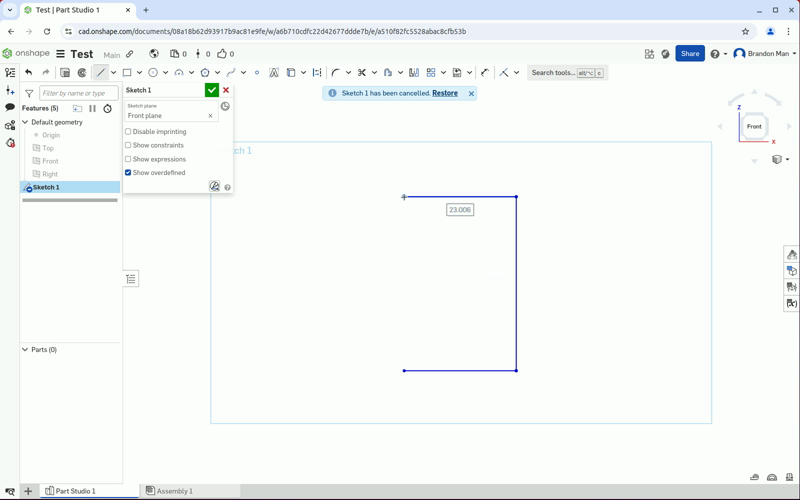
mouse_move(404, 370)
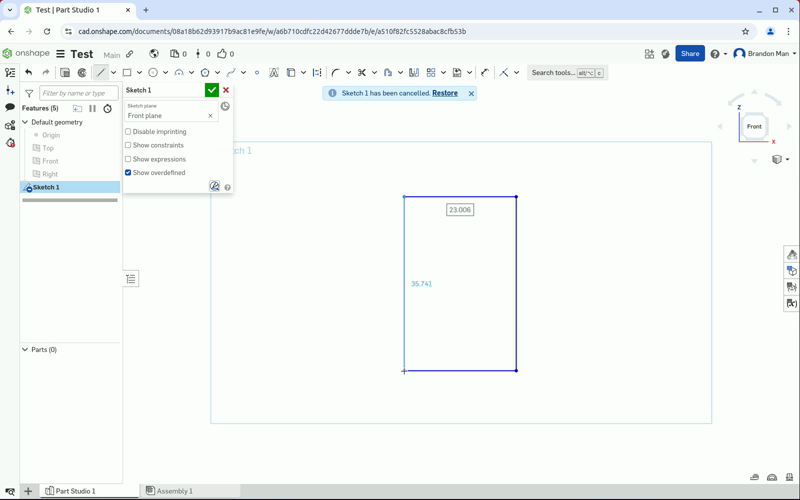
key_up(shift)
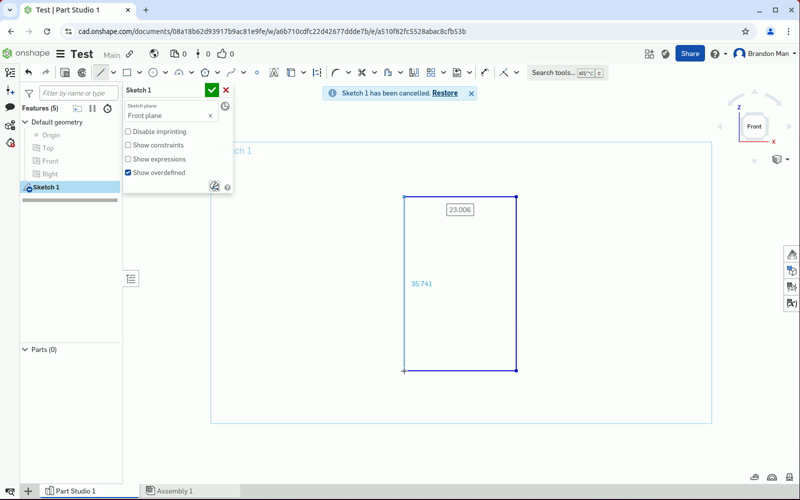
click(404, 370)
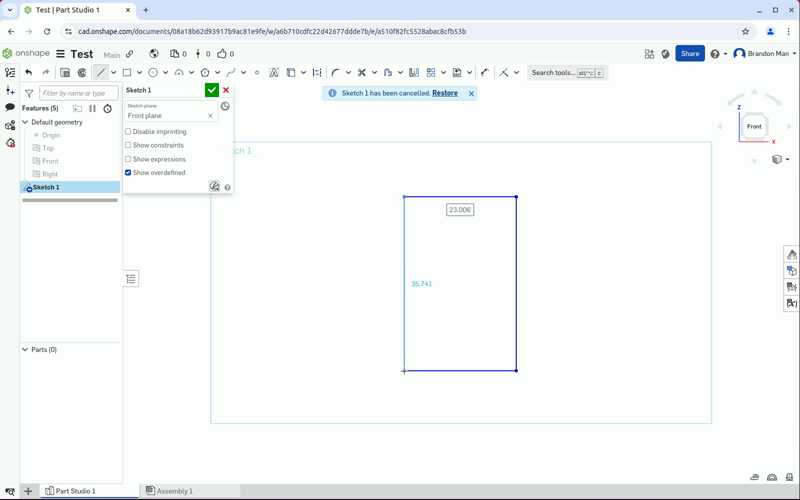
key(esc)
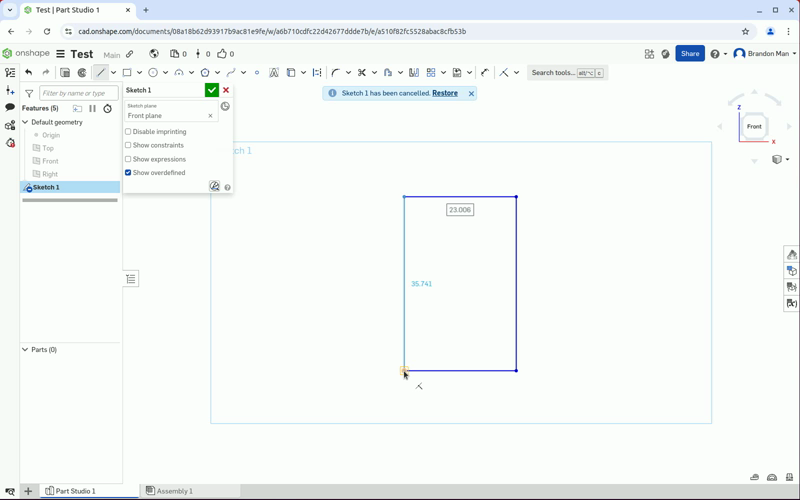
mouse_move(476, 344)
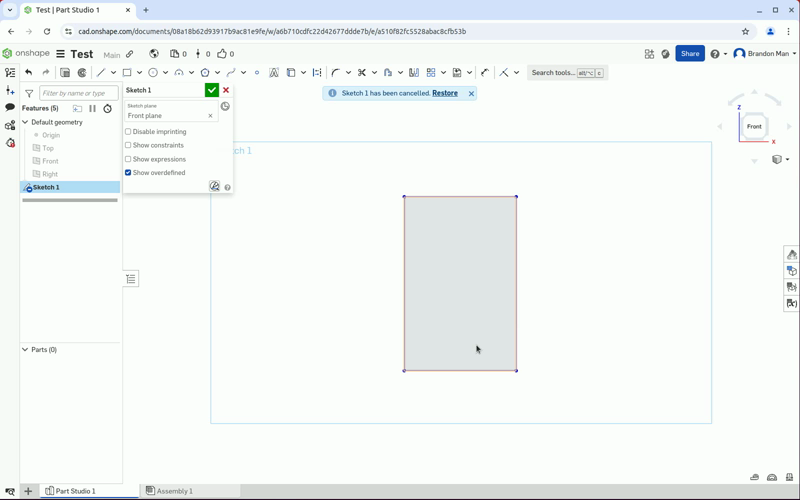
click(476, 344)
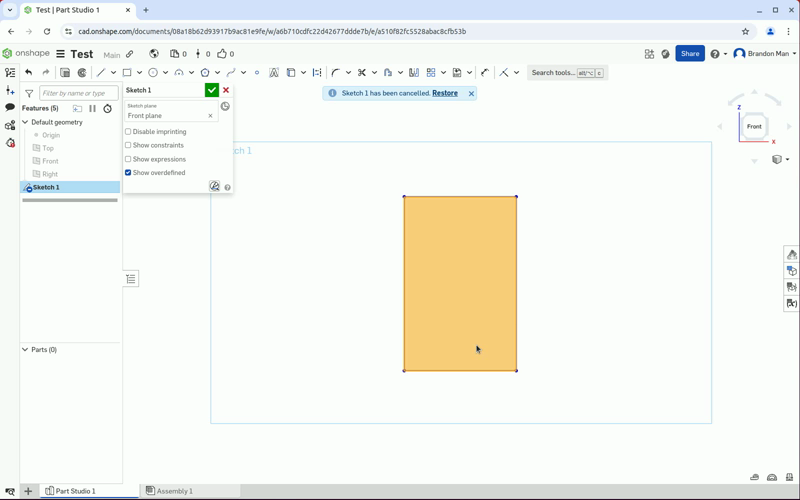
mouse_move(73, 352)
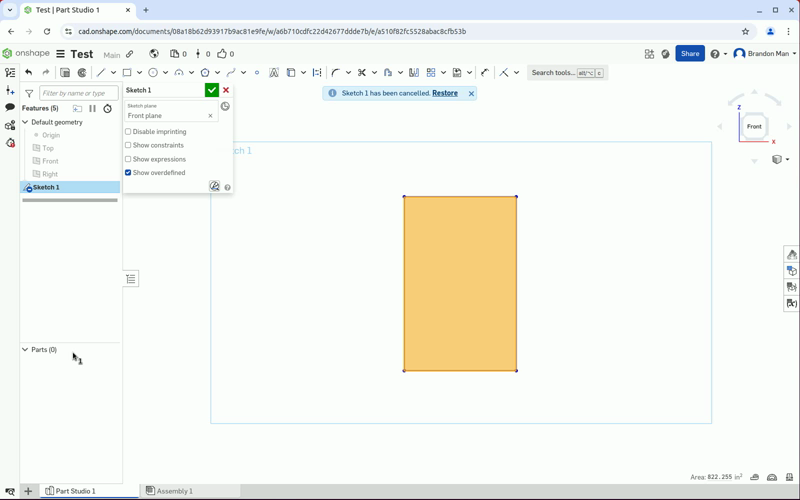
key(shift+y)
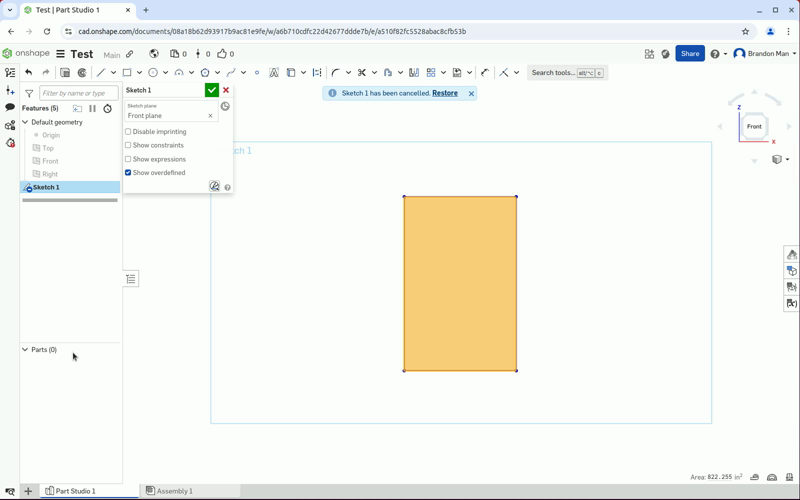
key(shift+e)
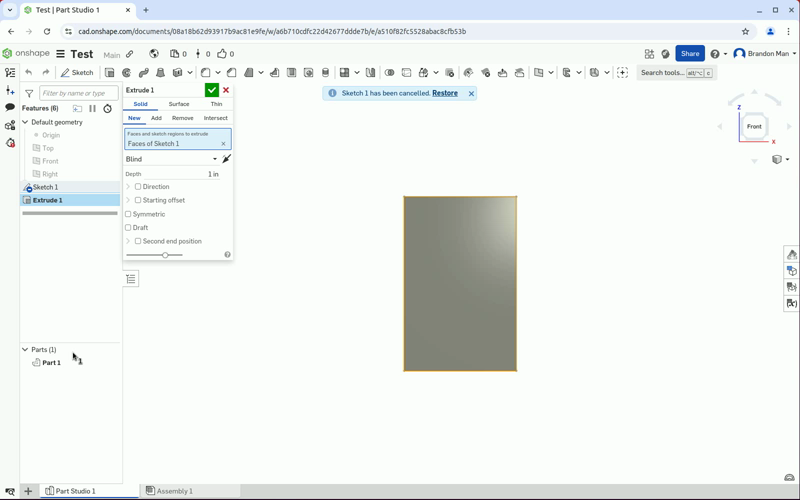
mouse_move(143, 106)
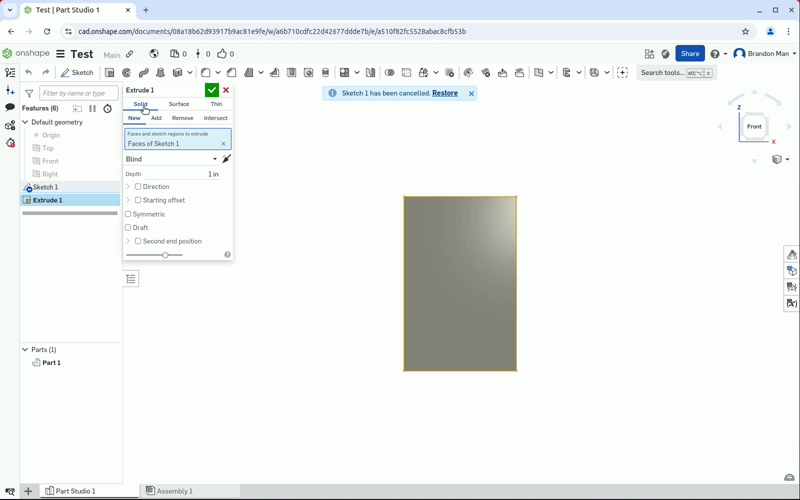
click(143, 106)
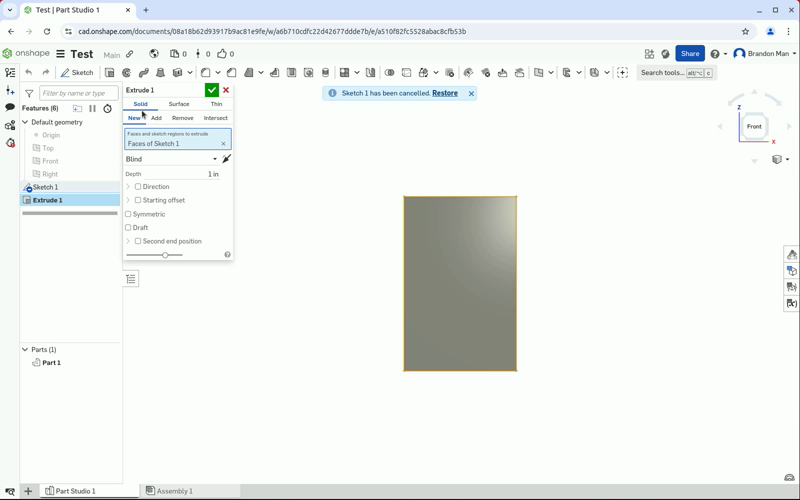
mouse_move(137, 120)
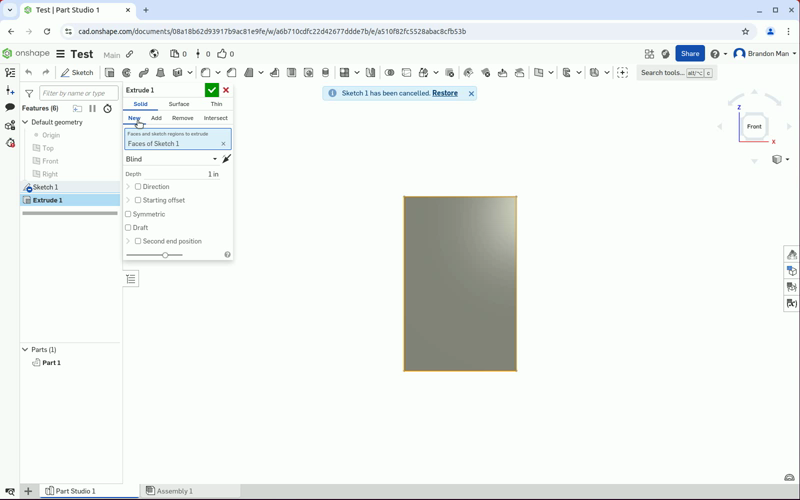
click(137, 120)
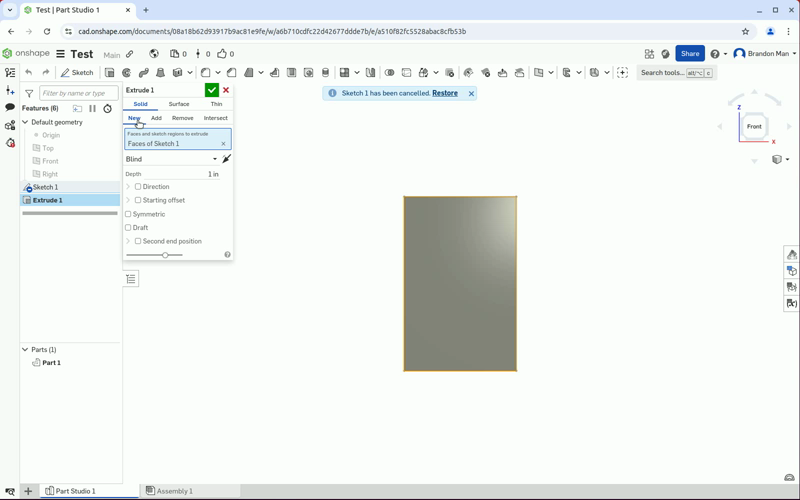
key(tab, 4)
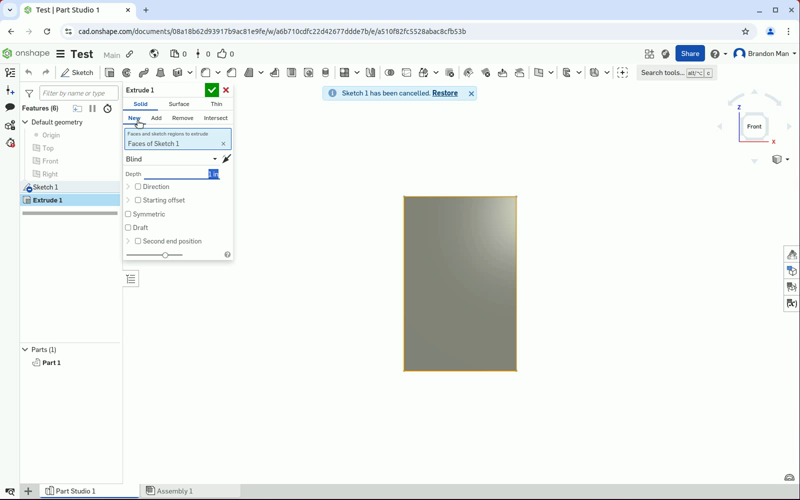
text(23.108)
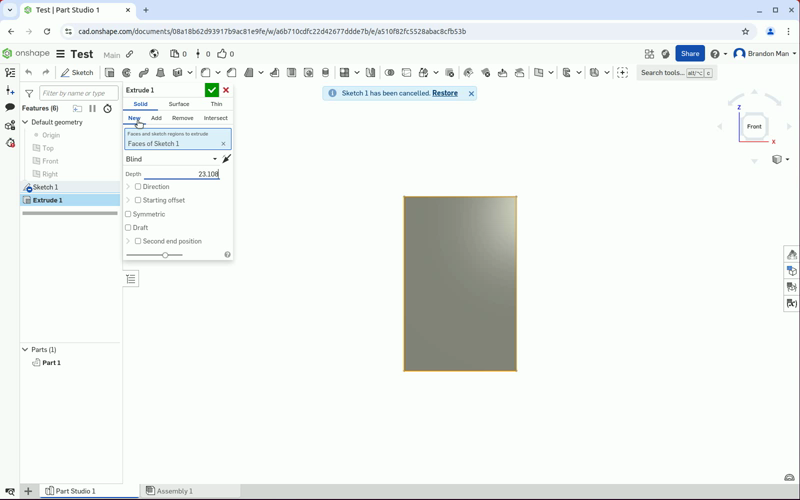
key(enter)
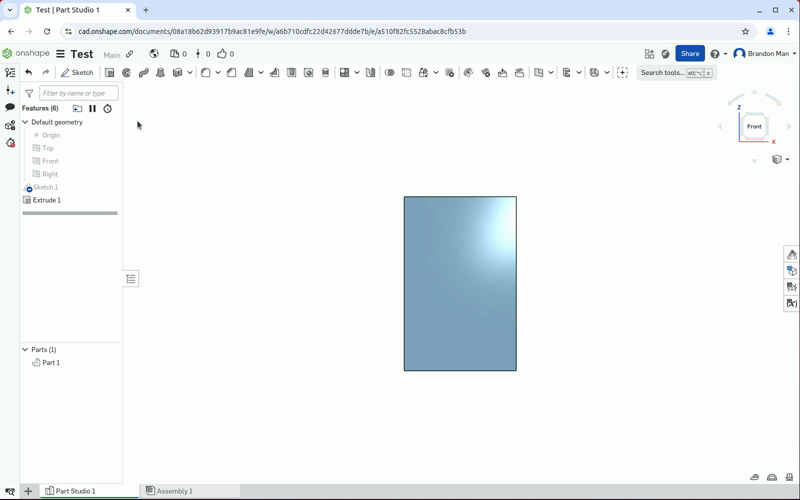
key(shift+h)
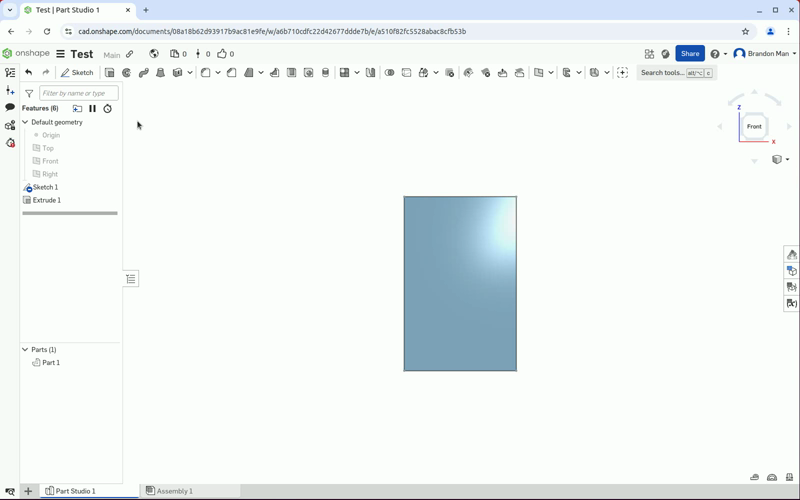
key(shift+h)
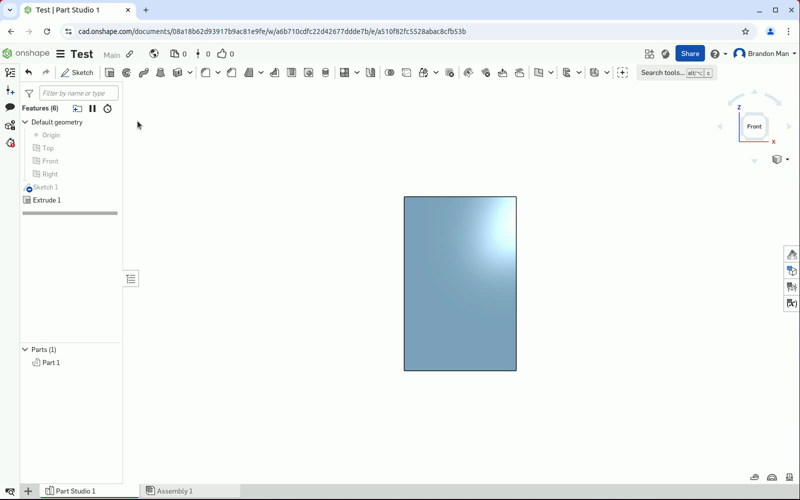
mouse_move(73, 189)
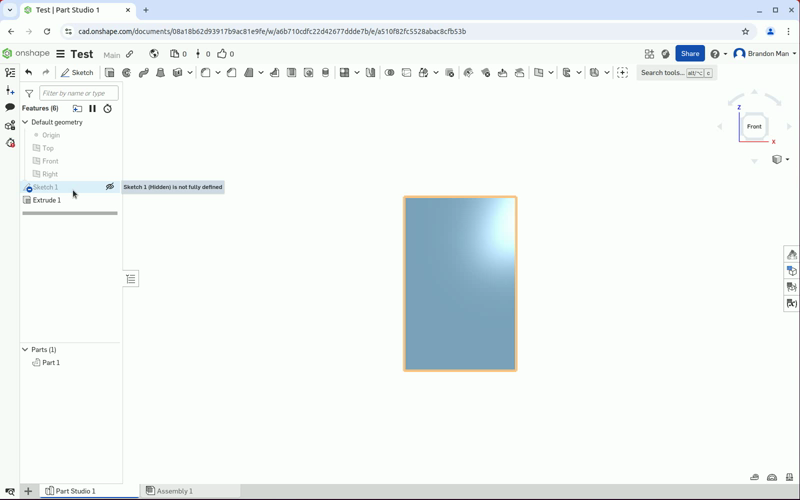
click(73, 189)
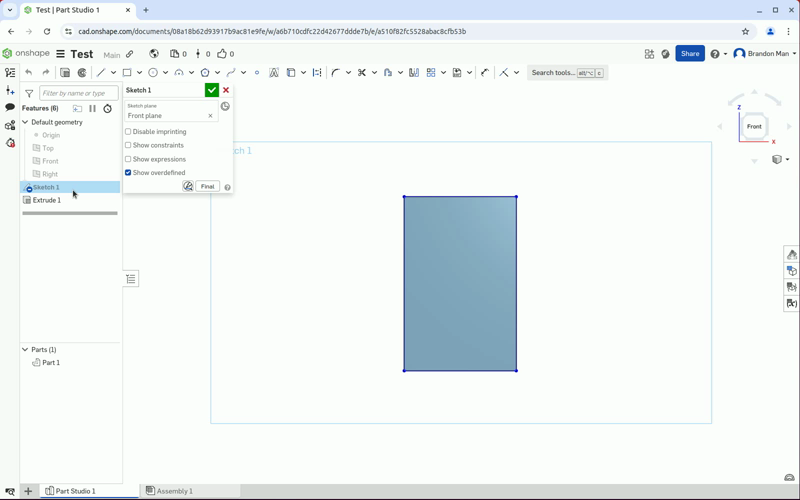
mouse_move(229, 92)
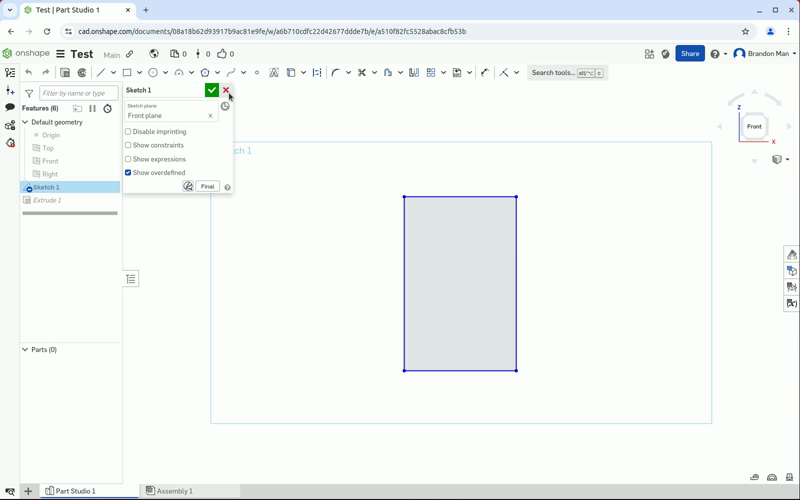
click(229, 92)
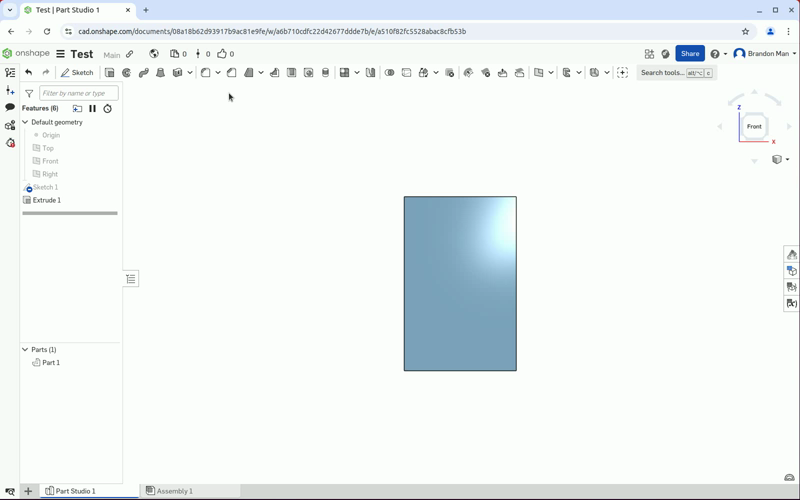
mouse_move(73, 352)
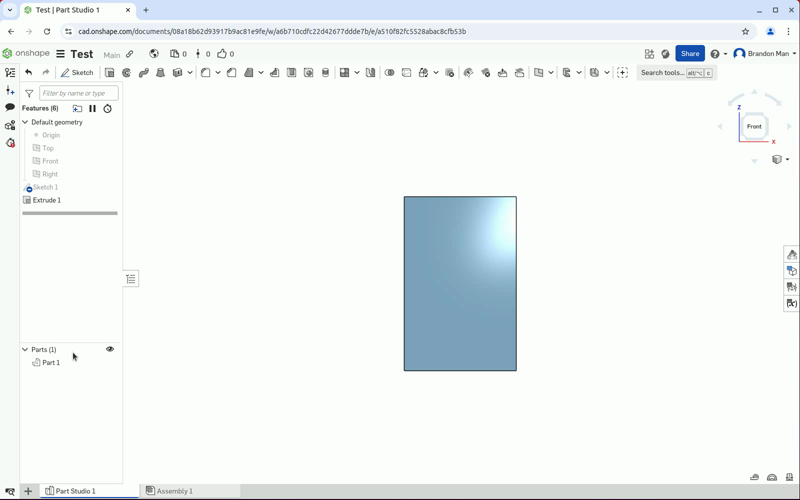
key(y)
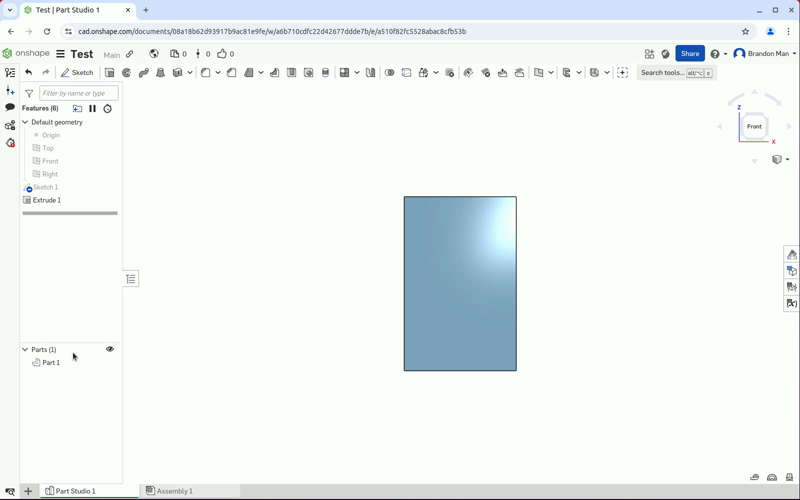
key(shift+p)
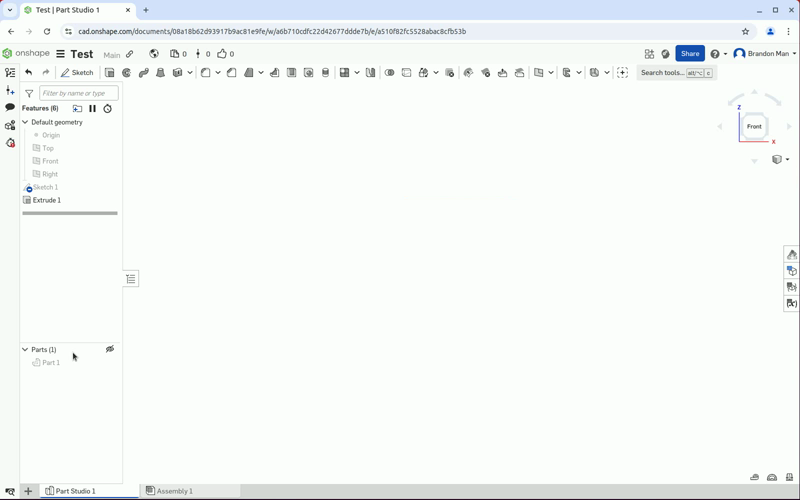
key(space)
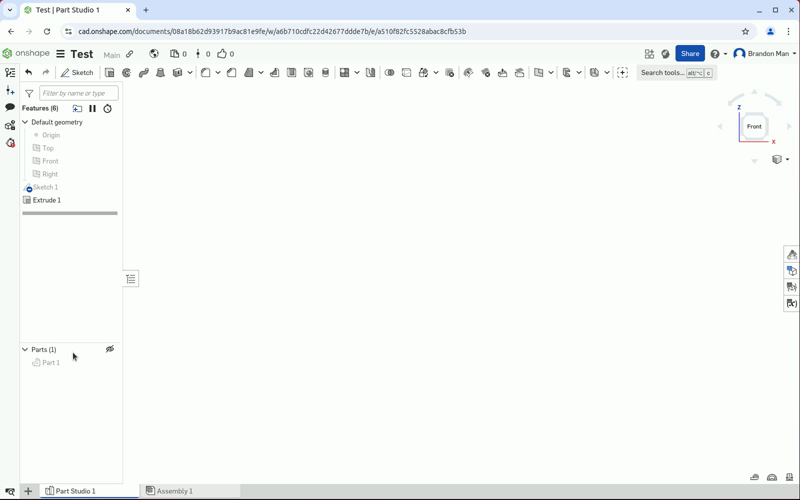
key_down(shift)
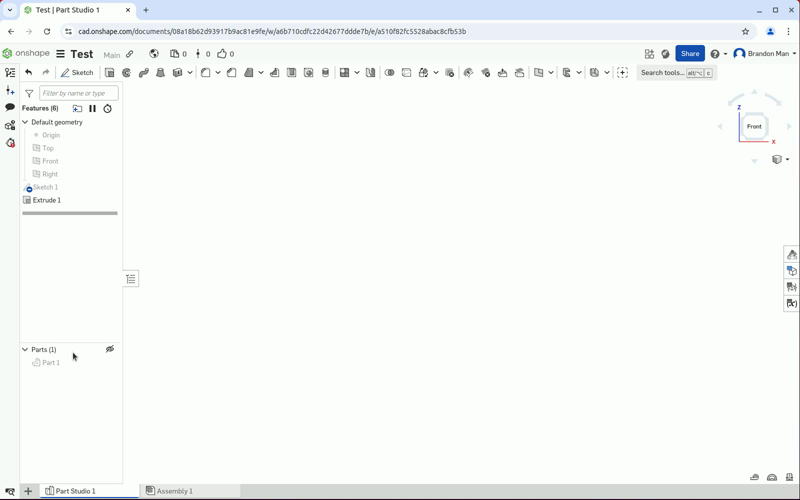
key(down)
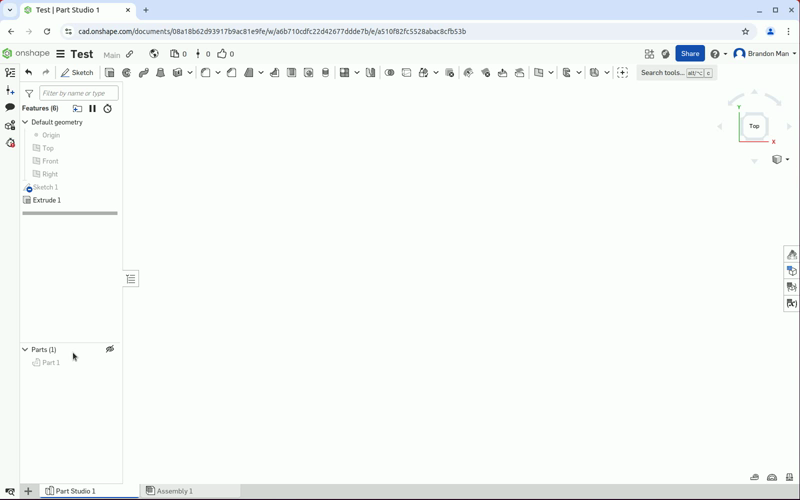
key_up(shift)
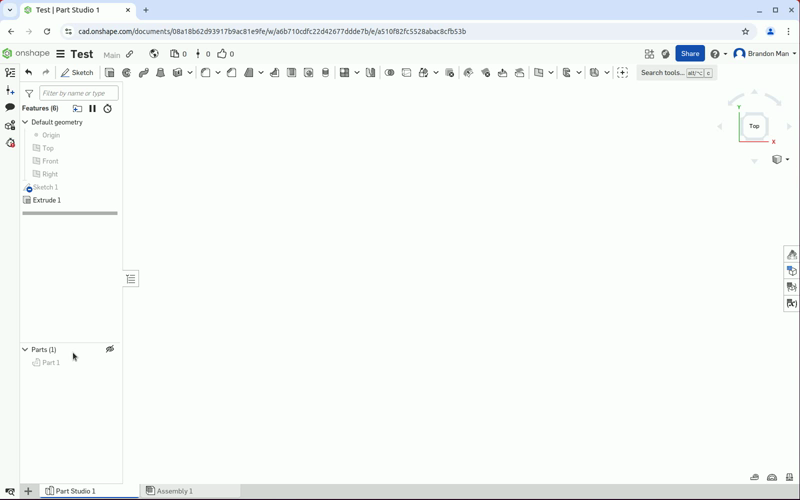
mouse_move(73, 352)
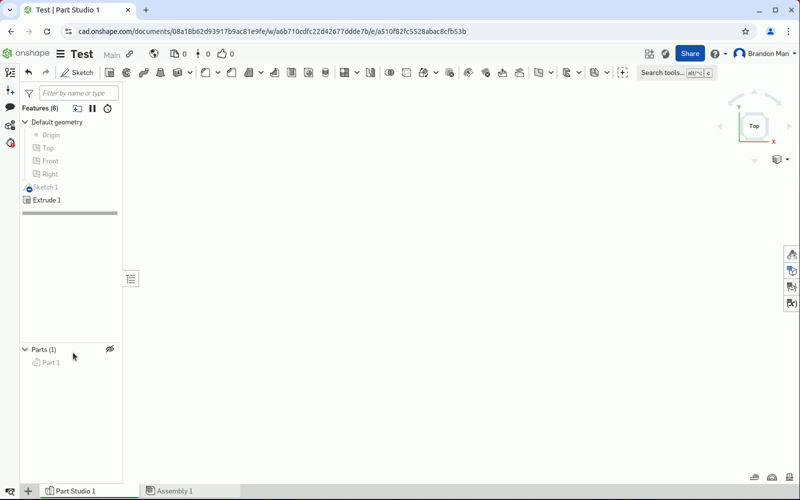
key(shift+y)
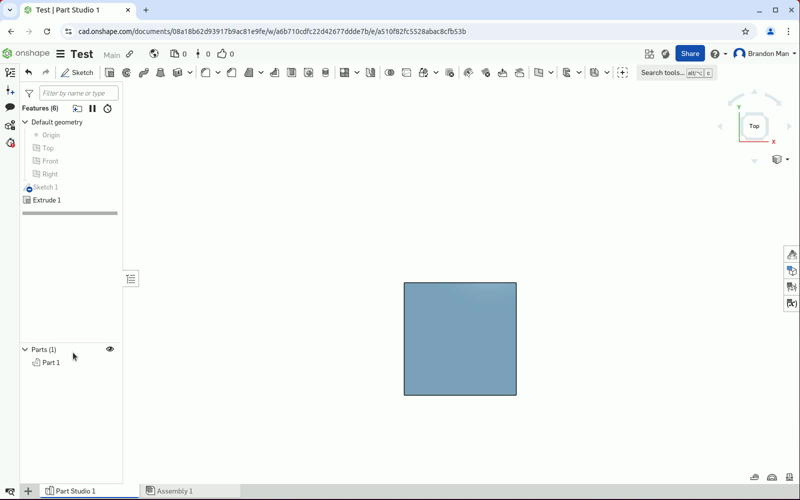
mouse_move(541, 75)
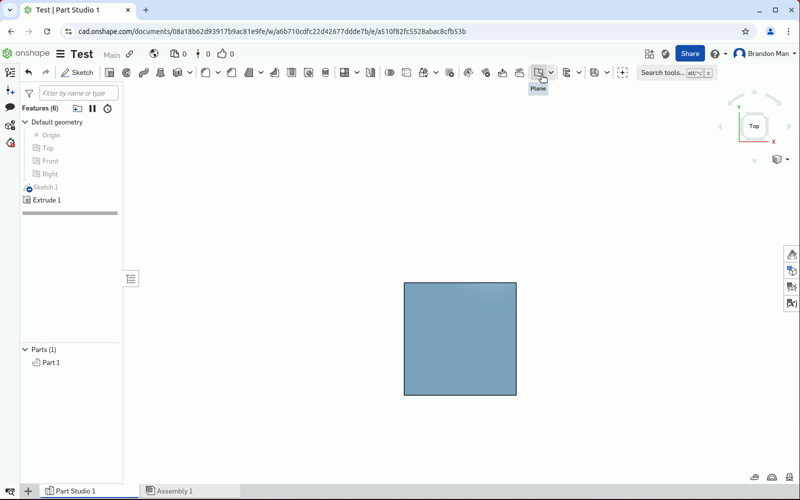
click(541, 75)
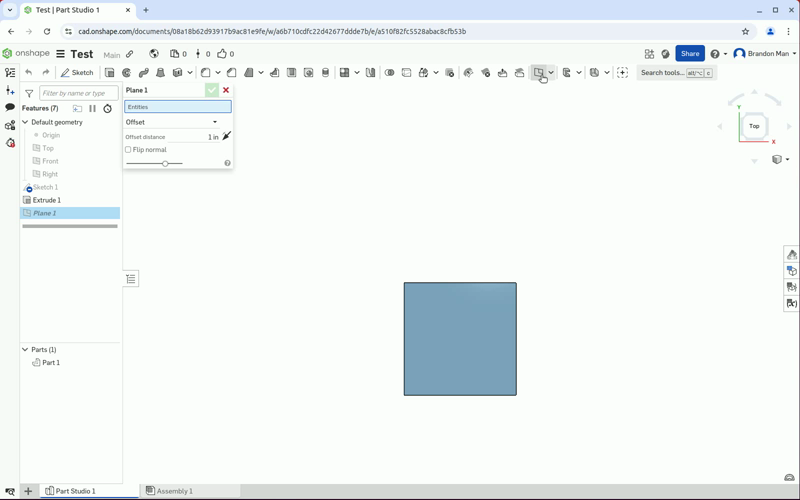
mouse_move(73, 150)
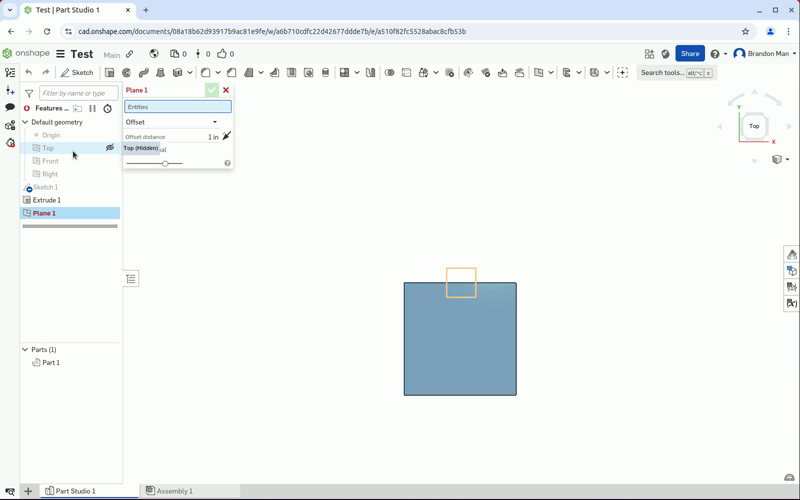
click(73, 150)
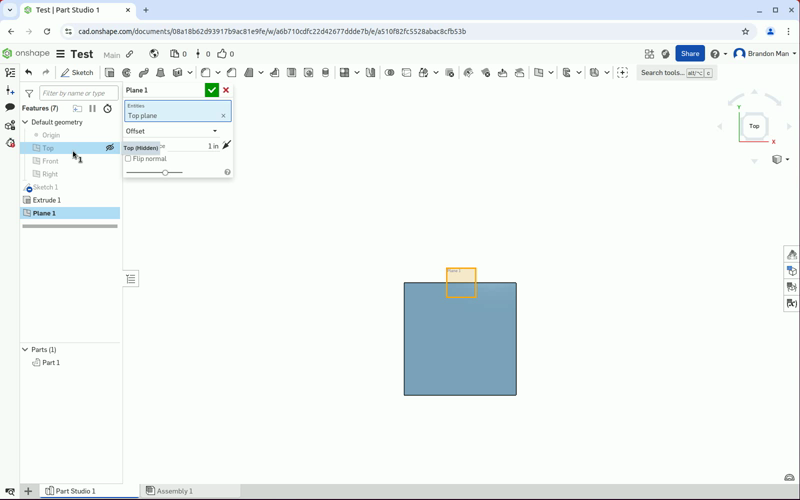
key(tab, 2)
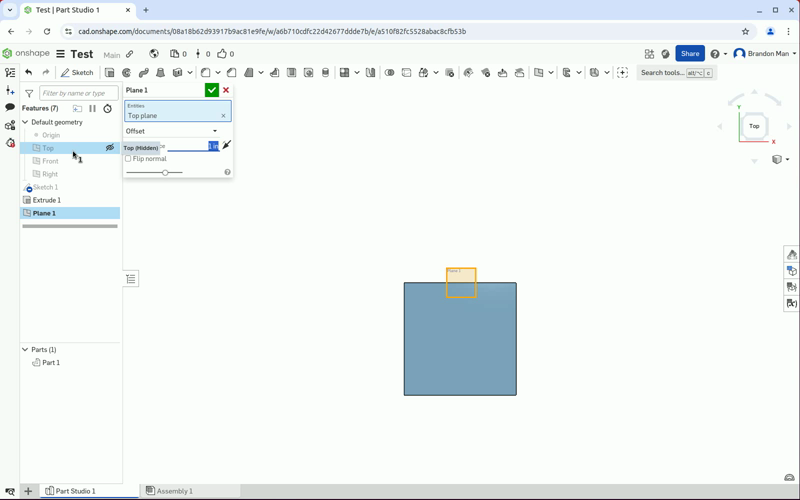
text(18.055)
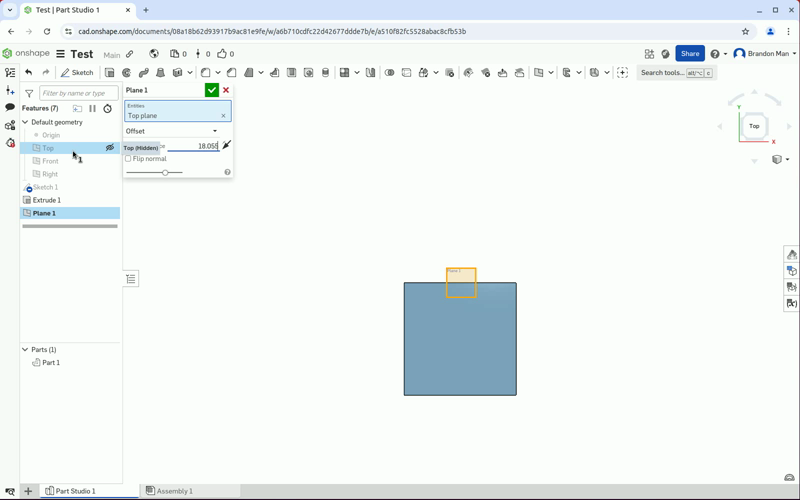
key(enter, 2)
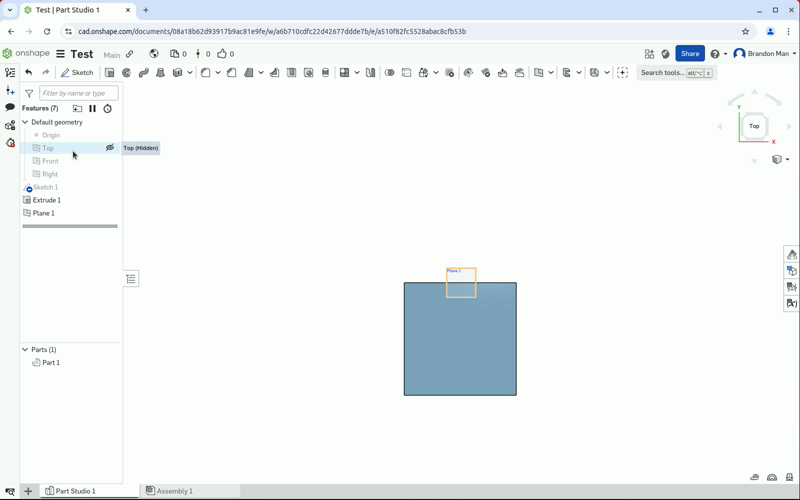
key(shift+s)
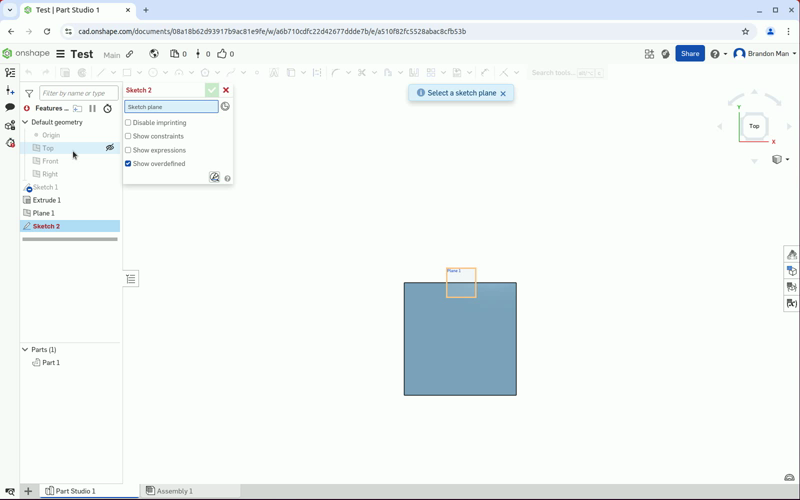
mouse_move(73, 215)
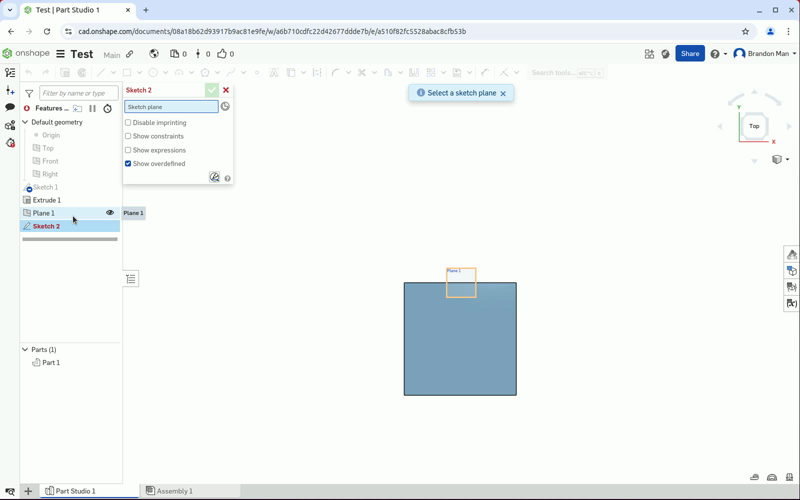
click(73, 215)
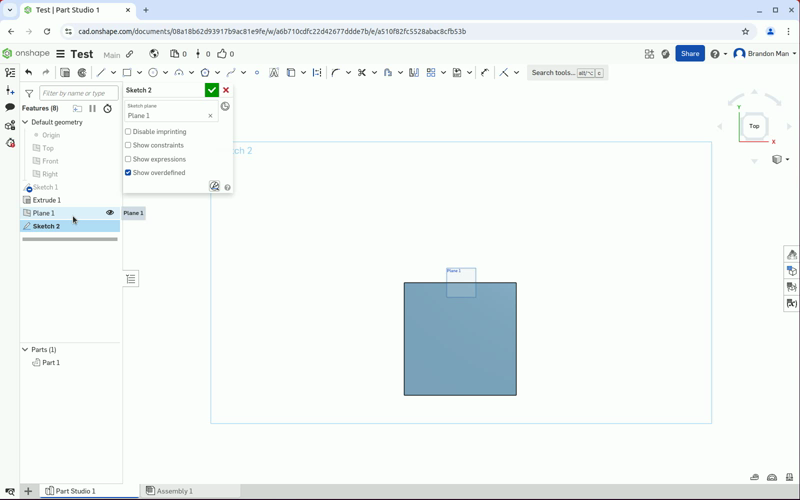
mouse_move(73, 352)
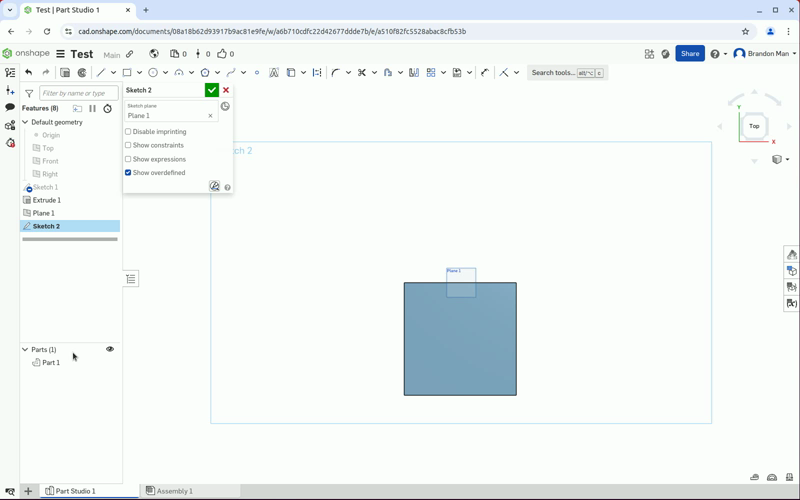
key(y)
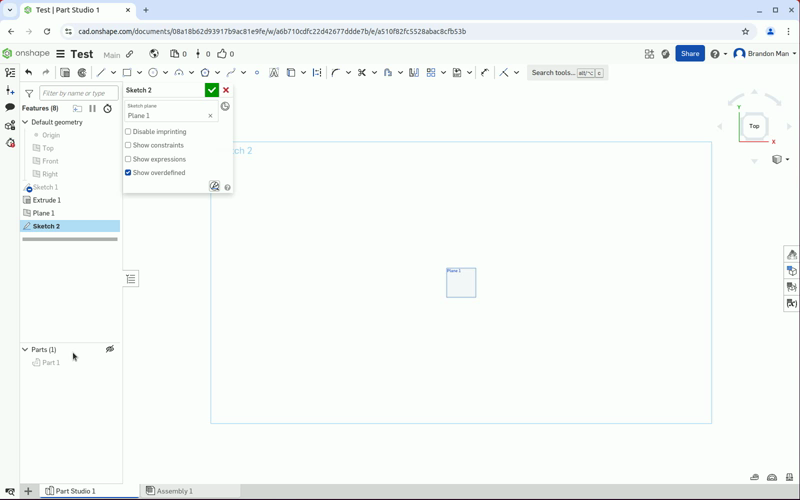
key(l)
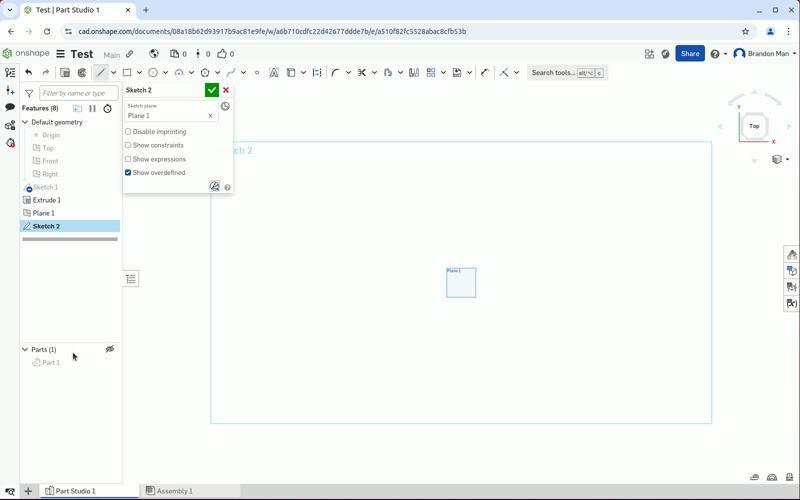
key_down(shift)
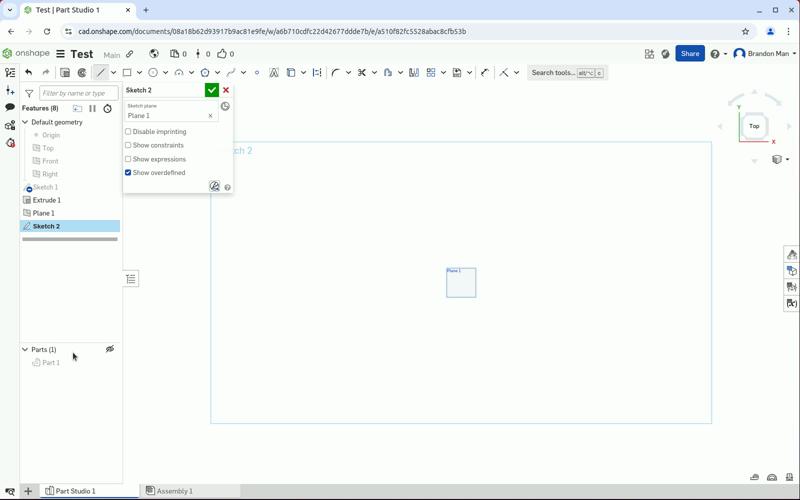
mouse_move(410, 335)
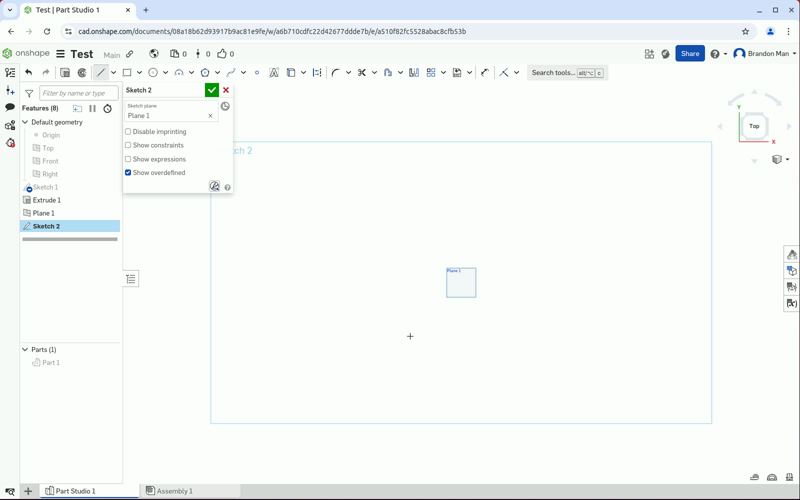
click(410, 335)
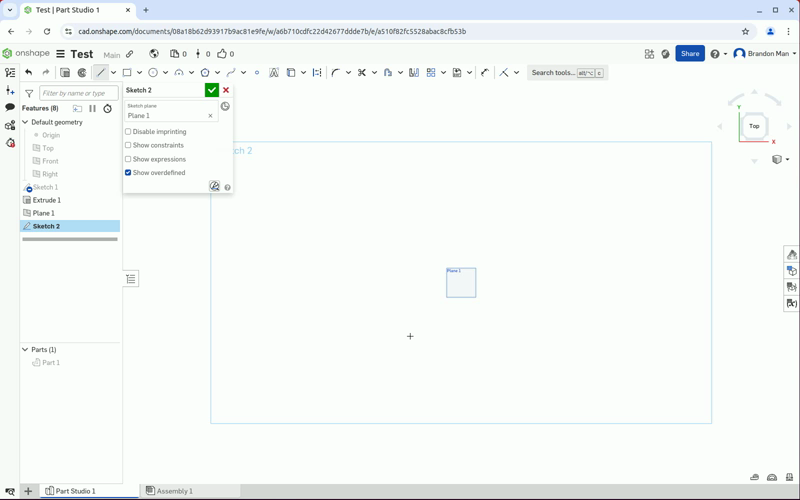
key_up(shift)
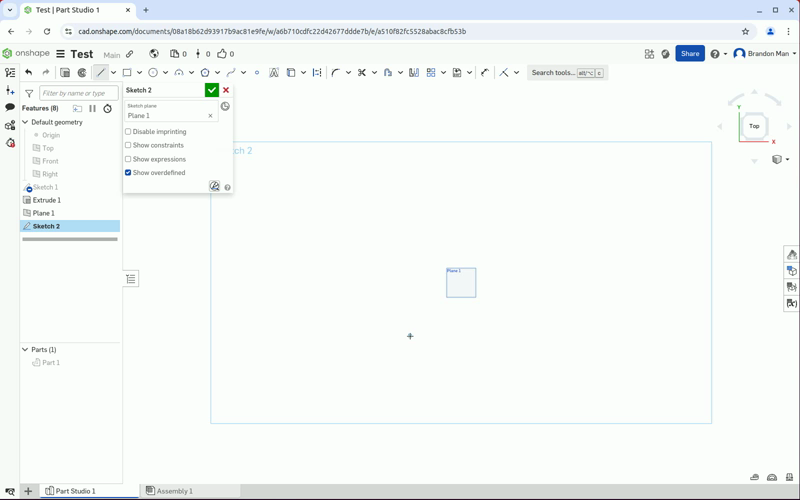
key_down(shift)
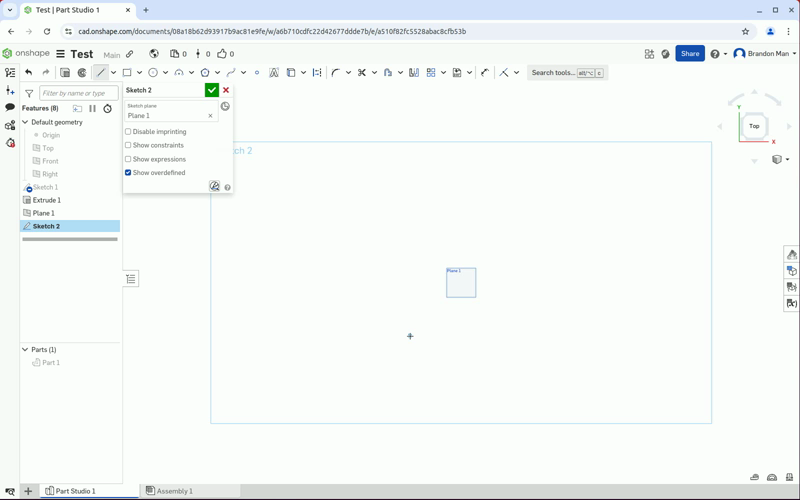
mouse_move(440, 335)
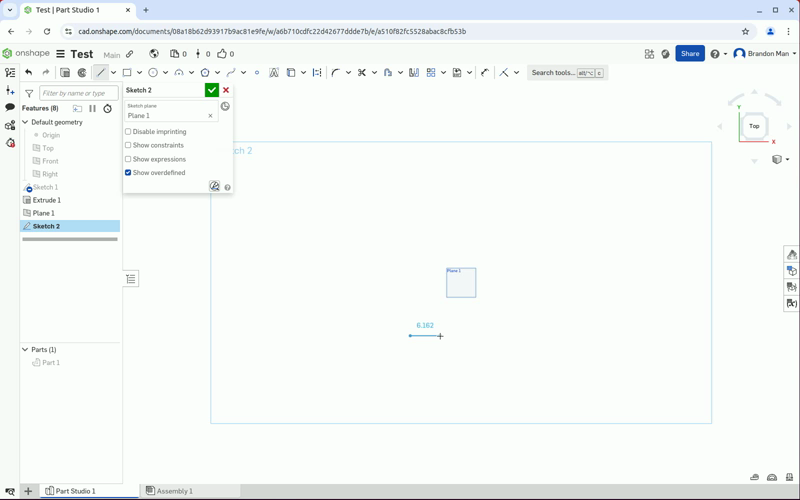
mouse_move(457, 335)
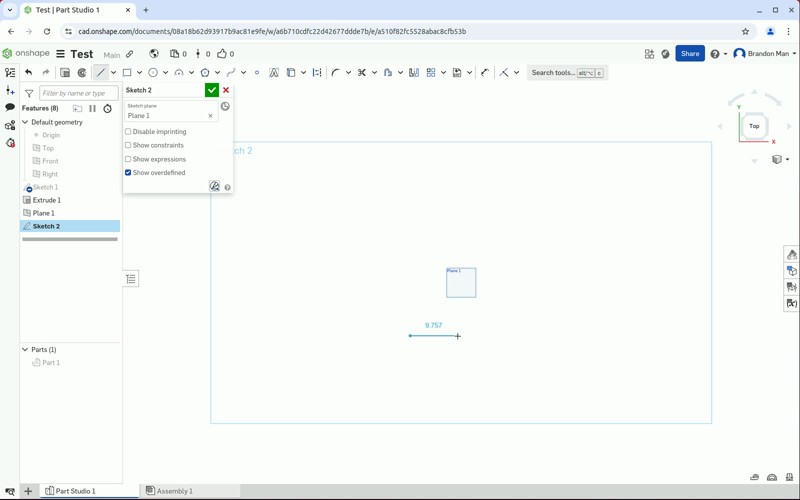
click(457, 335)
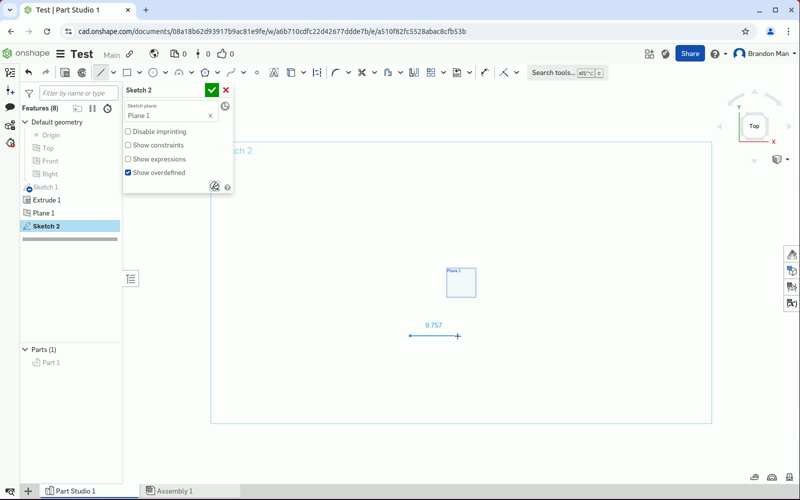
key_up(shift)
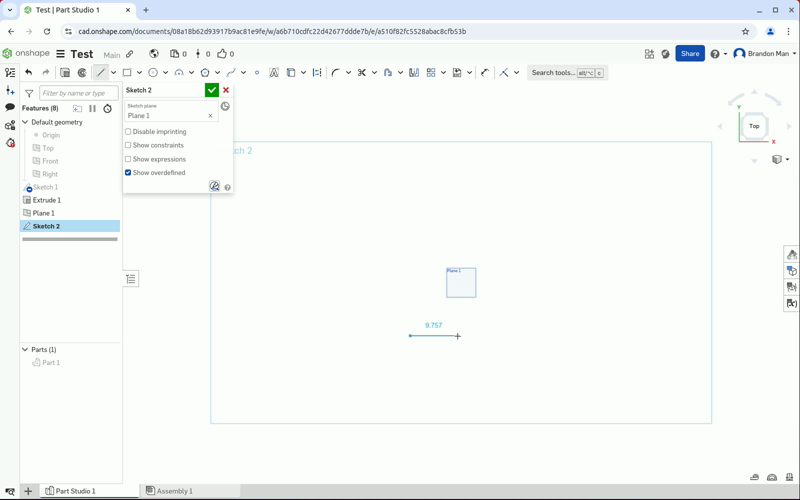
key_down(shift)
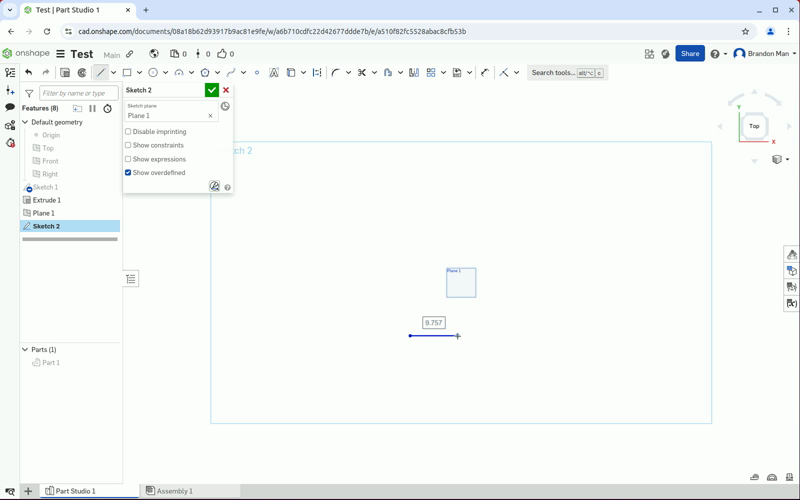
mouse_move(487, 335)
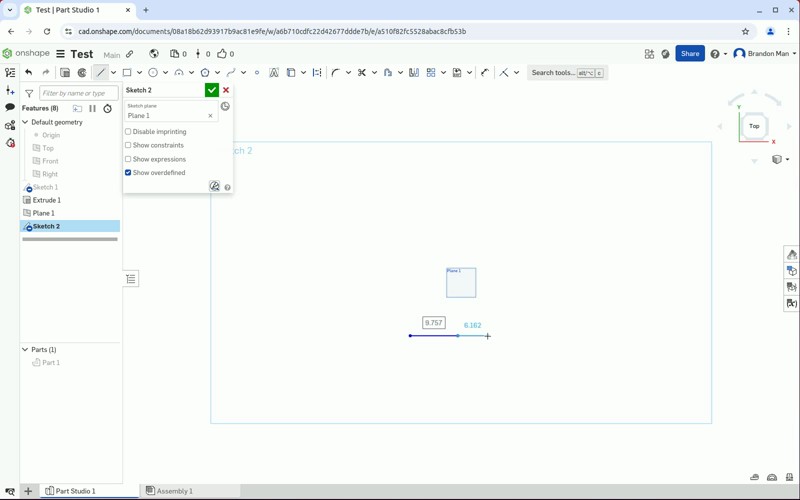
mouse_move(457, 288)
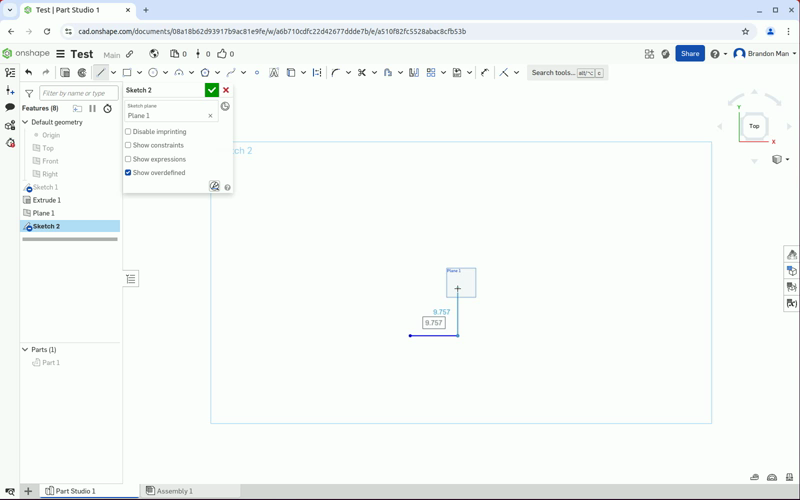
click(457, 288)
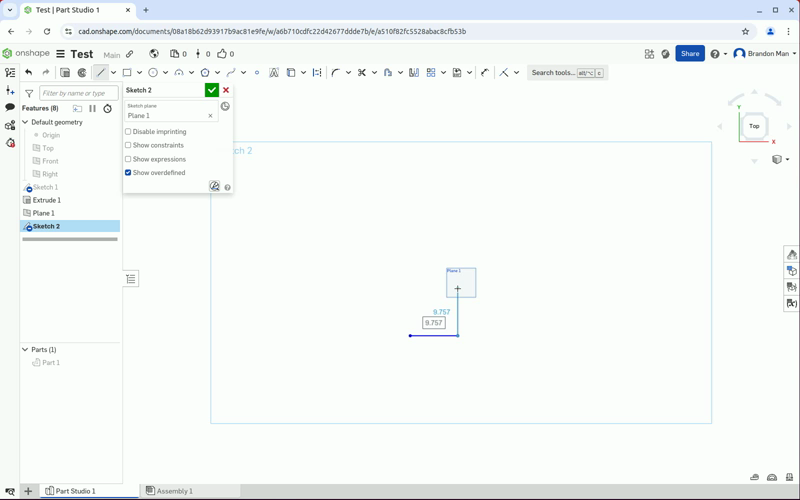
key_up(shift)
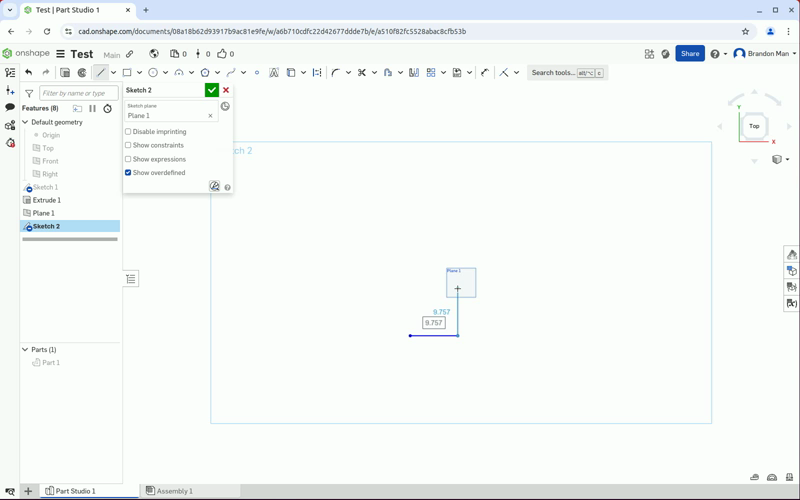
key_down(shift)
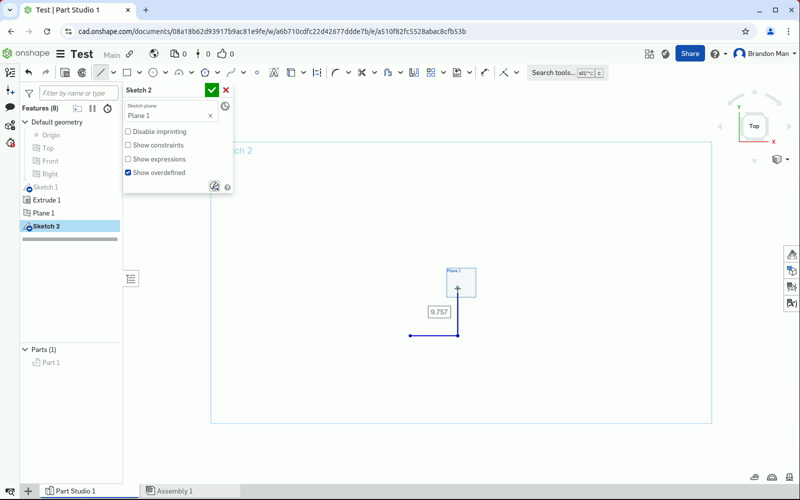
mouse_move(487, 288)
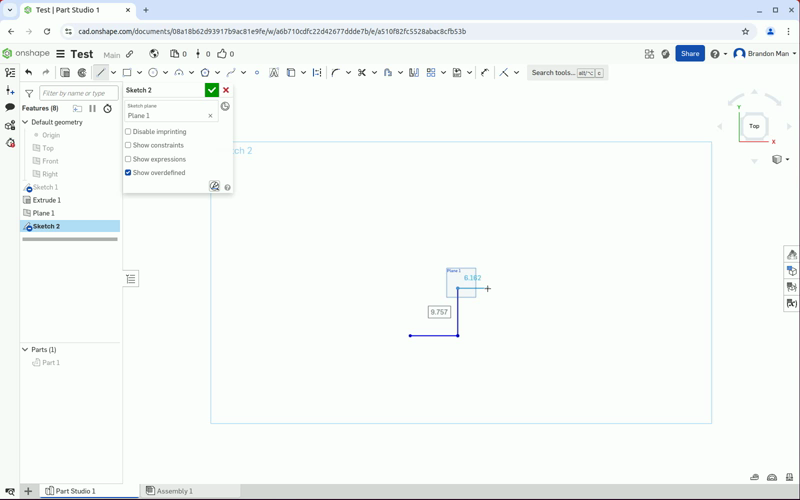
mouse_move(410, 288)
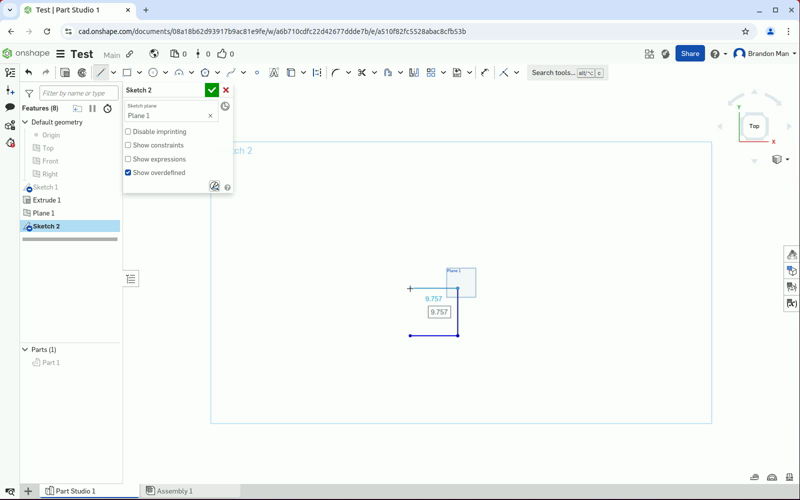
click(410, 288)
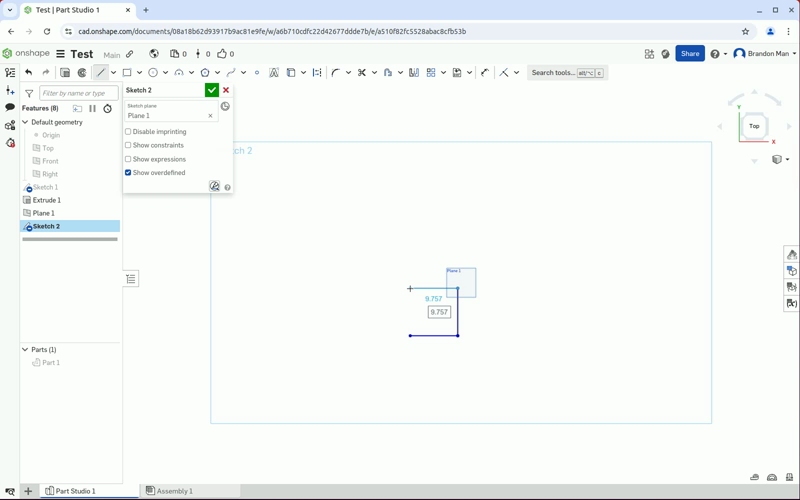
key_up(shift)
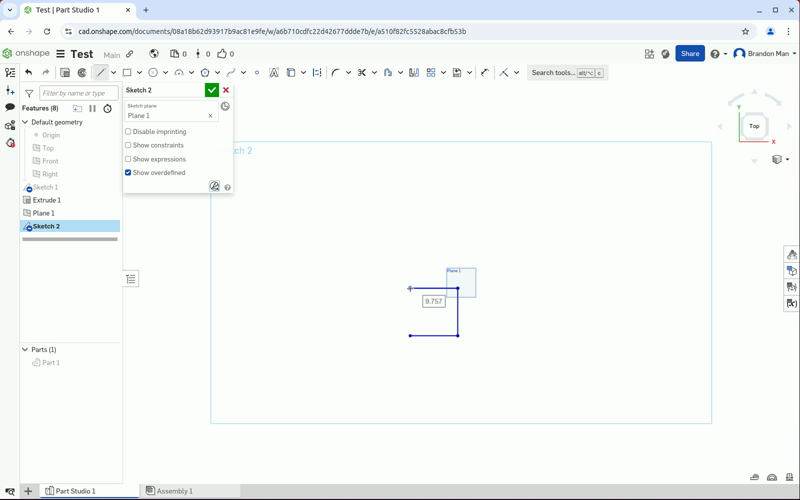
mouse_move(440, 288)
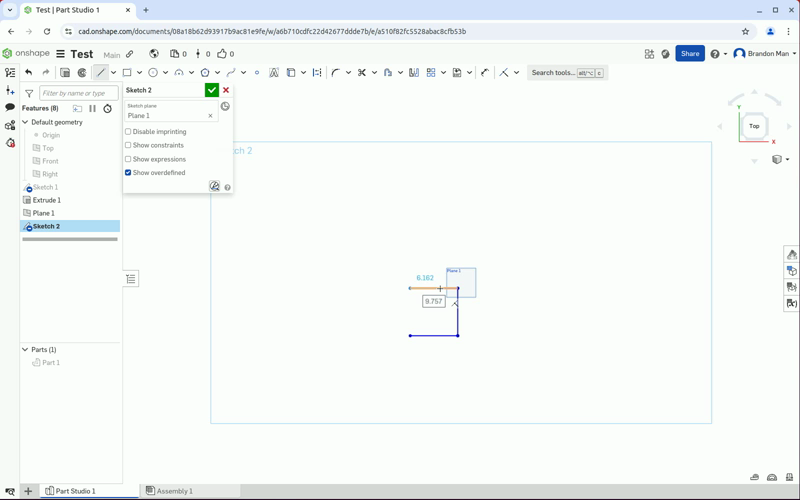
key_down(shift)
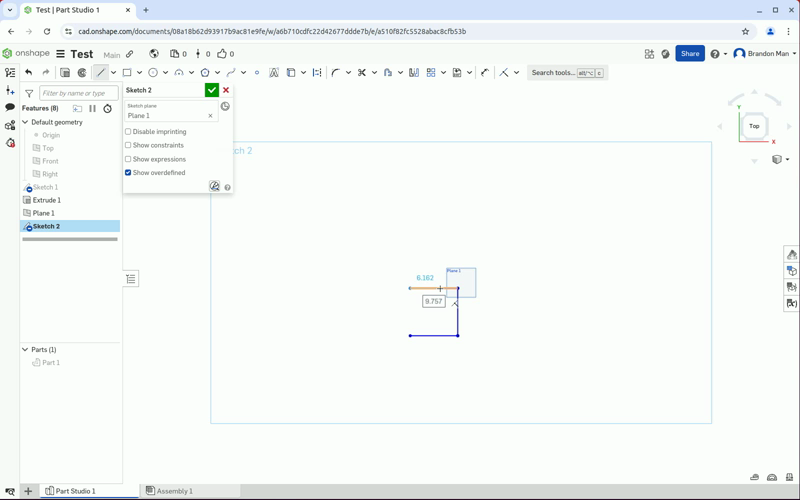
mouse_move(410, 335)
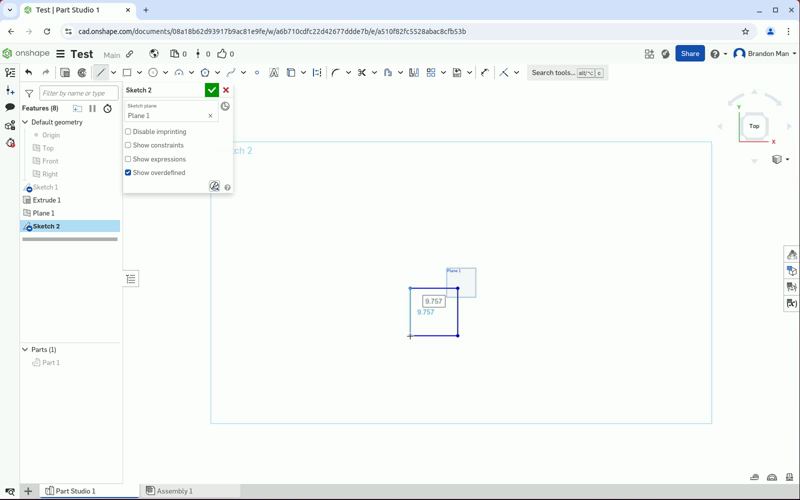
key_up(shift)
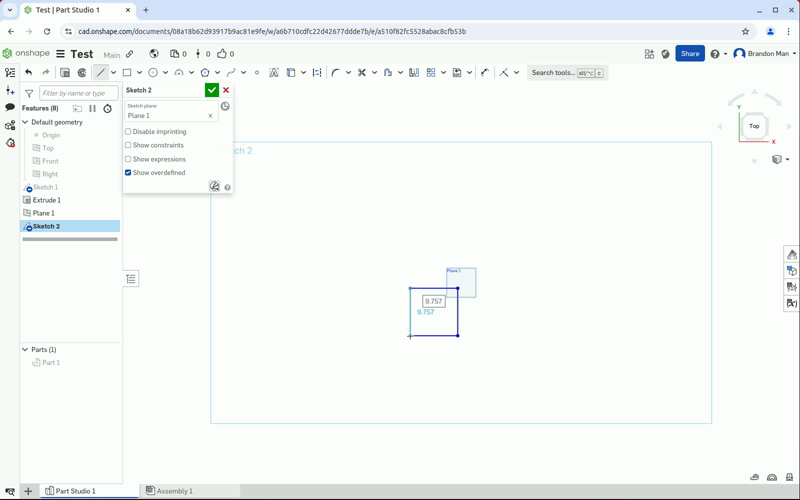
click(410, 335)
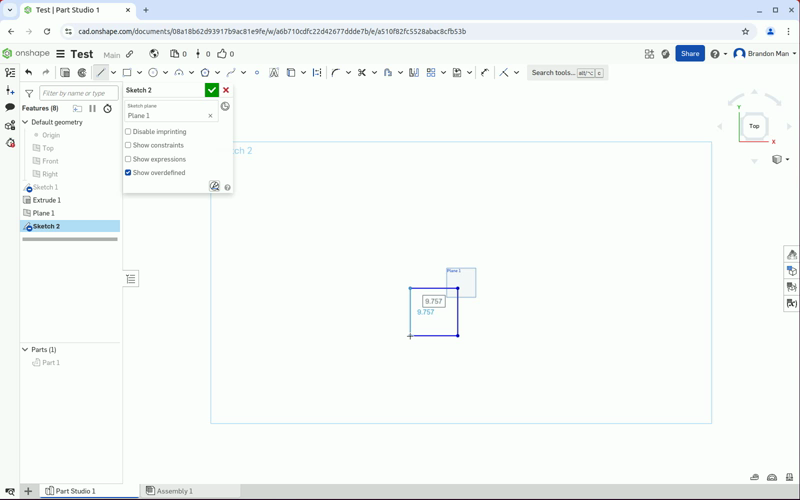
key(esc)
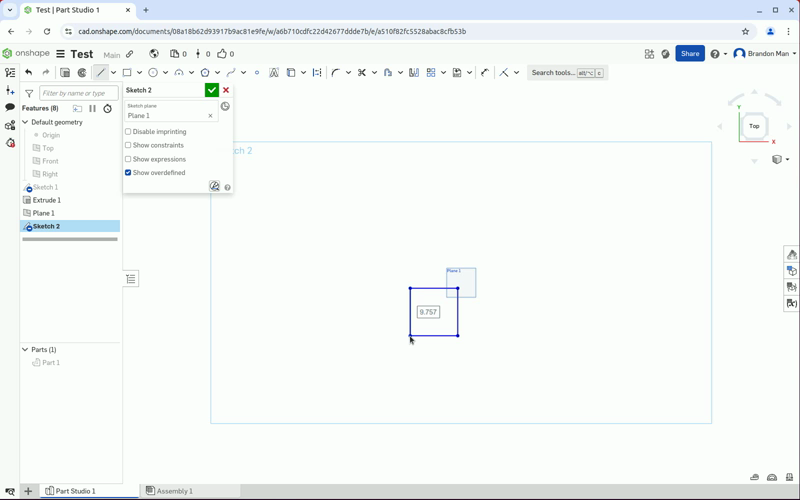
mouse_move(424, 297)
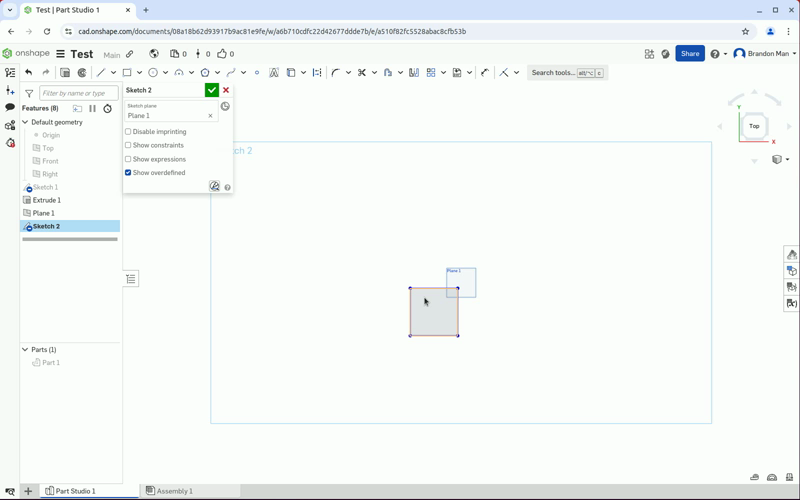
click(424, 297)
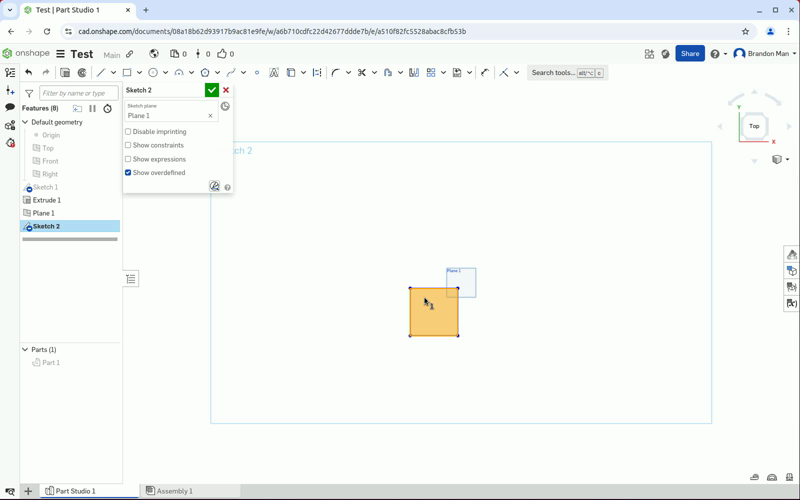
mouse_move(73, 352)
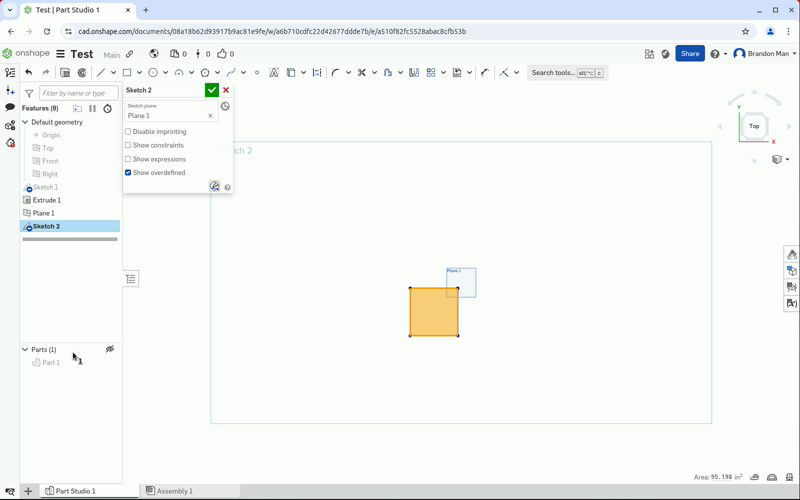
key(shift+y)
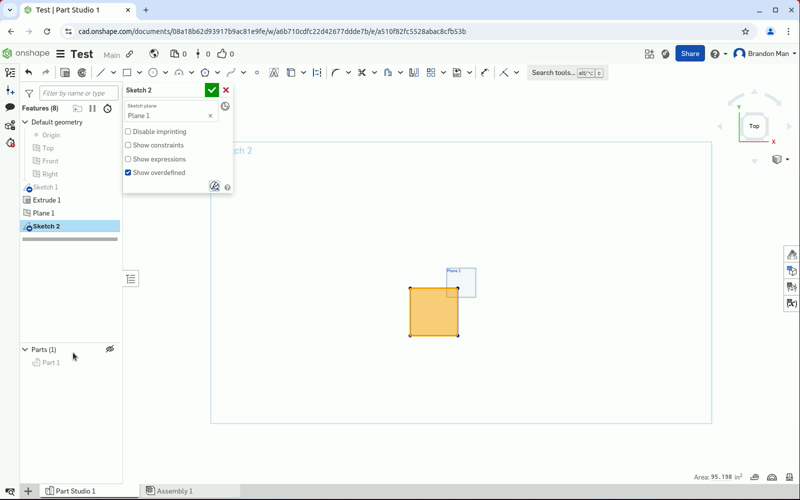
key(shift+e)
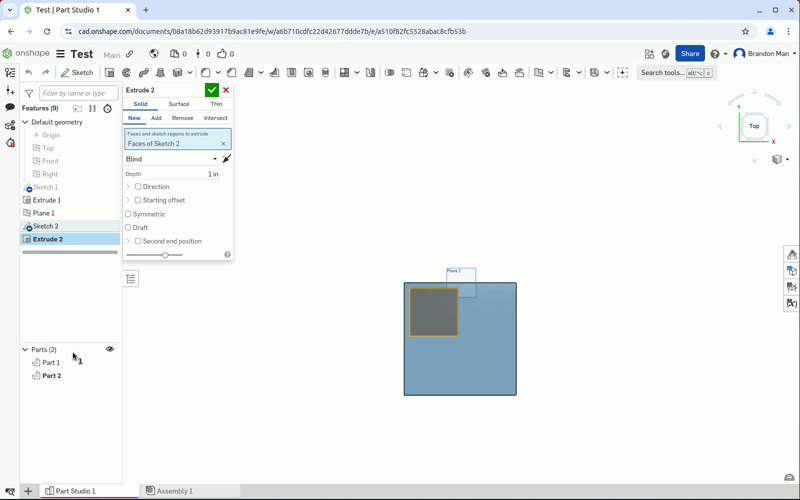
mouse_move(143, 106)
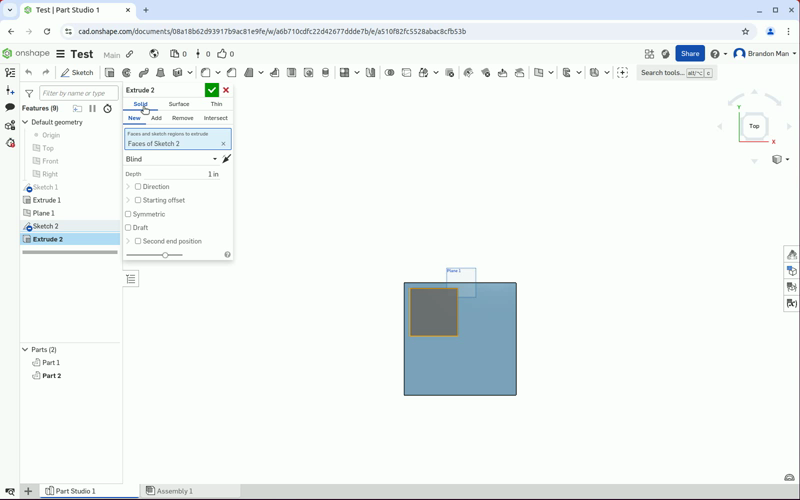
click(143, 106)
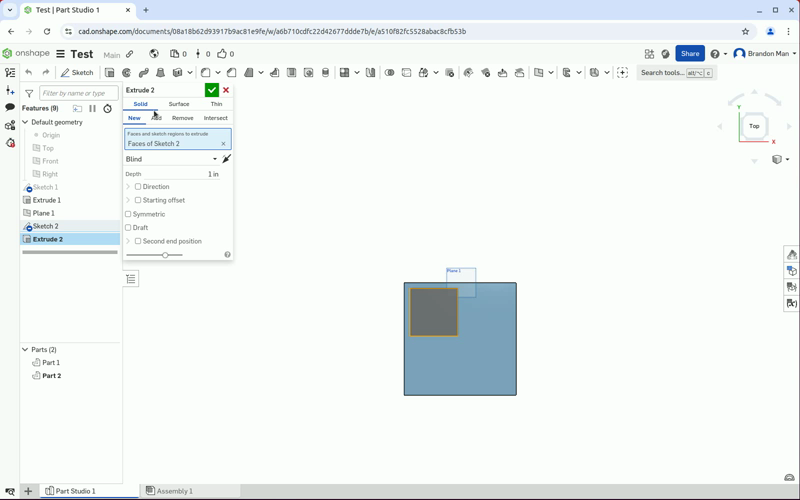
mouse_move(186, 120)
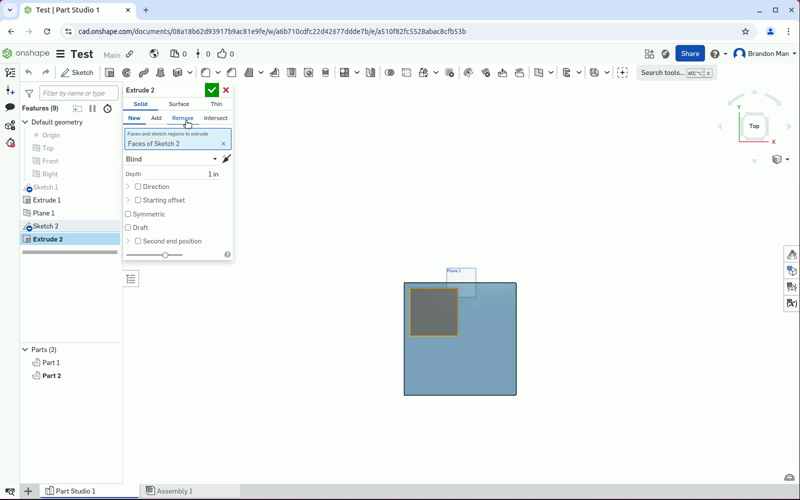
click(186, 120)
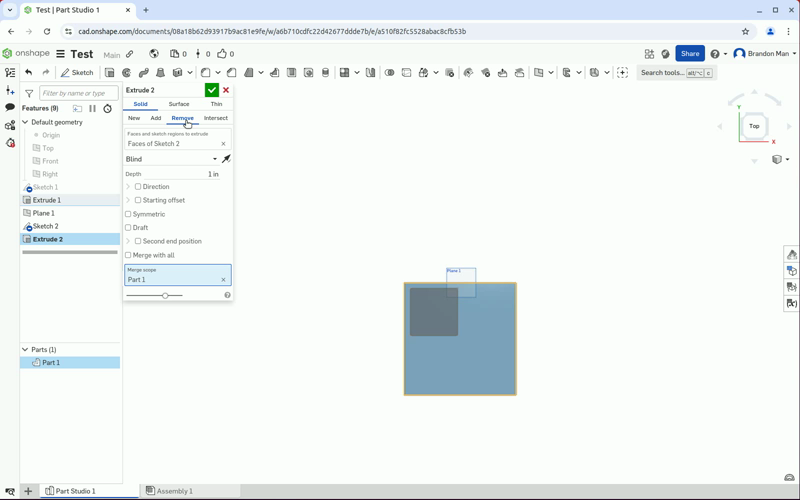
key(tab, 4)
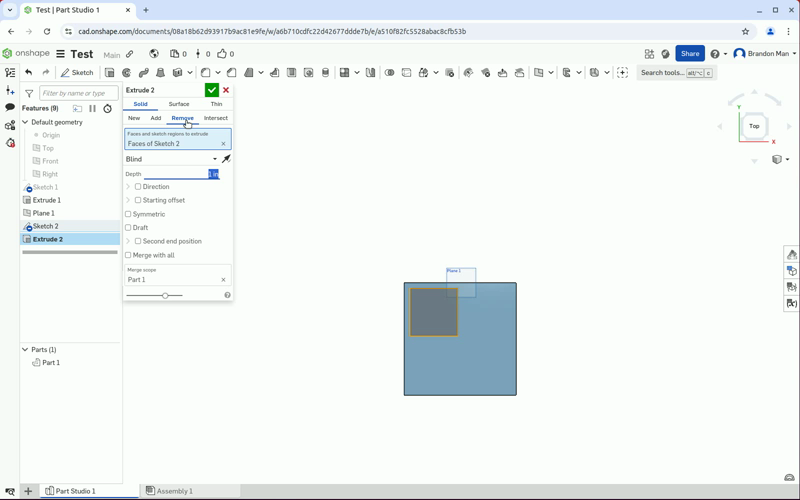
text(30.811)
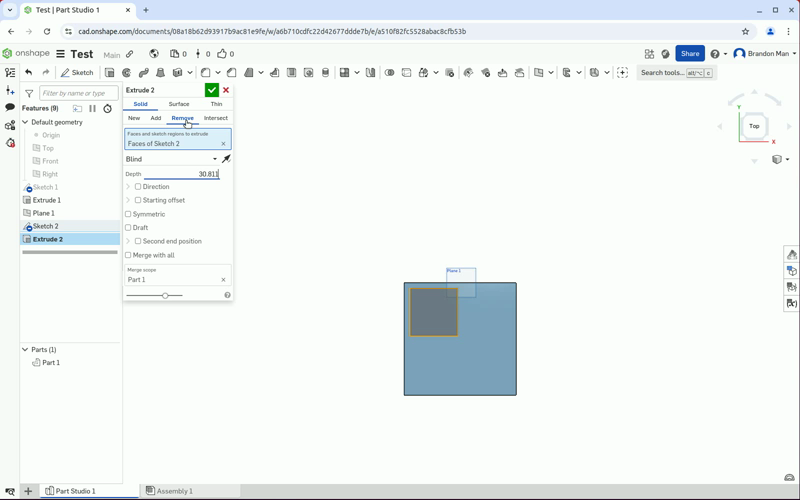
key(tab, 6)
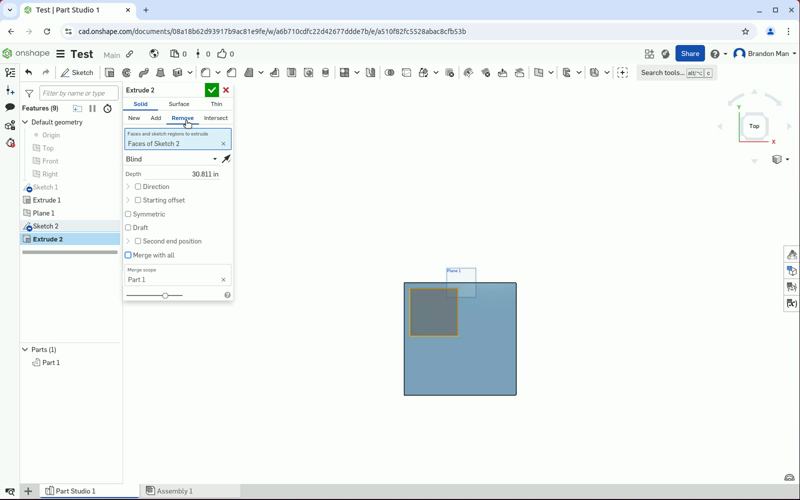
key(space)
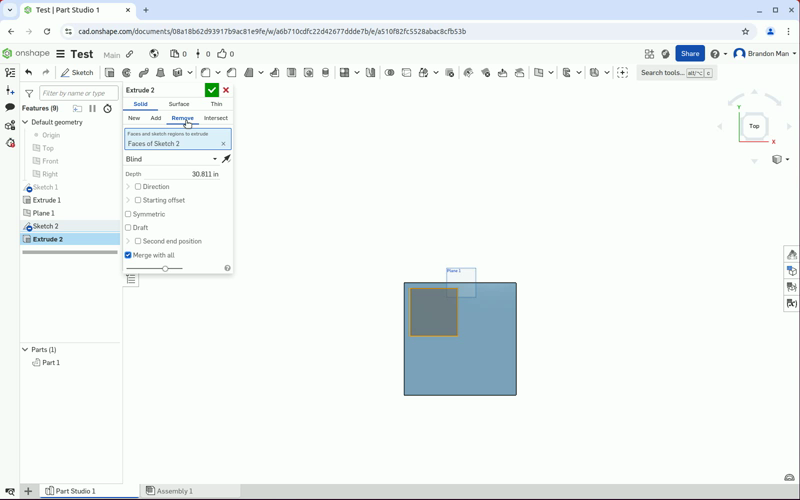
key(enter)
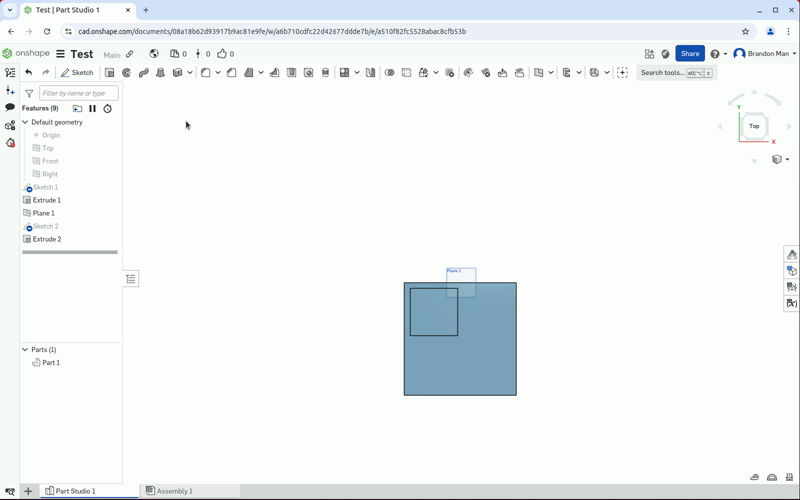
key(shift+h)
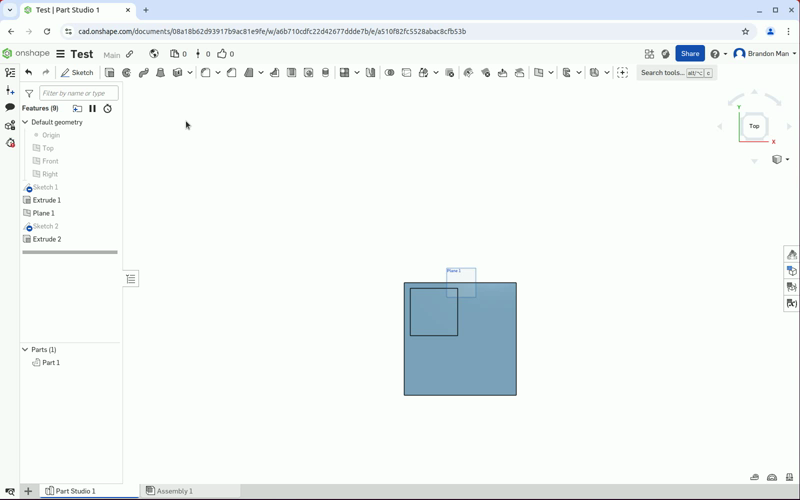
key(shift+h)
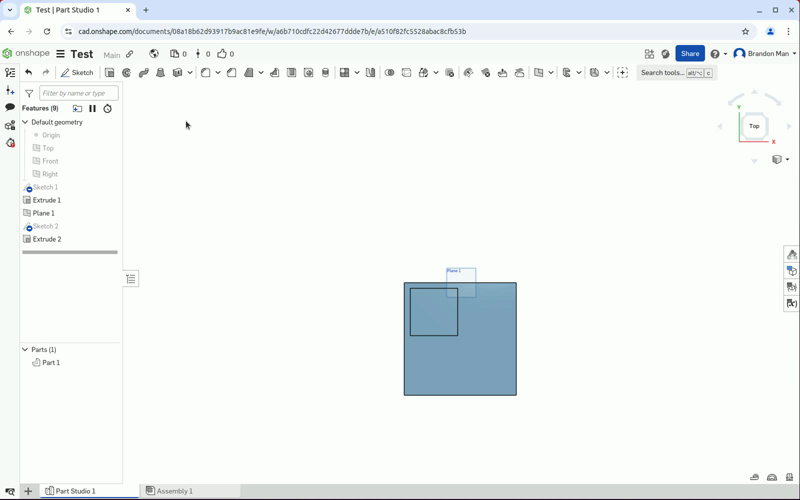
mouse_move(73, 189)
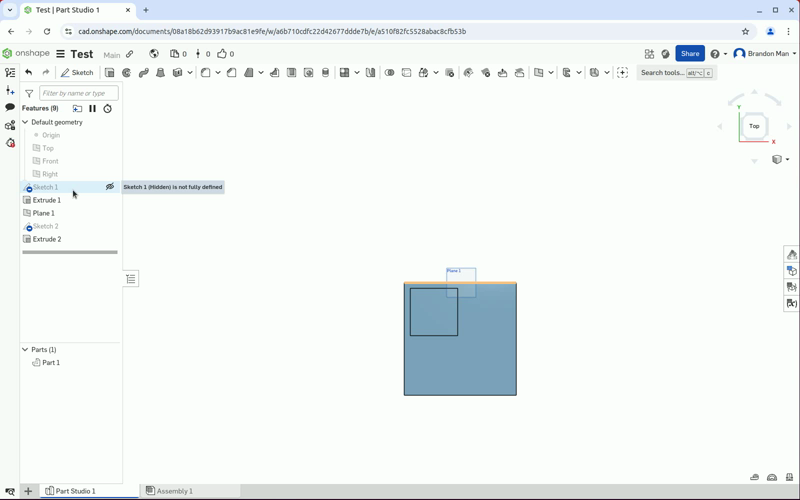
click(73, 189)
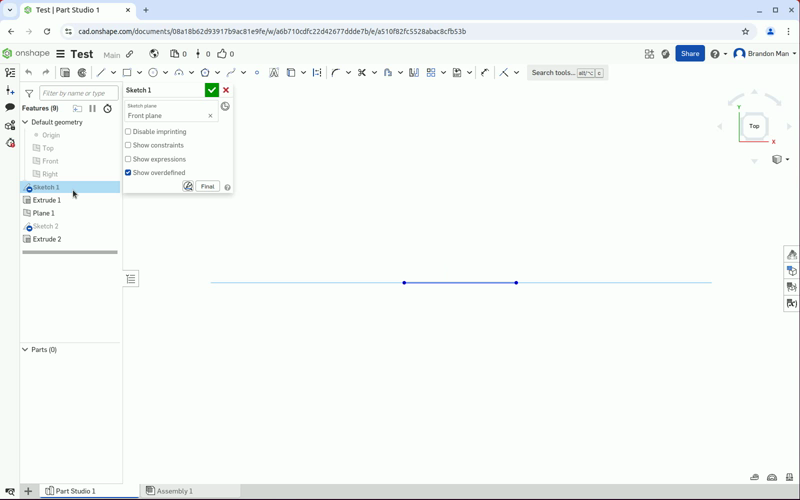
mouse_move(229, 92)
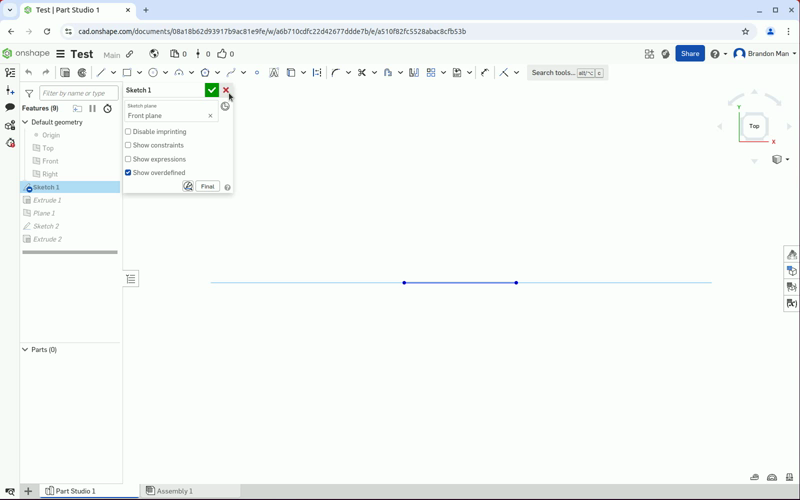
click(229, 92)
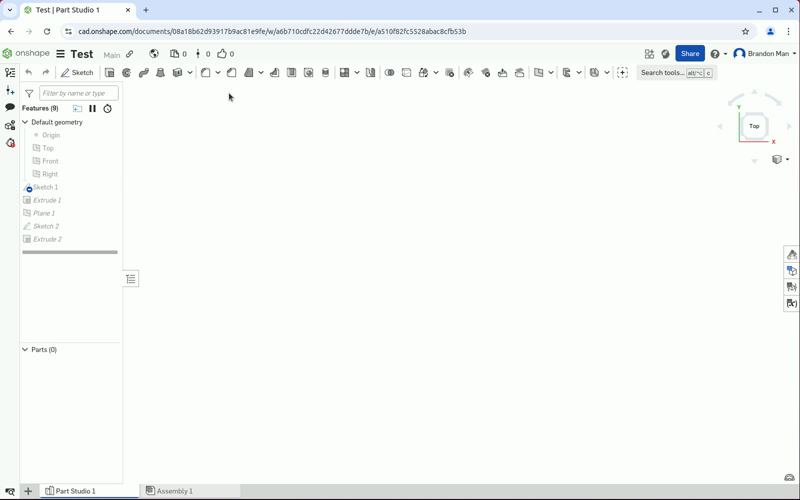
key(shift+s)
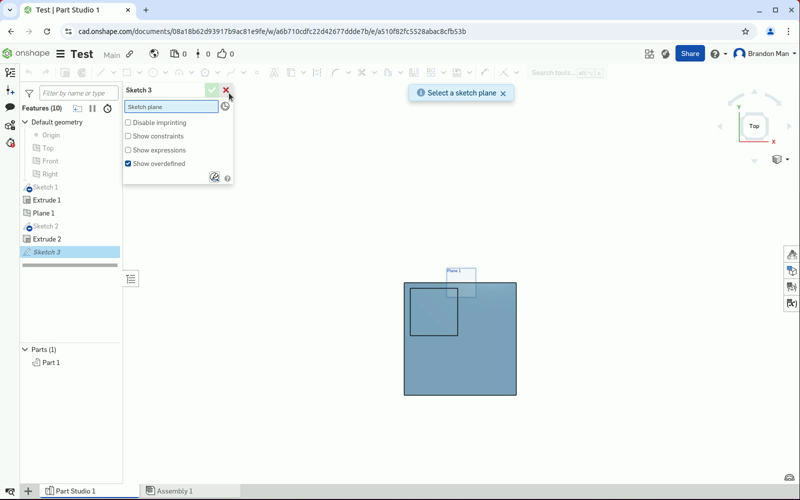
mouse_move(73, 215)
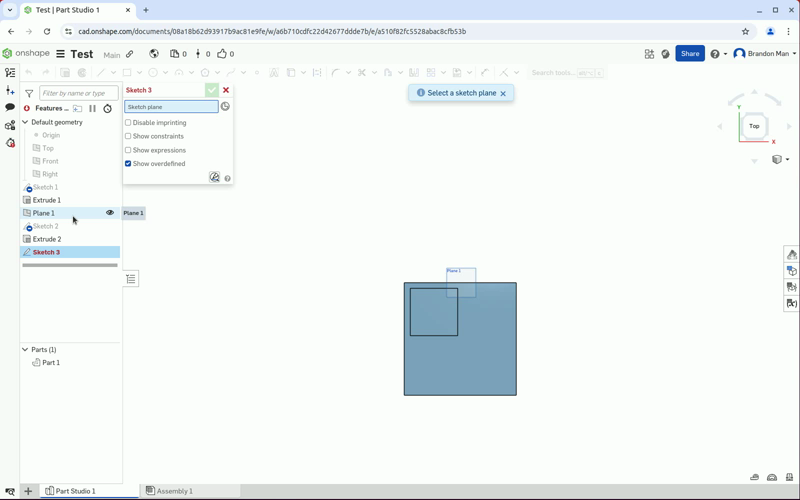
click(73, 215)
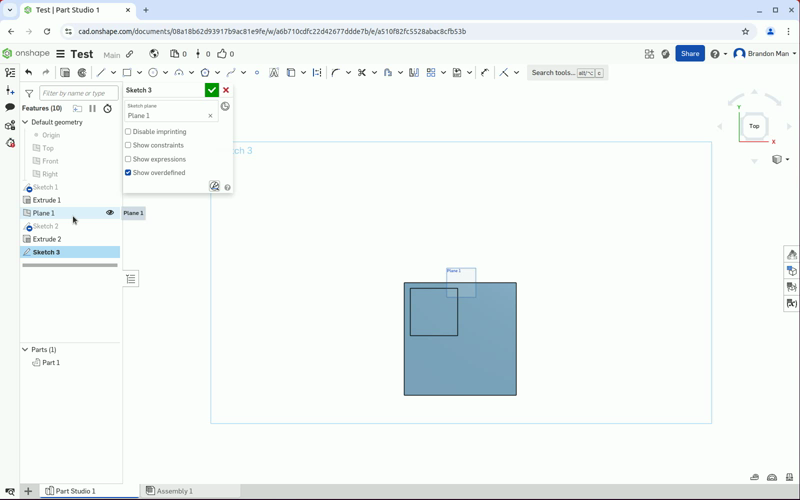
mouse_move(73, 352)
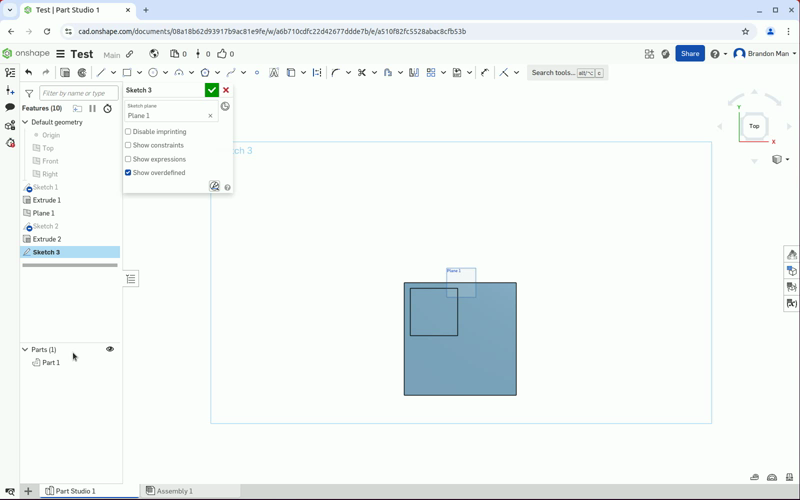
key(y)
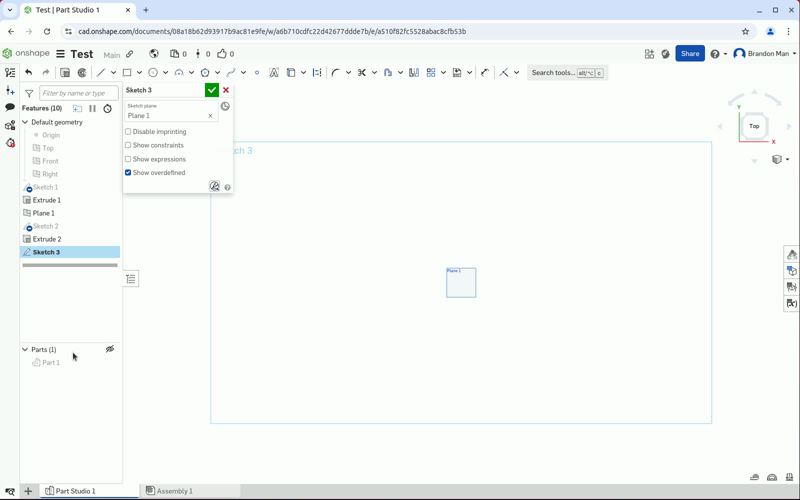
key(l)
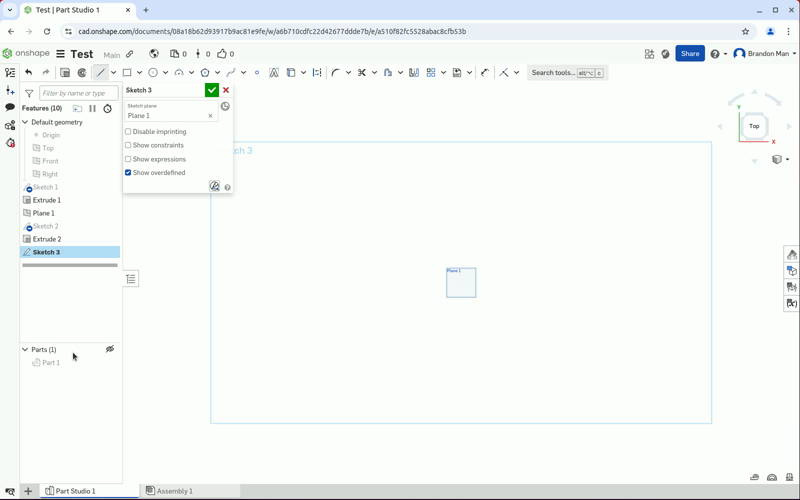
key_down(shift)
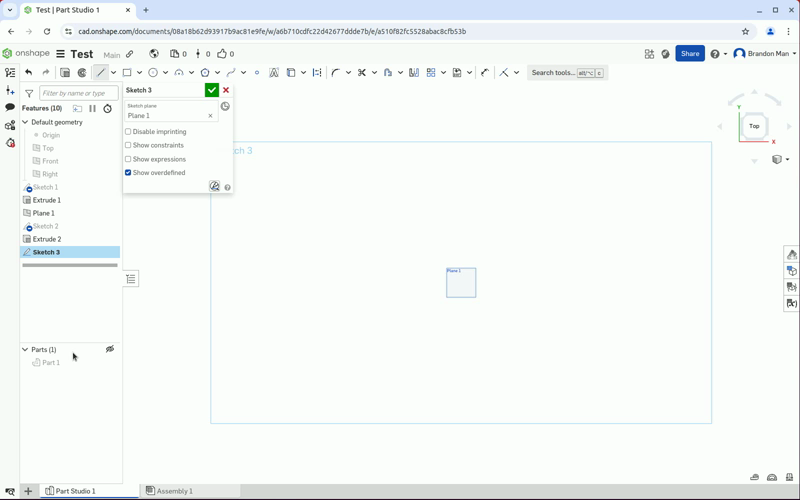
mouse_move(464, 335)
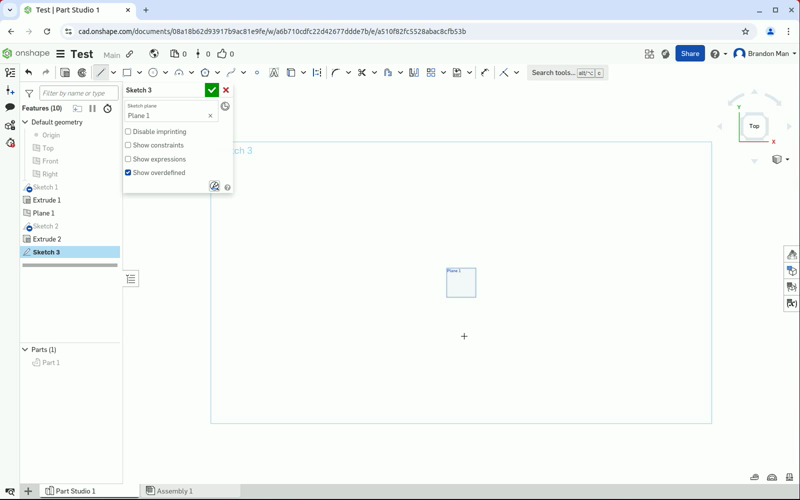
click(464, 335)
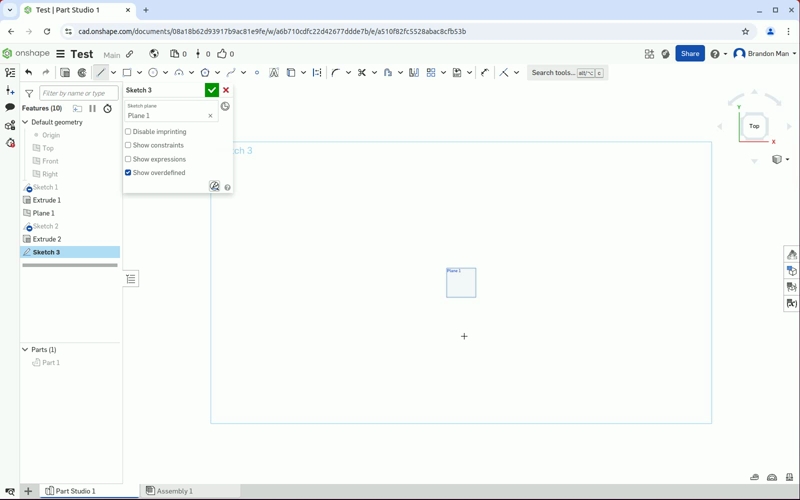
key_up(shift)
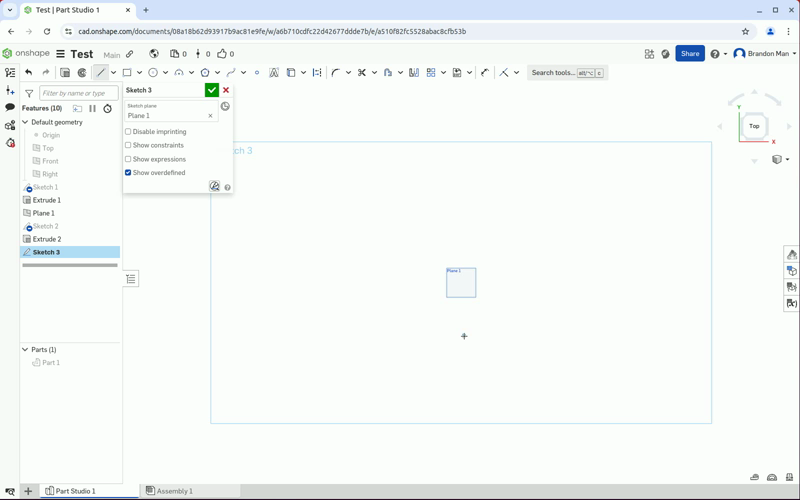
key_down(shift)
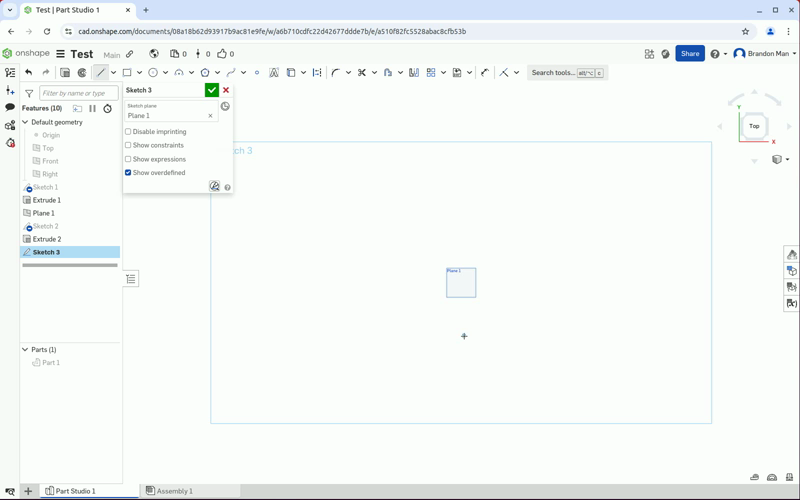
mouse_move(494, 335)
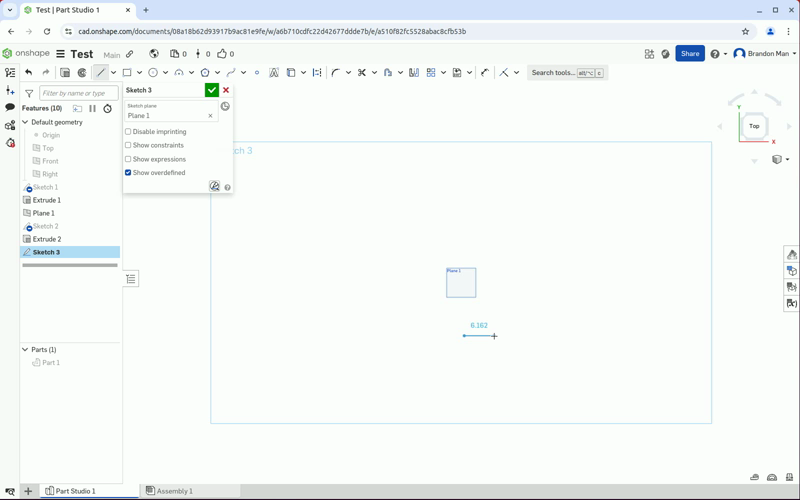
mouse_move(513, 335)
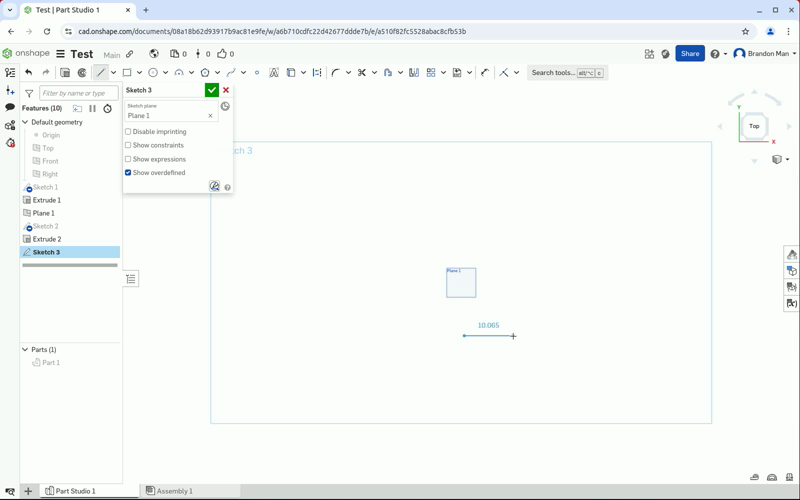
click(513, 335)
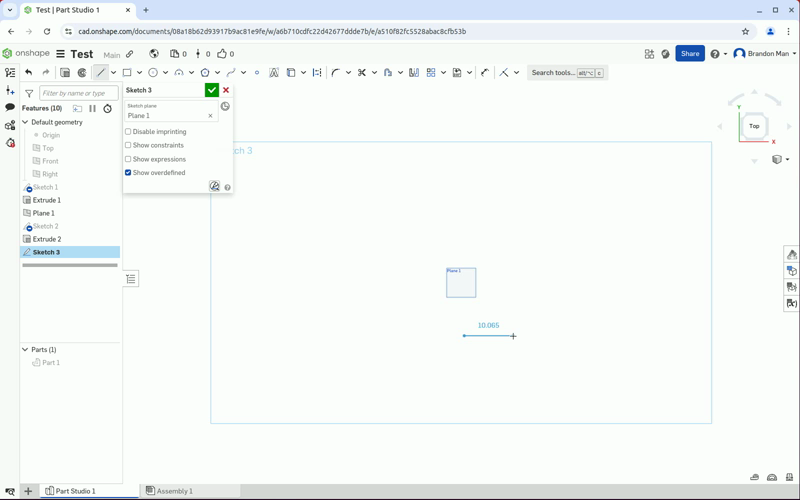
key_up(shift)
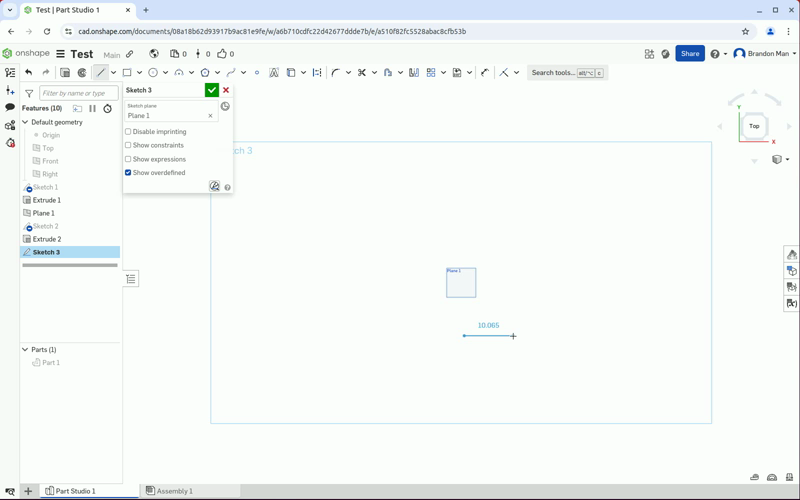
key_down(shift)
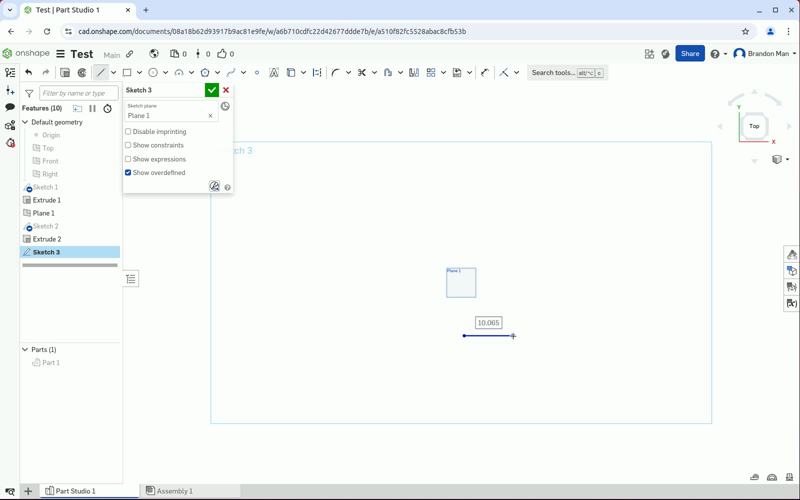
mouse_move(543, 335)
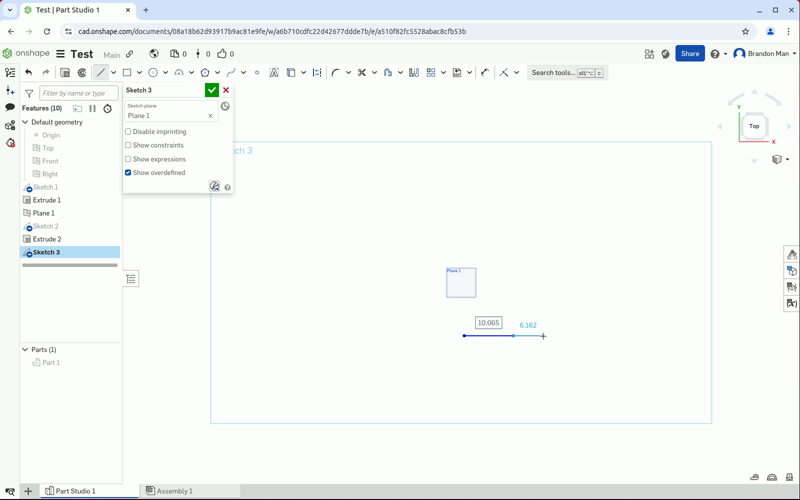
mouse_move(513, 287)
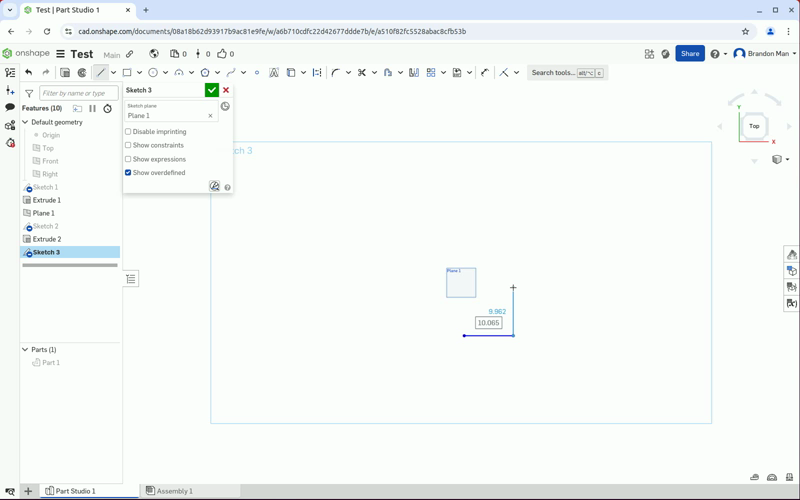
click(513, 287)
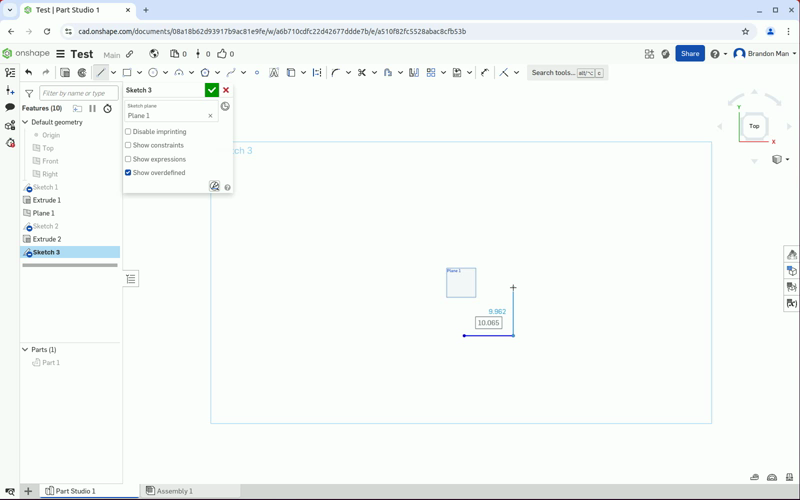
key_up(shift)
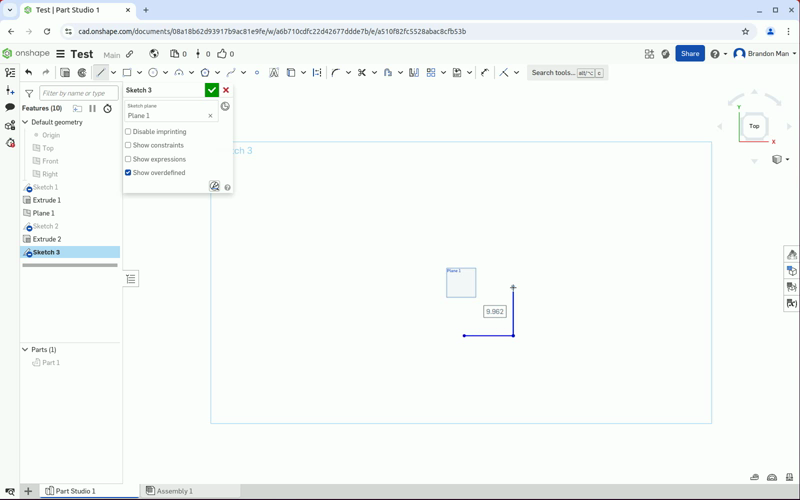
key_down(shift)
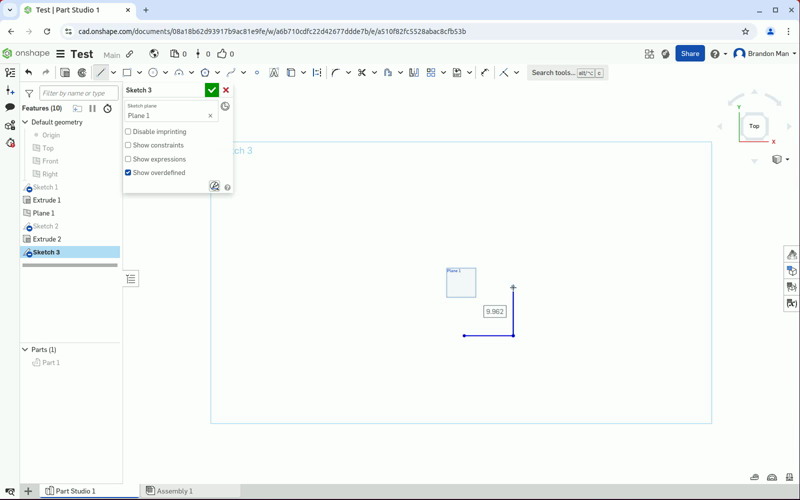
mouse_move(543, 287)
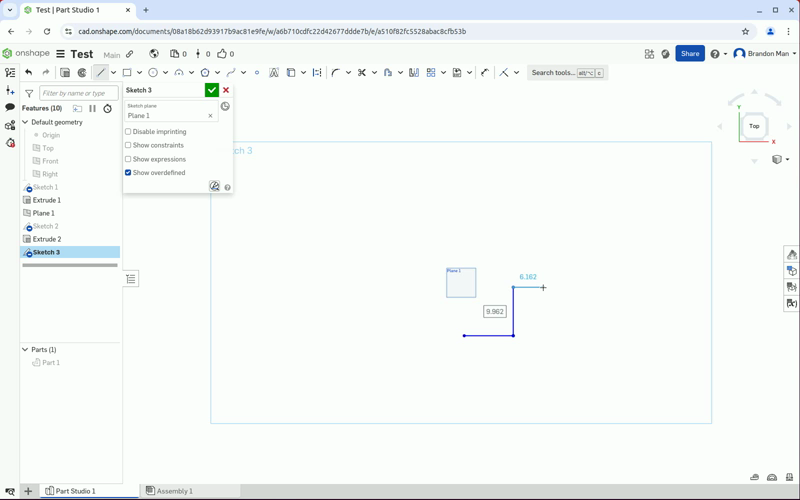
mouse_move(464, 287)
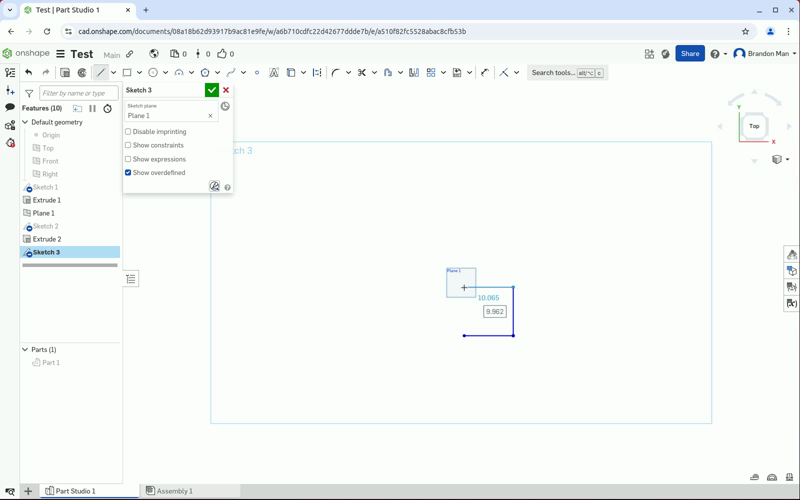
click(464, 287)
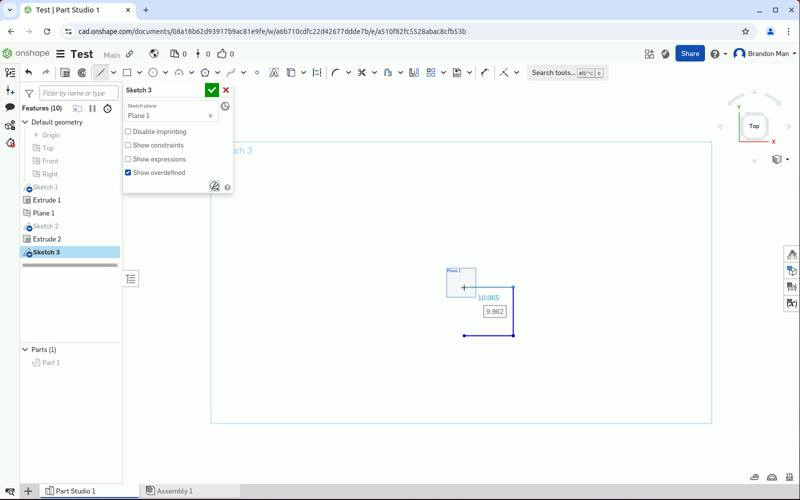
key_up(shift)
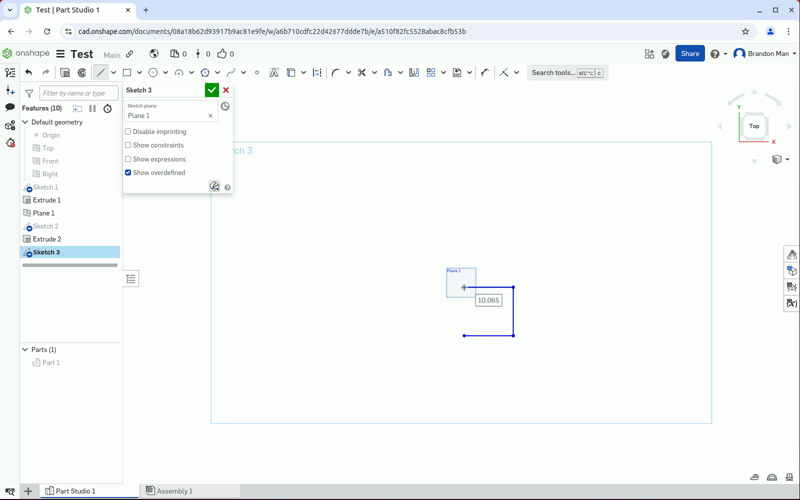
mouse_move(494, 287)
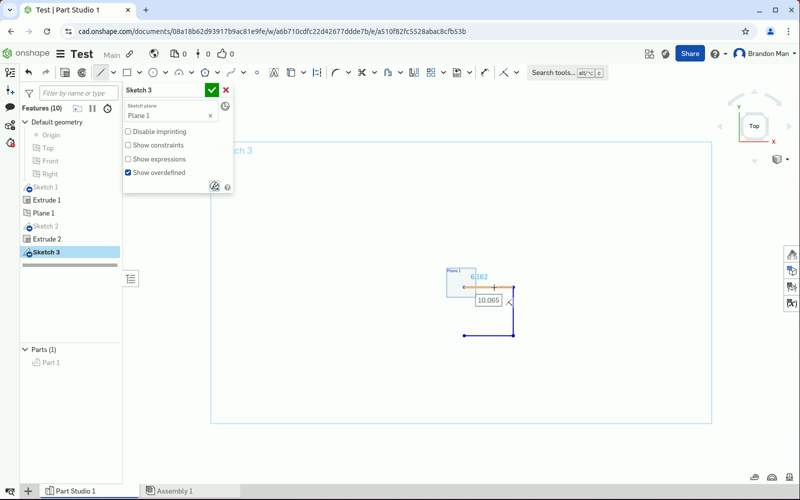
key_down(shift)
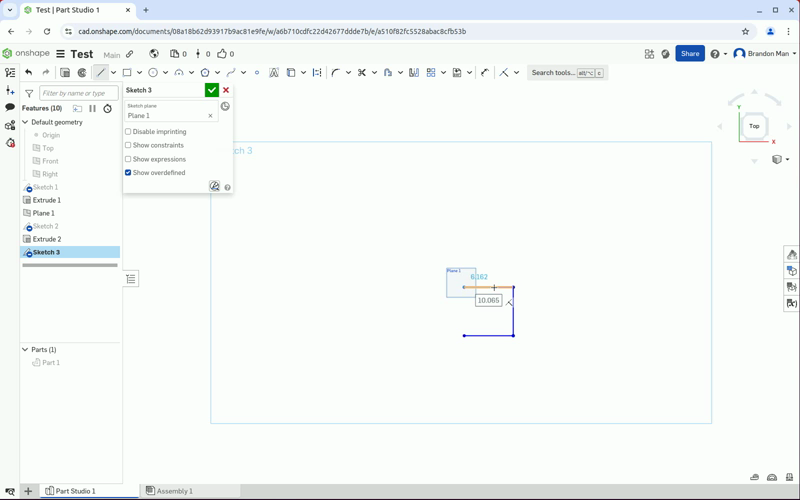
mouse_move(464, 335)
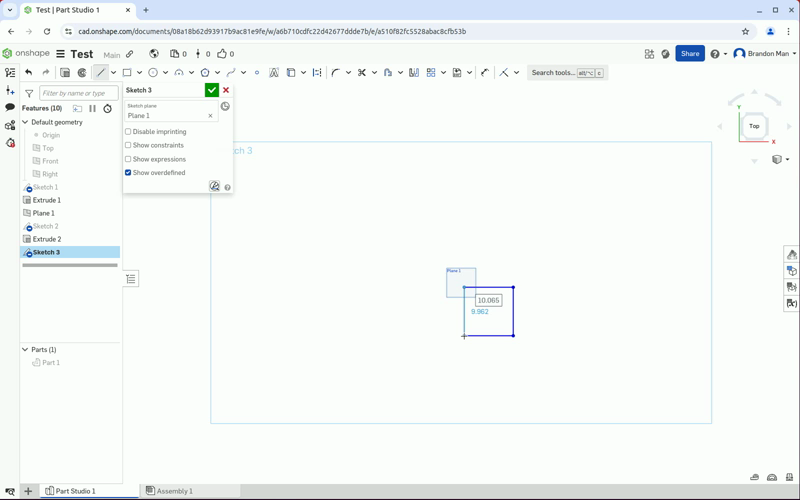
key_up(shift)
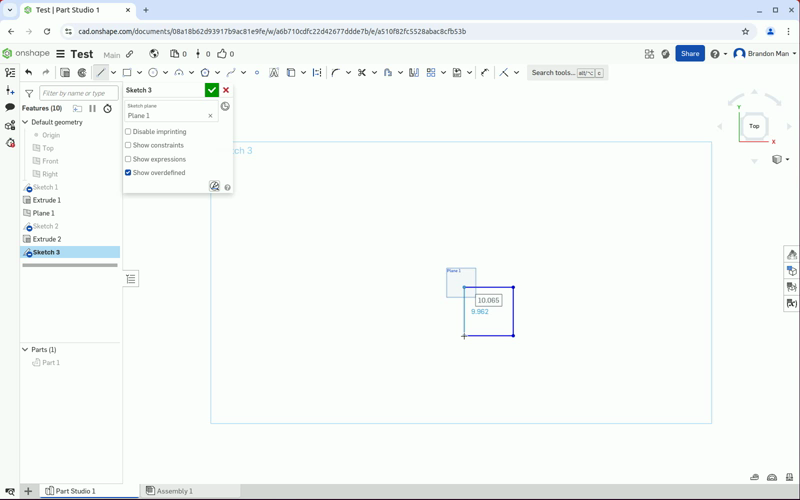
click(464, 335)
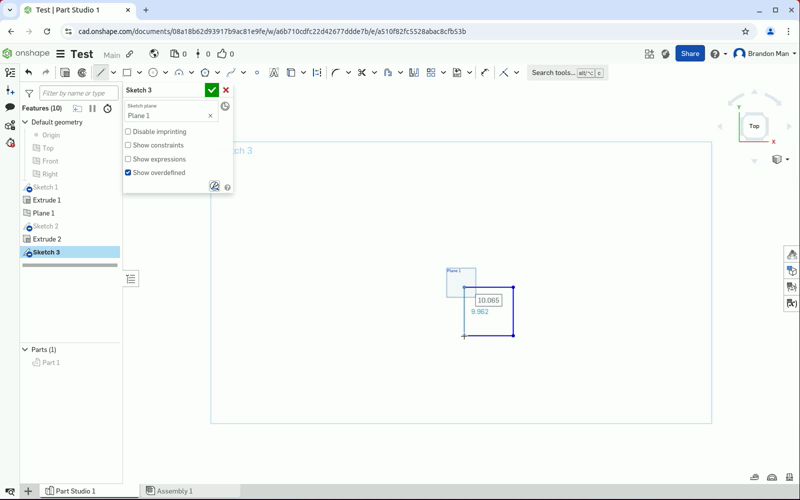
key(esc)
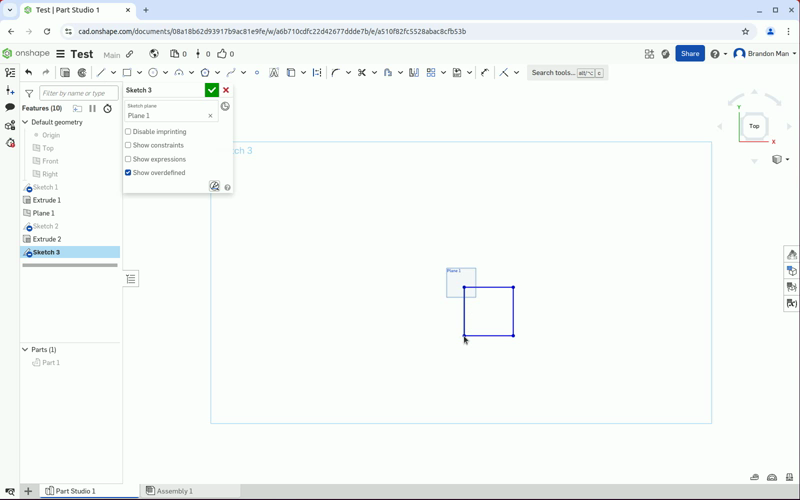
mouse_move(500, 322)
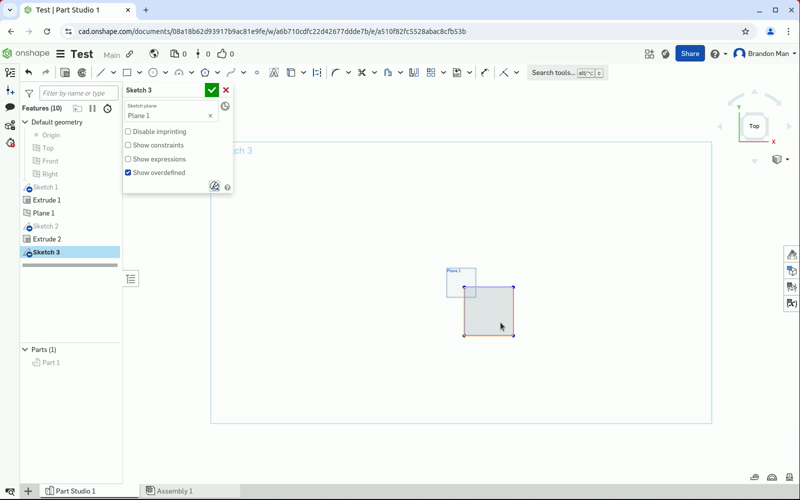
click(500, 322)
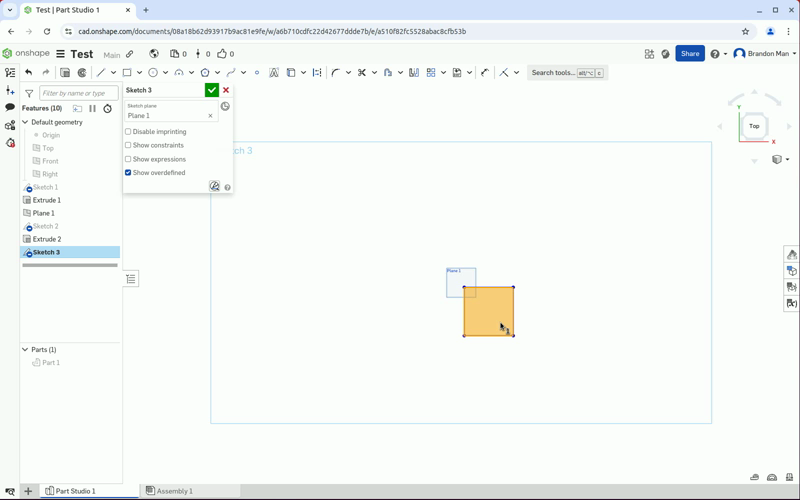
mouse_move(73, 352)
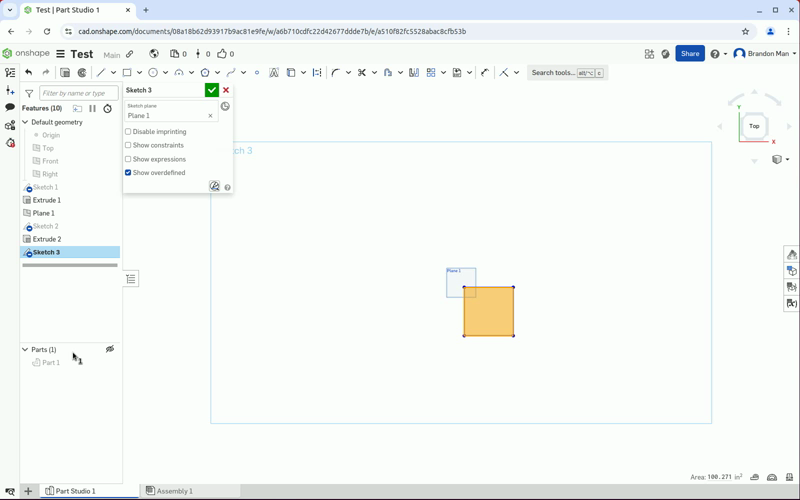
key(shift+y)
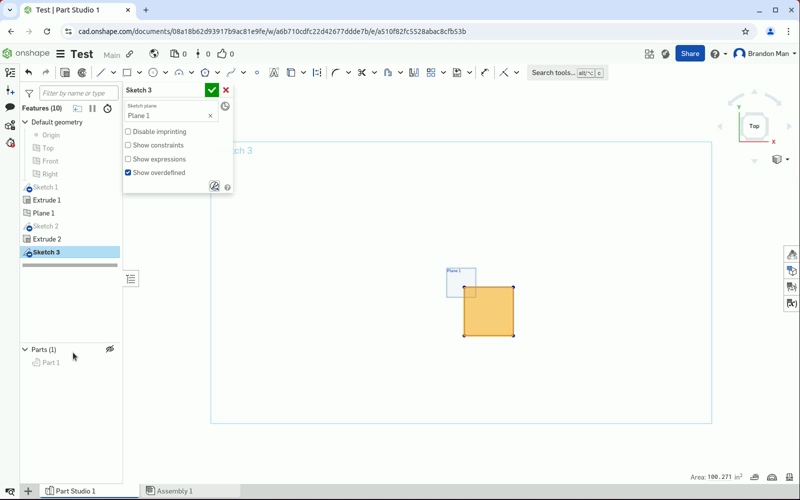
key(shift+e)
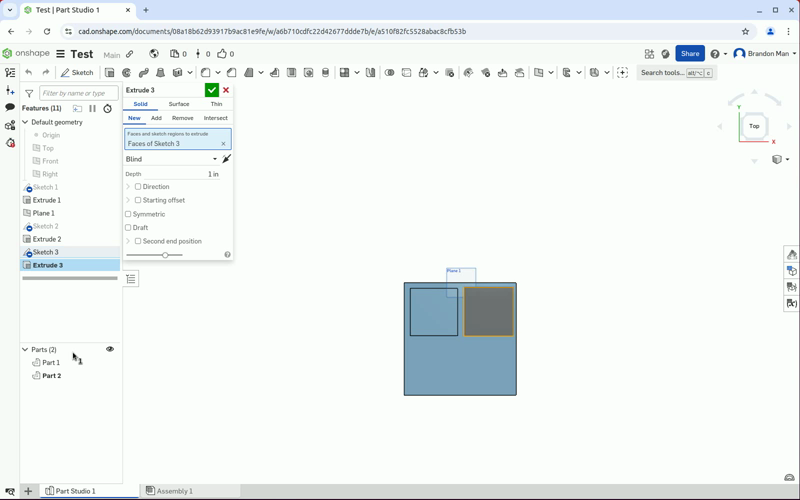
mouse_move(143, 106)
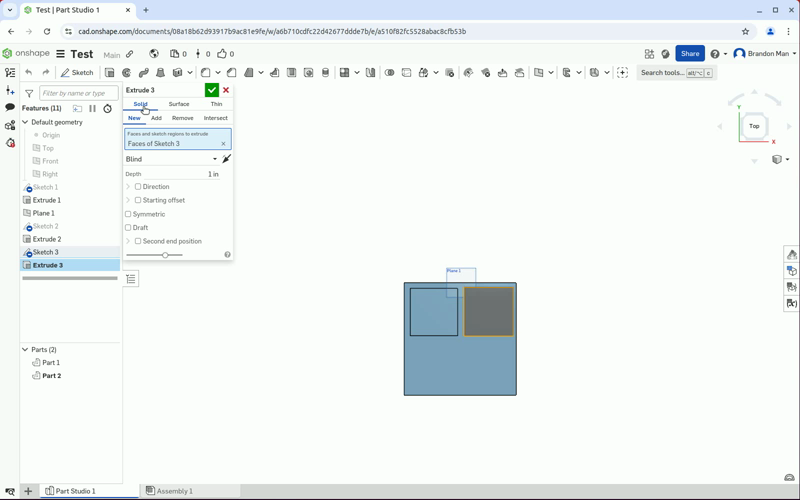
click(143, 106)
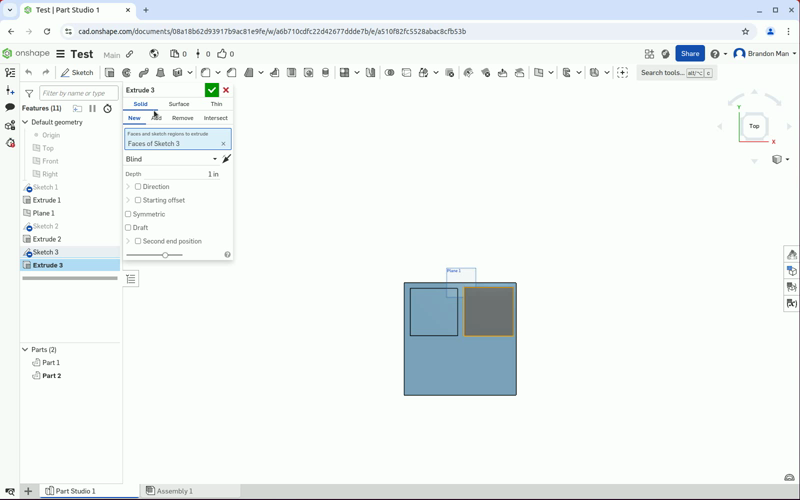
mouse_move(186, 120)
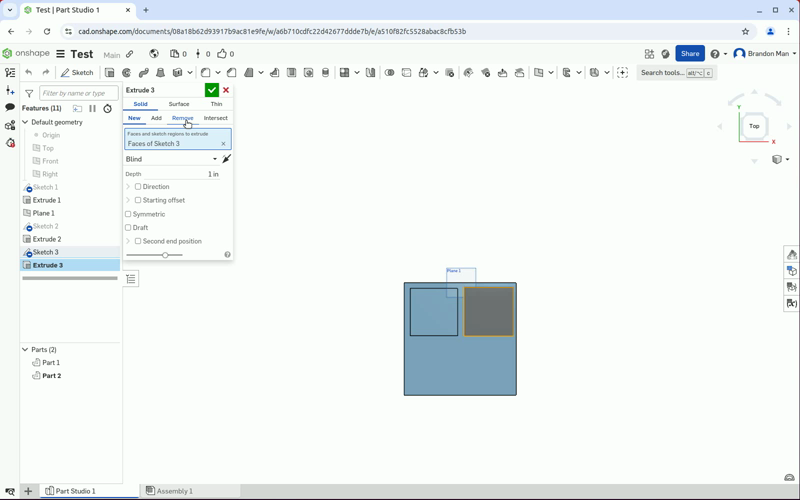
click(186, 120)
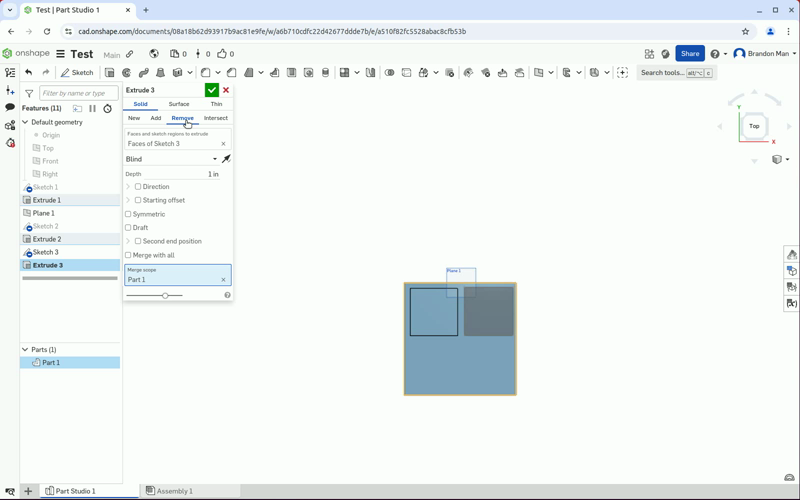
key(tab, 4)
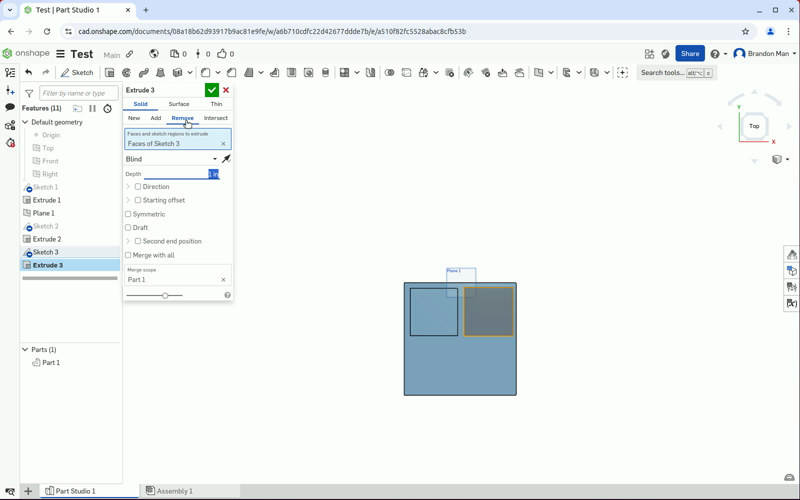
text(30.811)
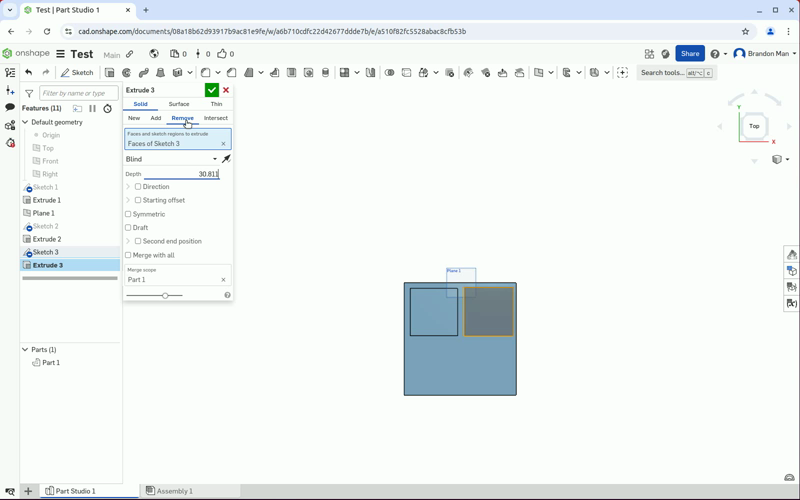
key(tab, 6)
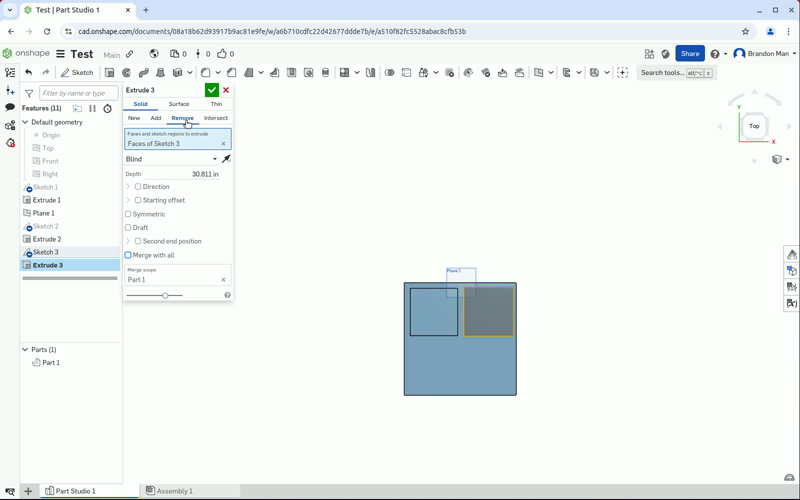
key(space)
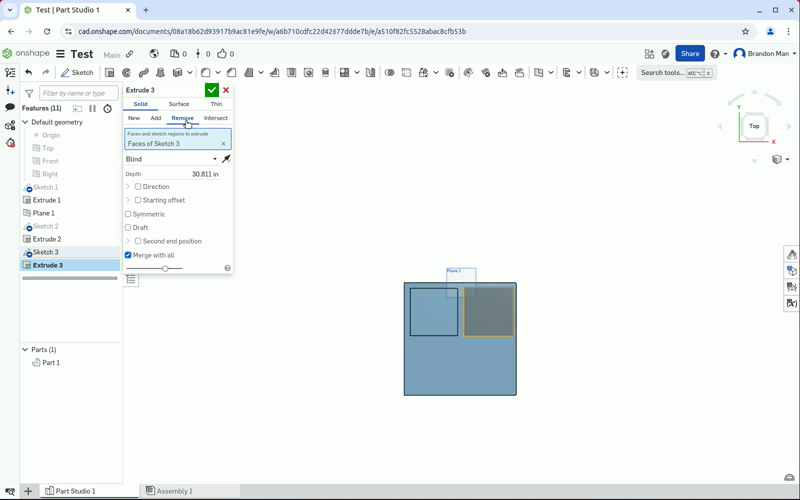
key(enter)
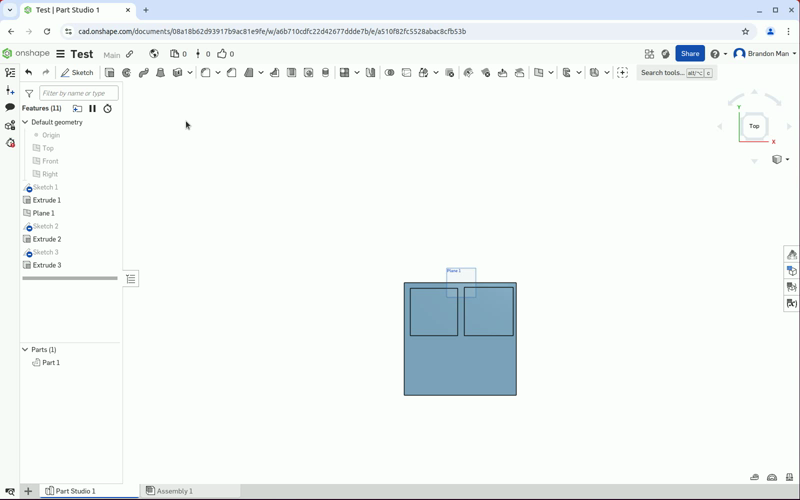
key(shift+h)
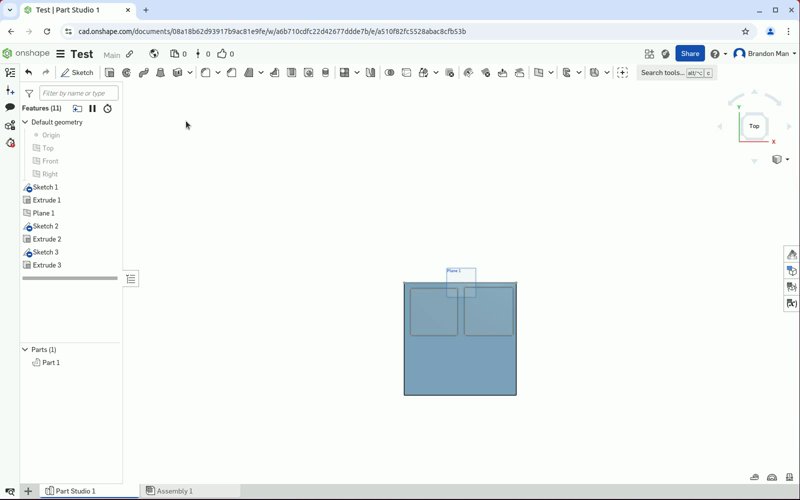
key(shift+h)
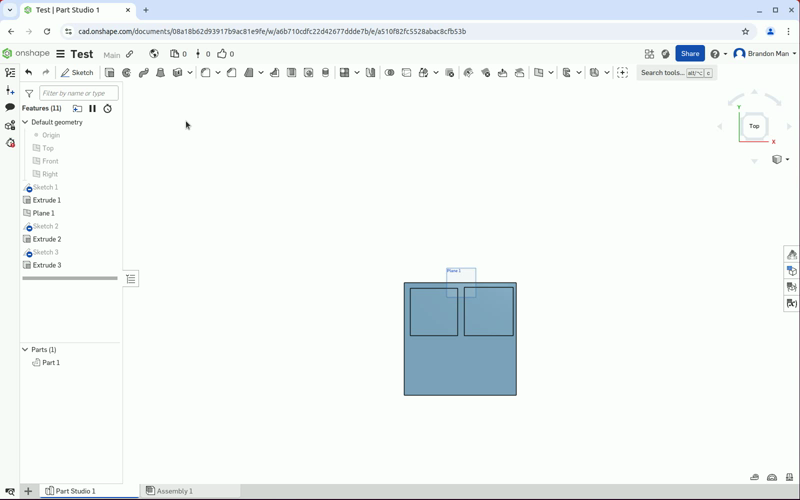
mouse_move(73, 189)
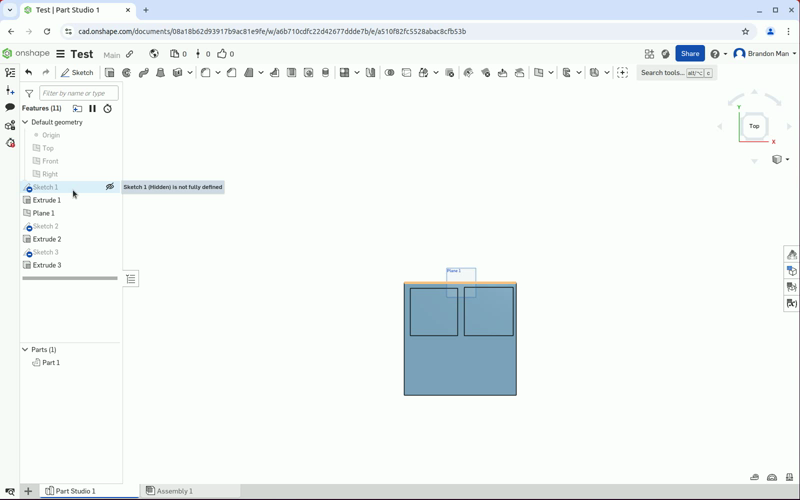
click(73, 189)
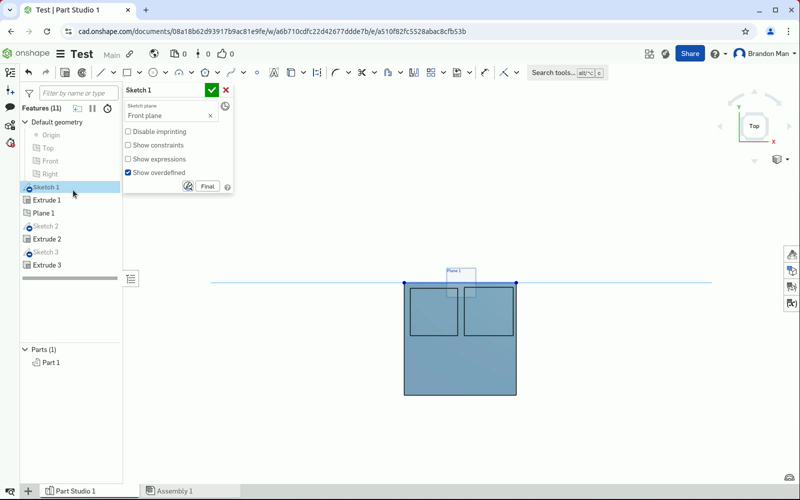
mouse_move(229, 92)
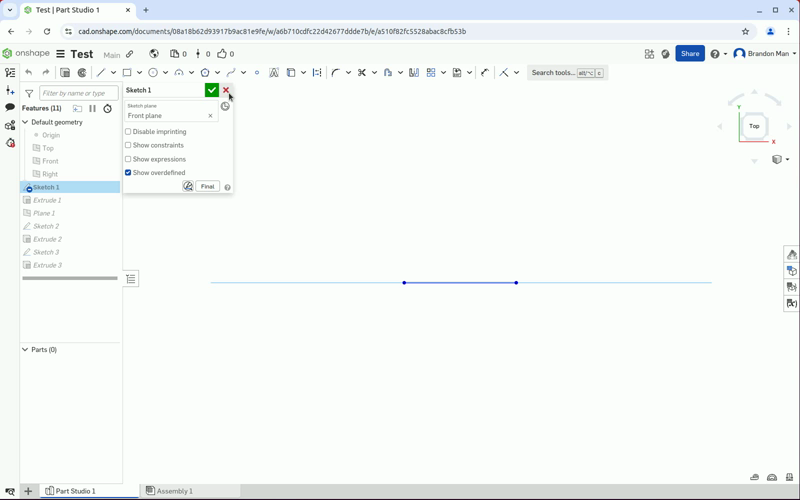
click(229, 92)
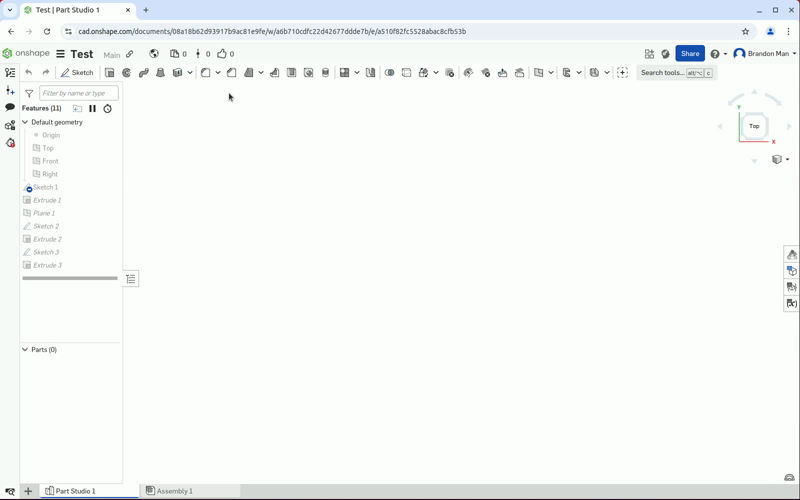
key(shift+s)
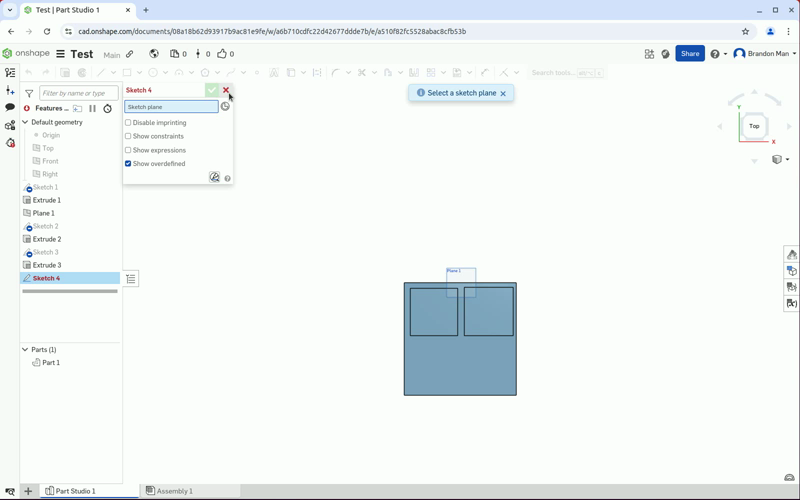
mouse_move(73, 215)
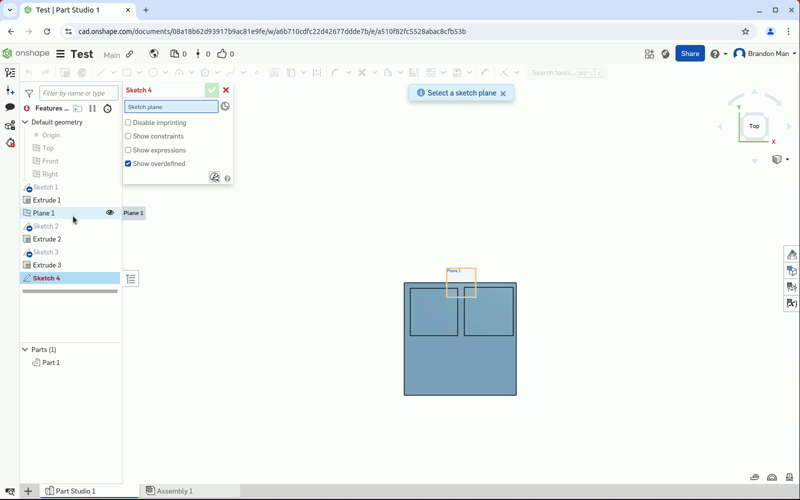
click(73, 215)
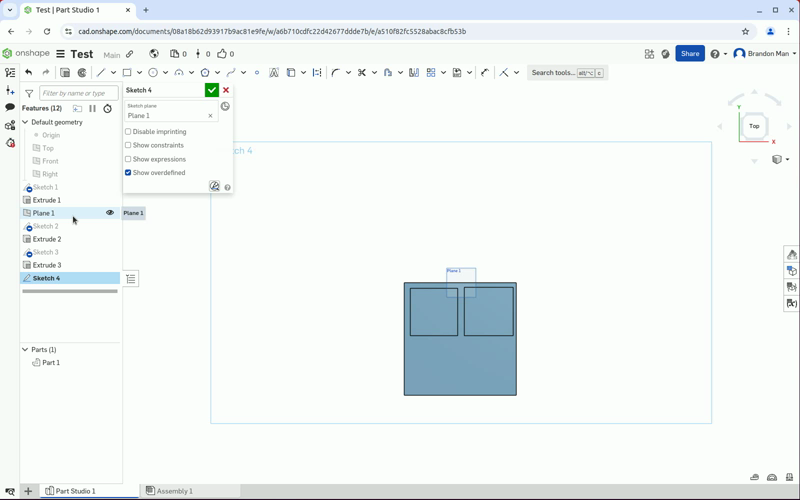
mouse_move(73, 352)
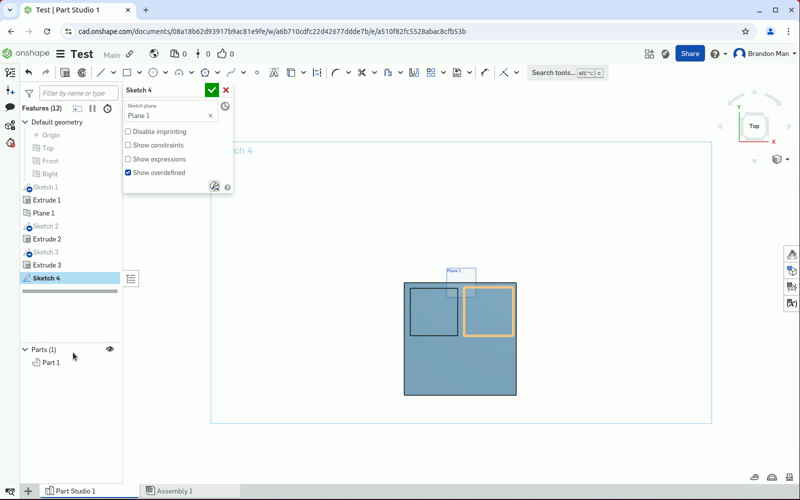
key(y)
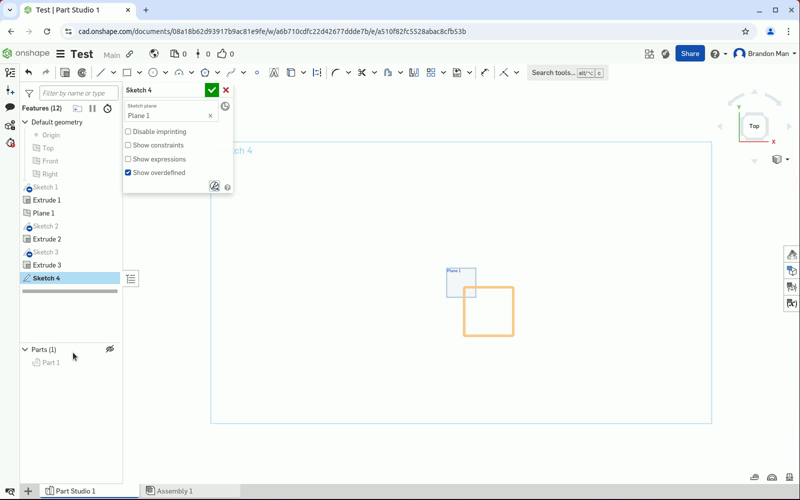
key(l)
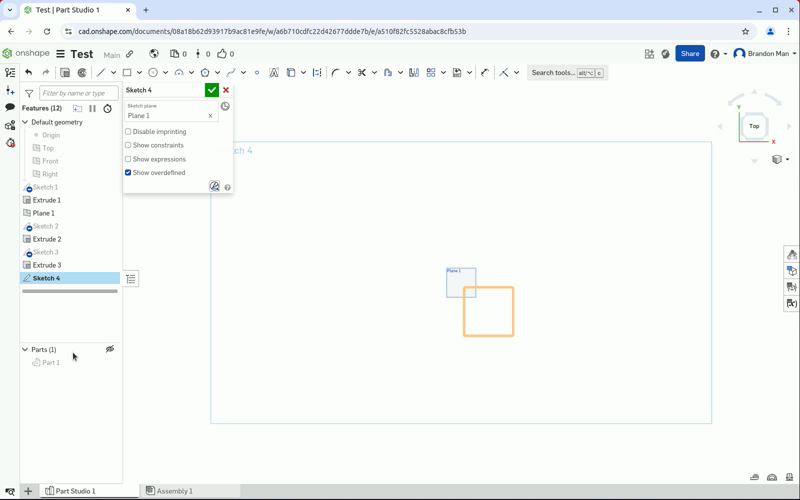
key_down(shift)
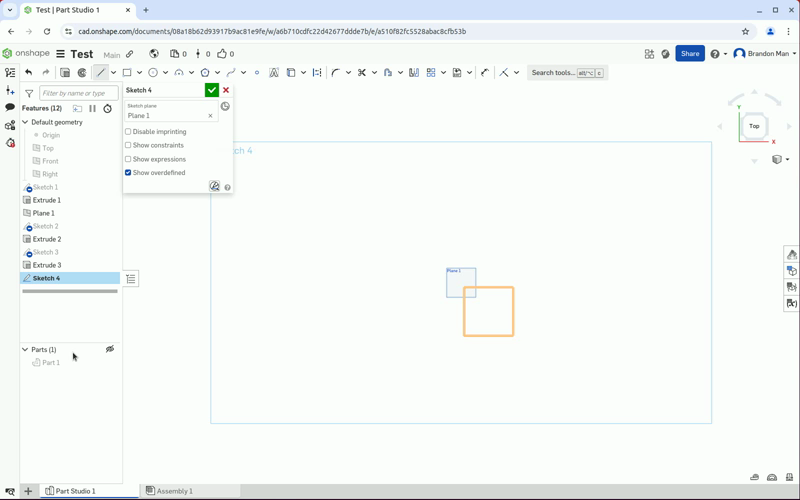
mouse_move(411, 389)
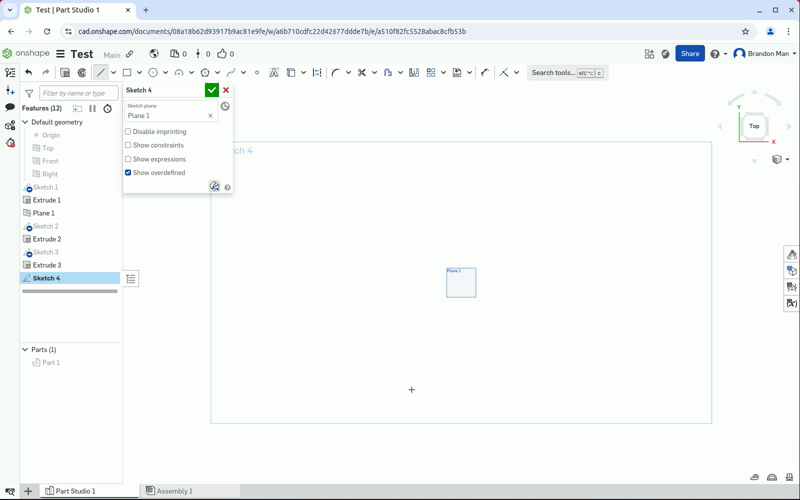
click(411, 389)
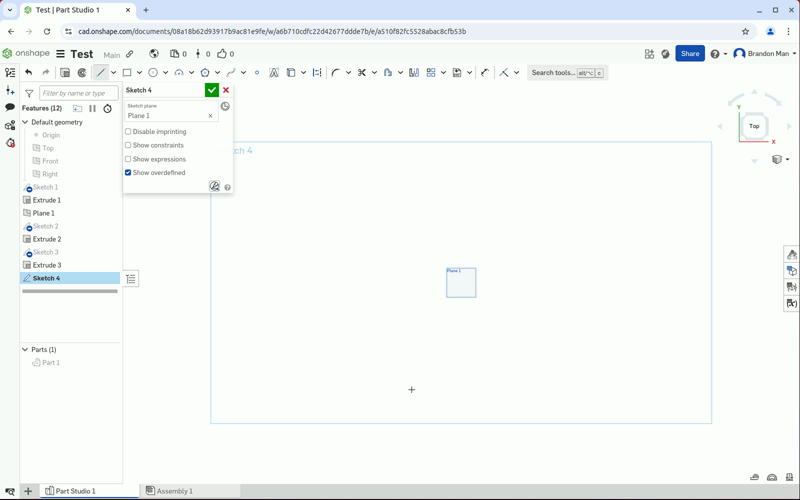
key_up(shift)
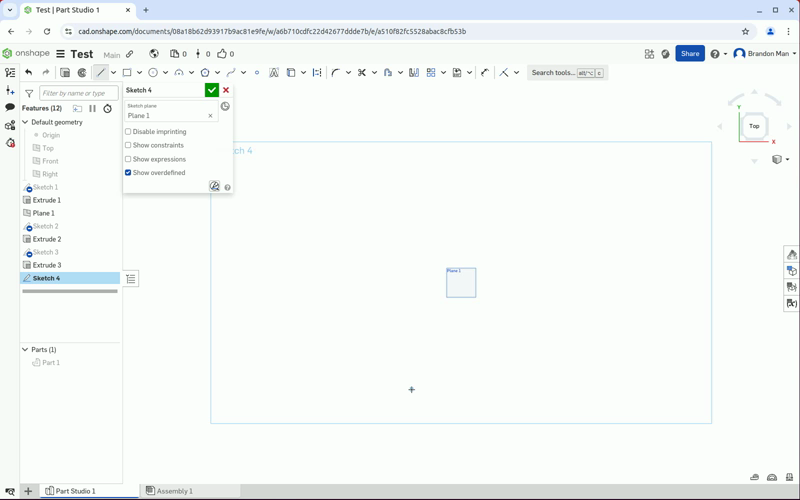
key_down(shift)
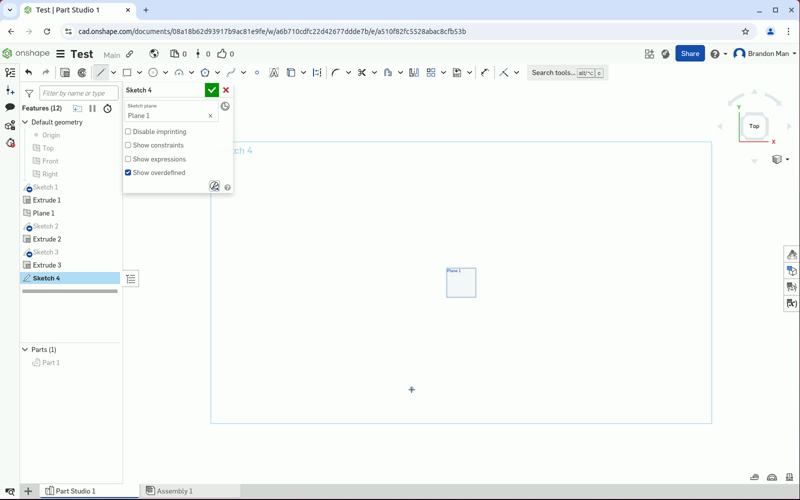
mouse_move(441, 389)
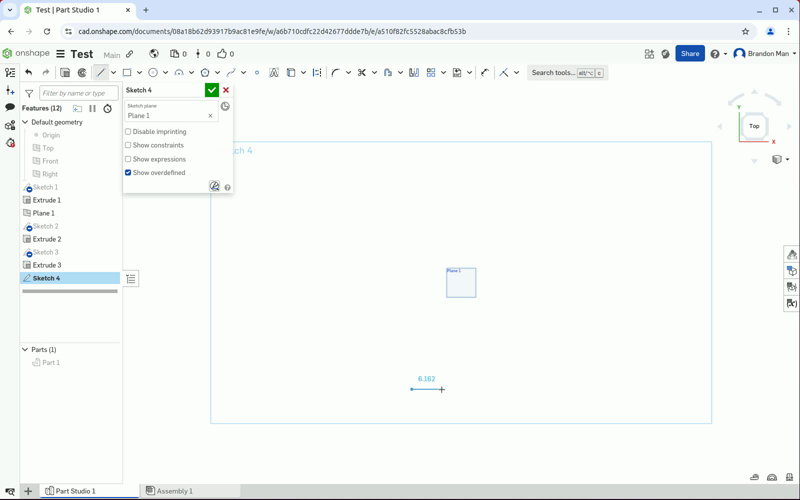
mouse_move(458, 389)
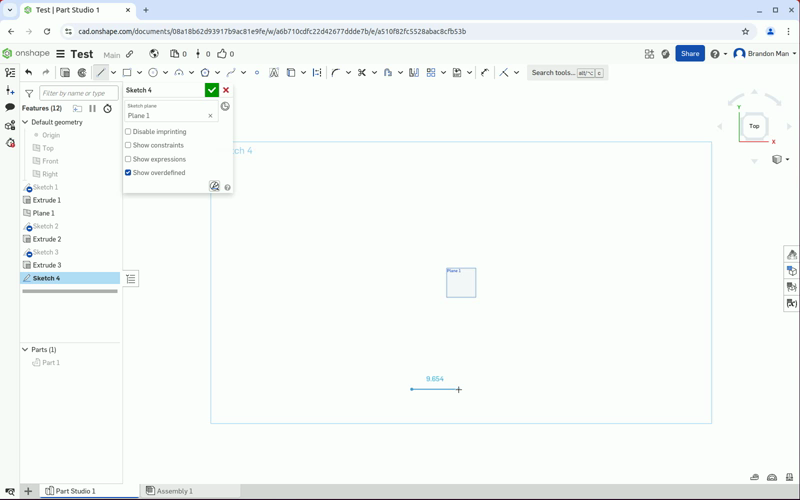
click(458, 389)
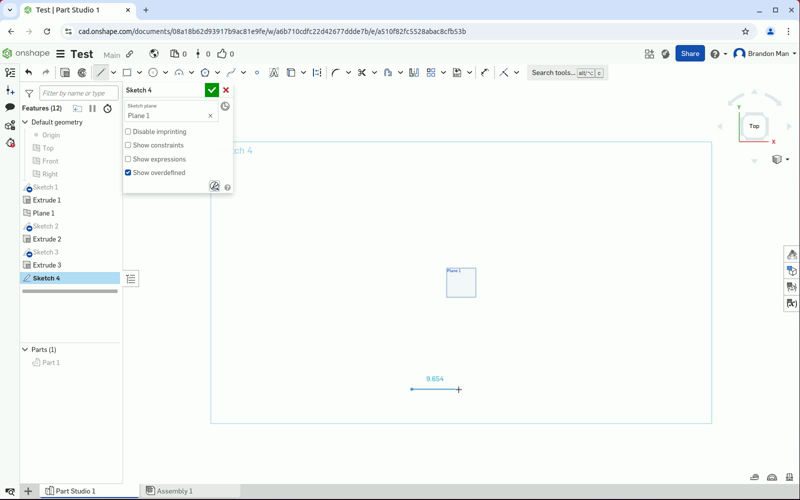
key_up(shift)
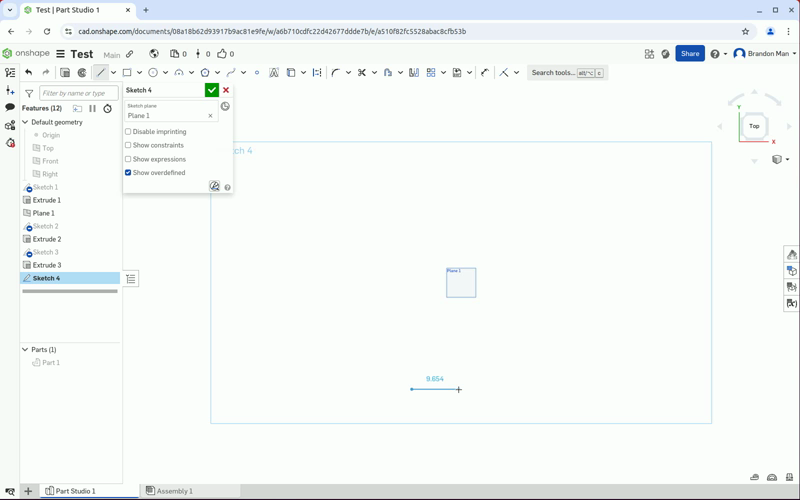
key_down(shift)
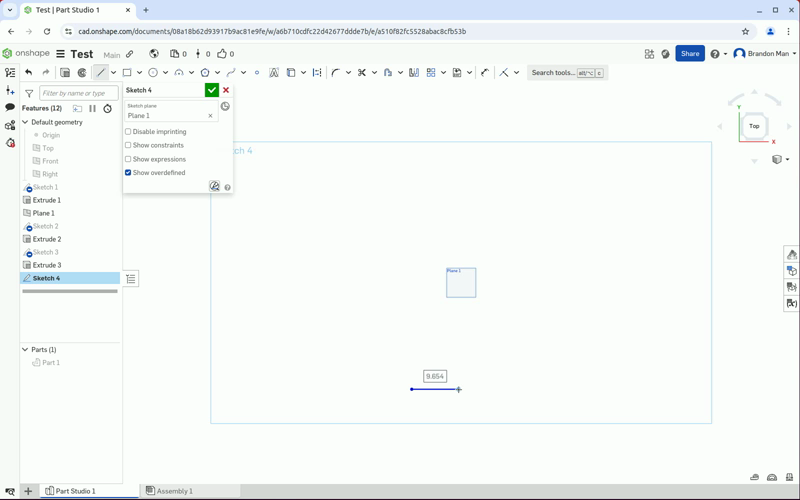
mouse_move(489, 389)
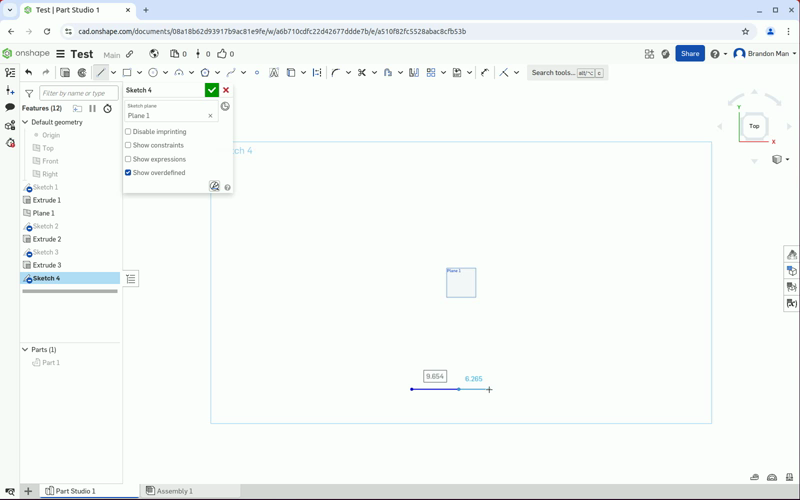
mouse_move(458, 342)
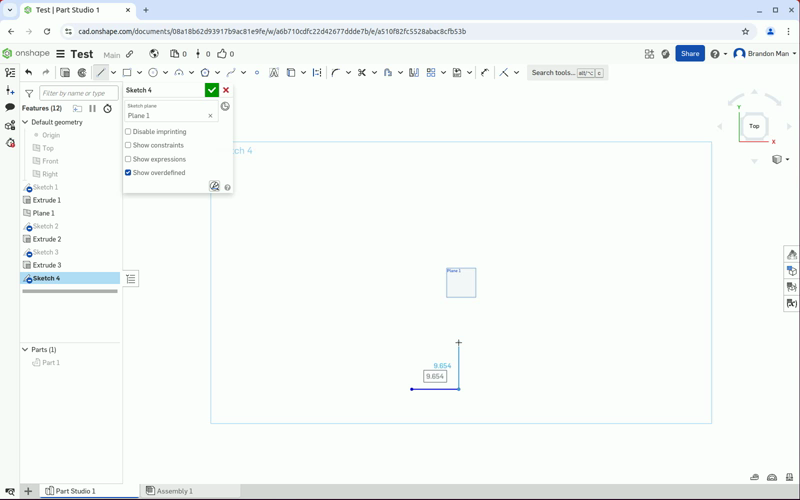
click(458, 342)
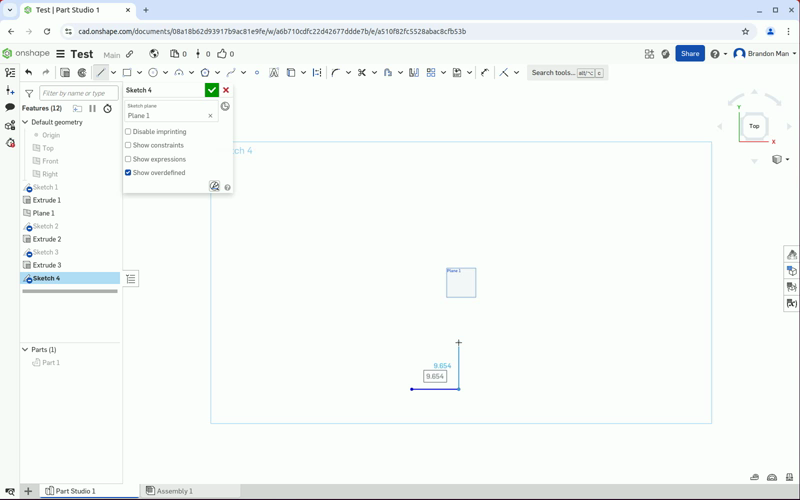
key_up(shift)
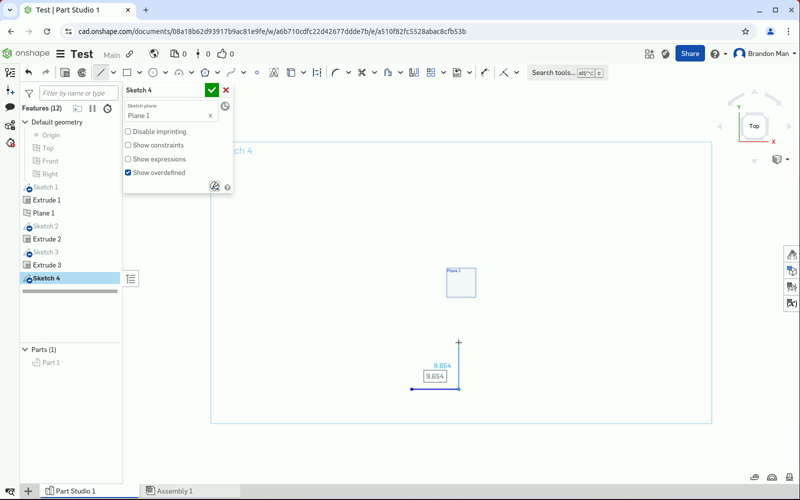
key_down(shift)
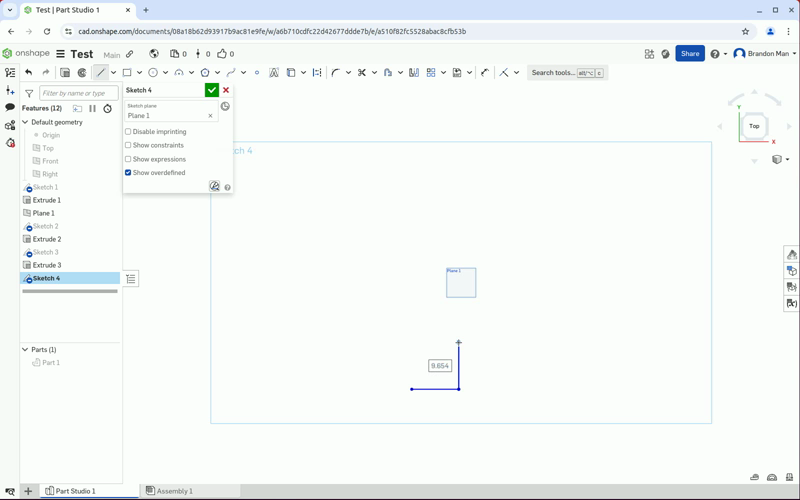
mouse_move(489, 342)
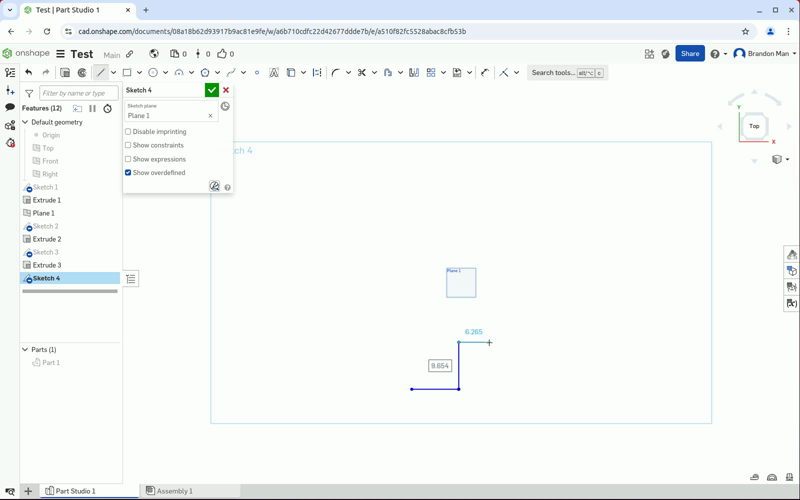
mouse_move(411, 342)
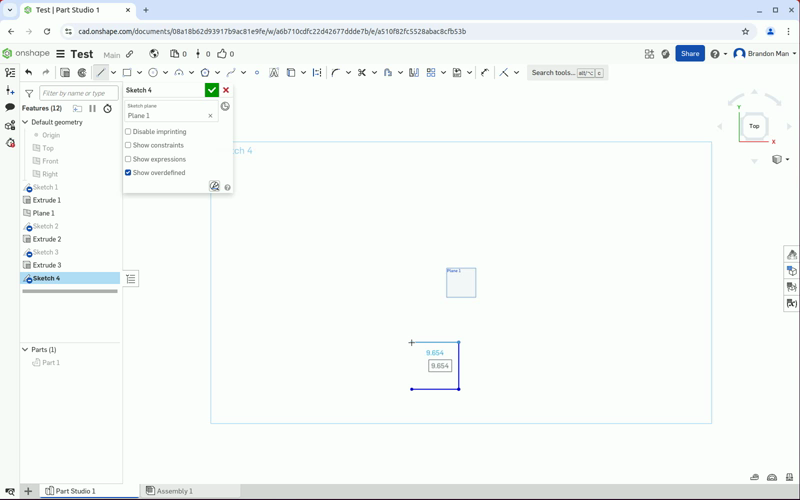
click(411, 342)
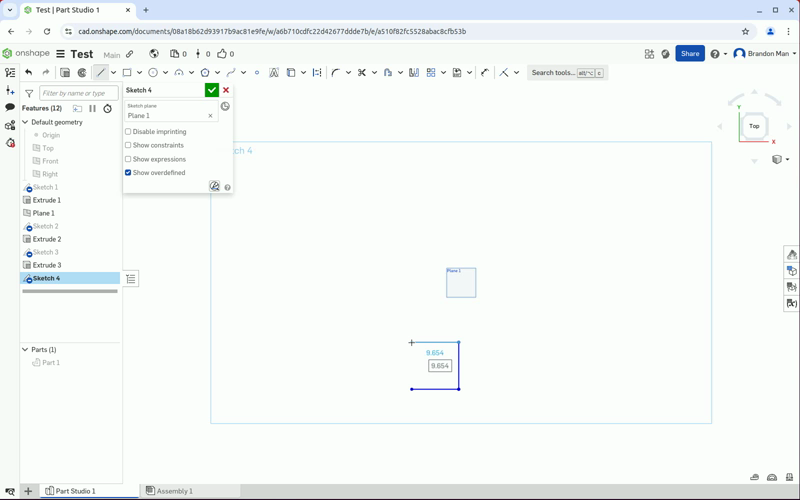
key_up(shift)
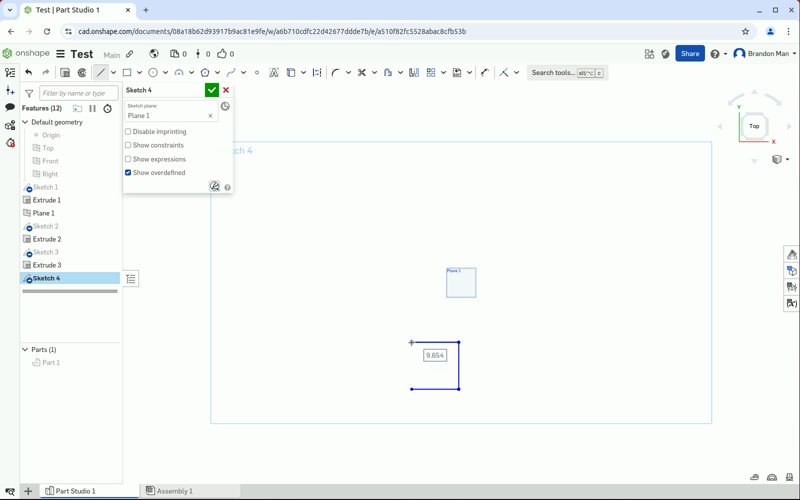
mouse_move(441, 342)
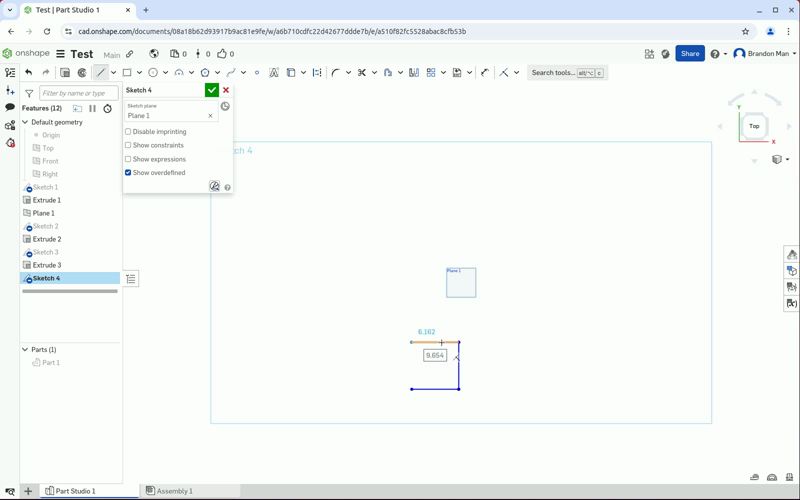
key_down(shift)
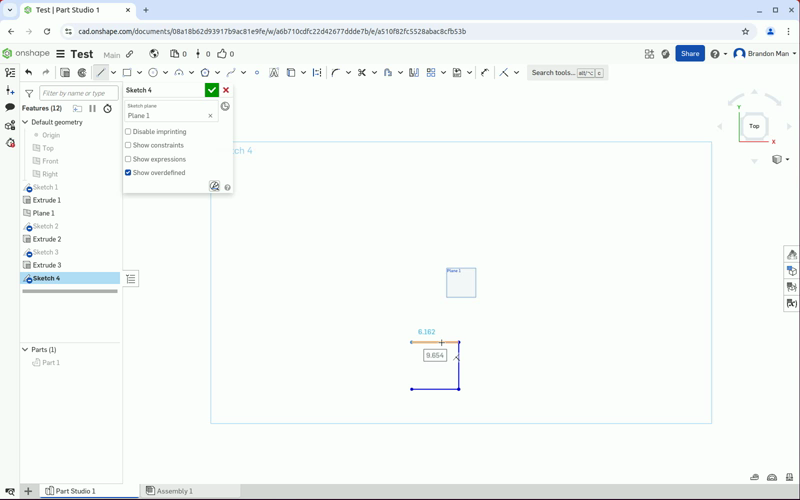
mouse_move(411, 389)
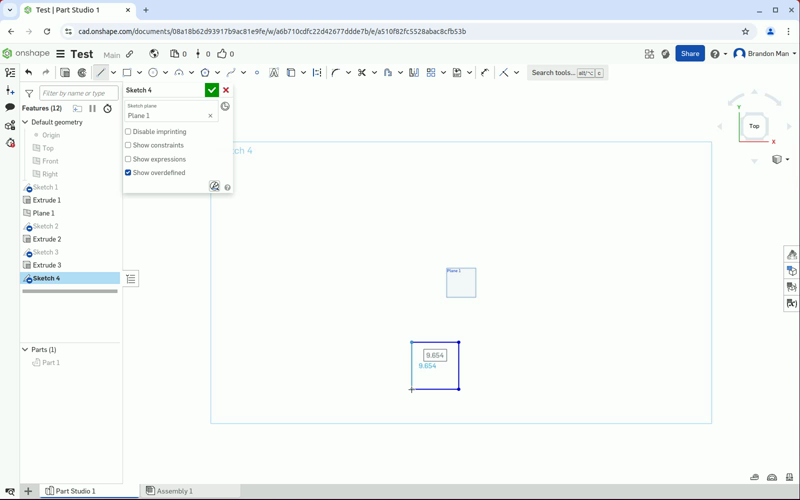
key_up(shift)
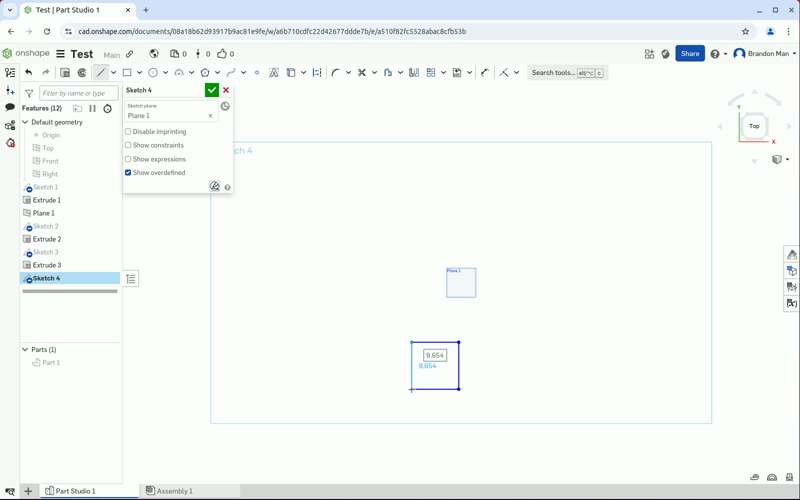
click(411, 389)
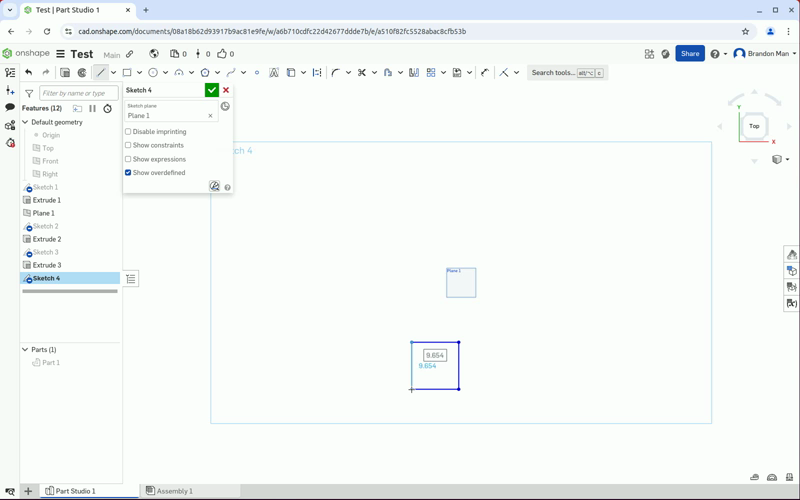
key(esc)
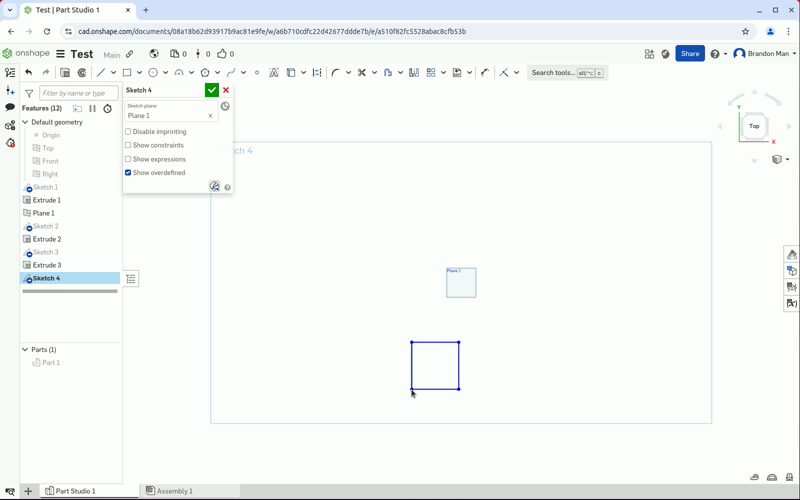
mouse_move(445, 385)
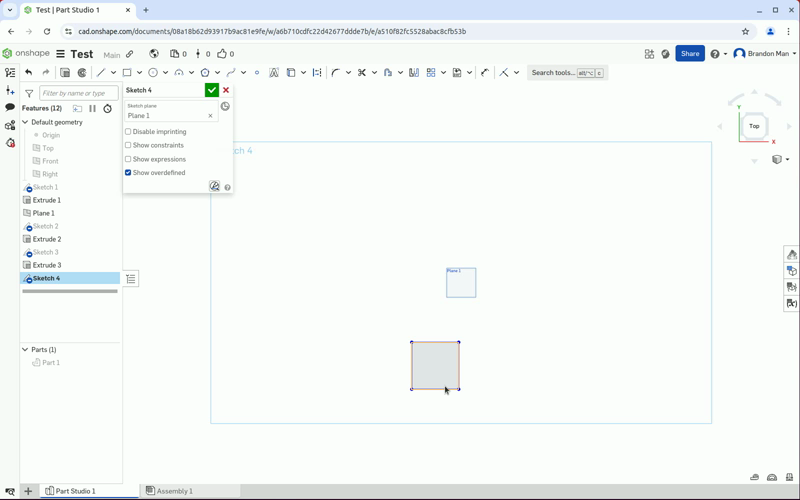
click(445, 385)
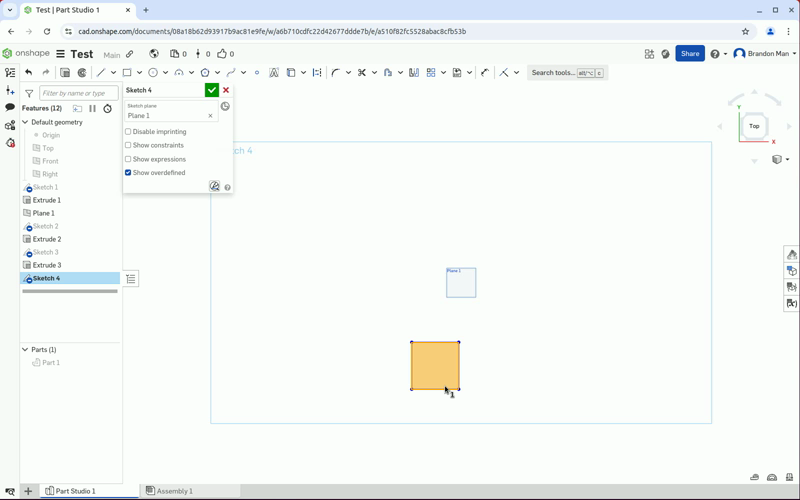
mouse_move(73, 352)
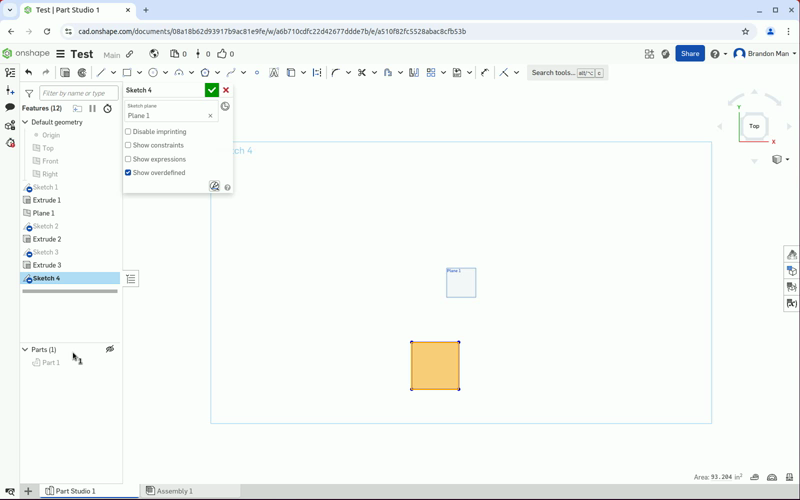
key(shift+y)
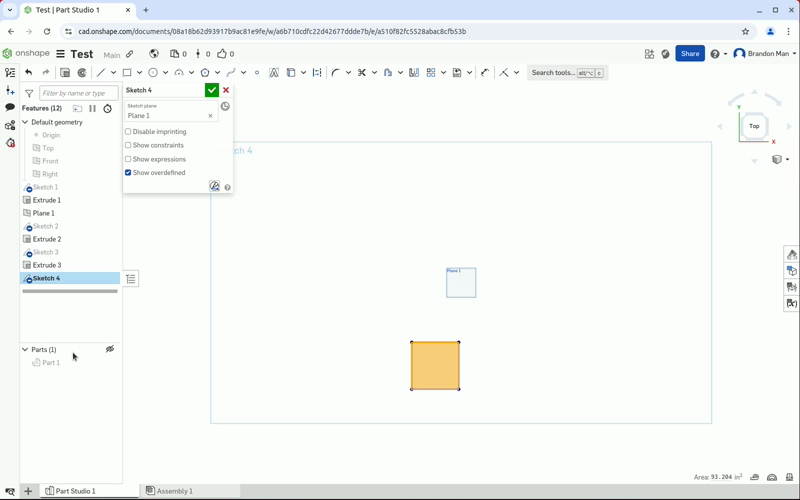
key(shift+e)
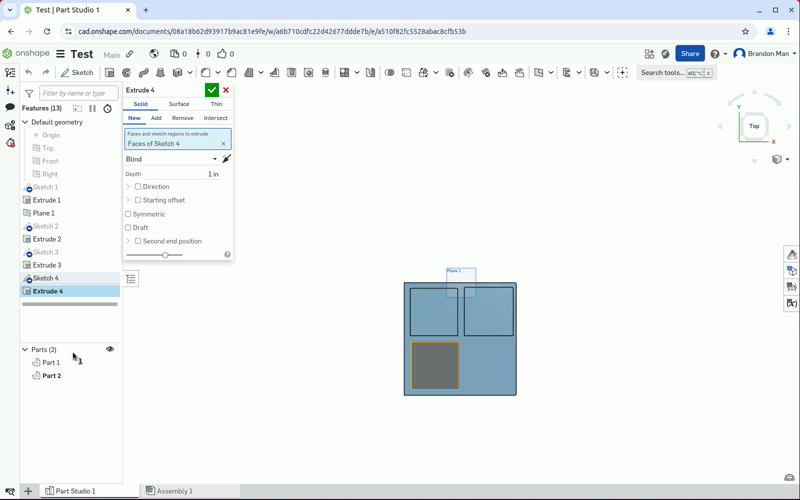
mouse_move(143, 106)
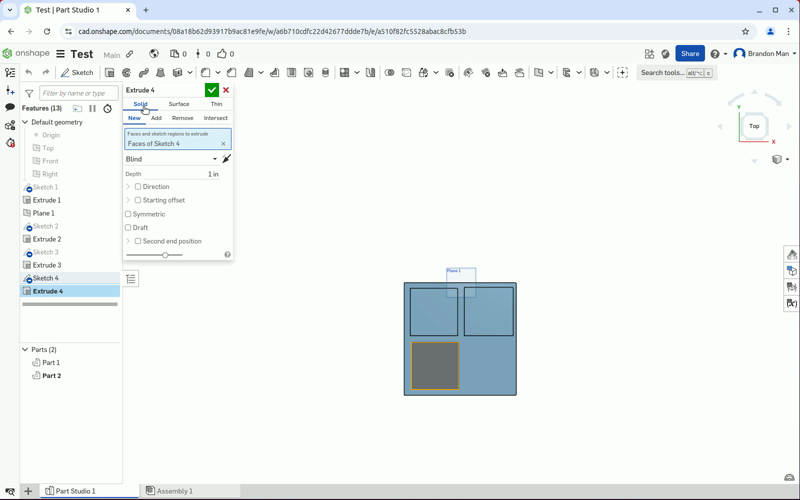
click(143, 106)
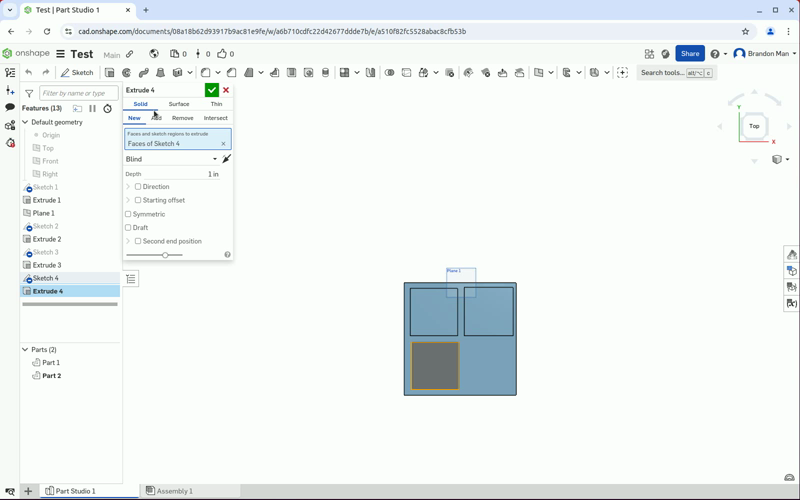
mouse_move(186, 120)
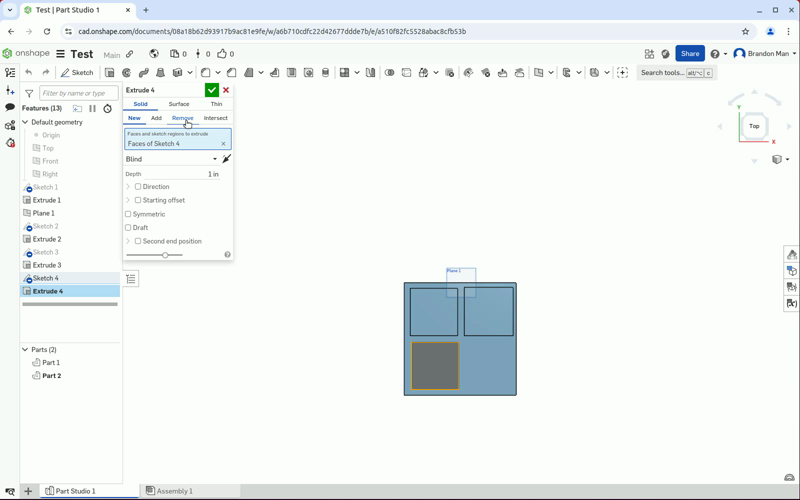
click(186, 120)
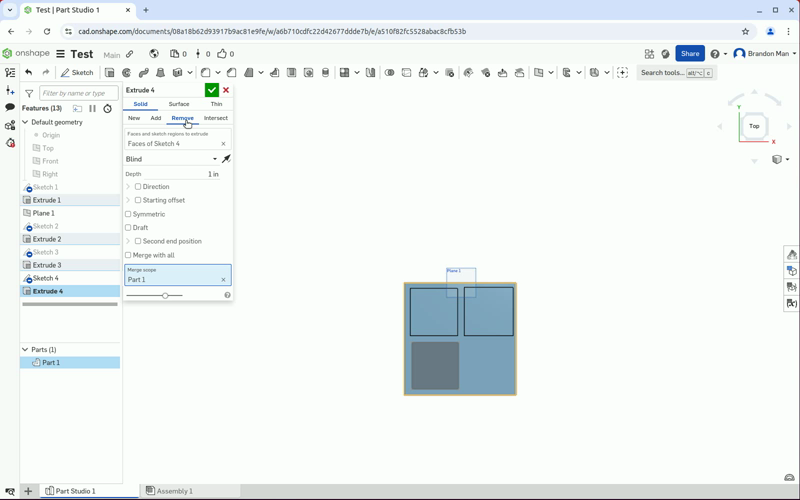
key(tab, 4)
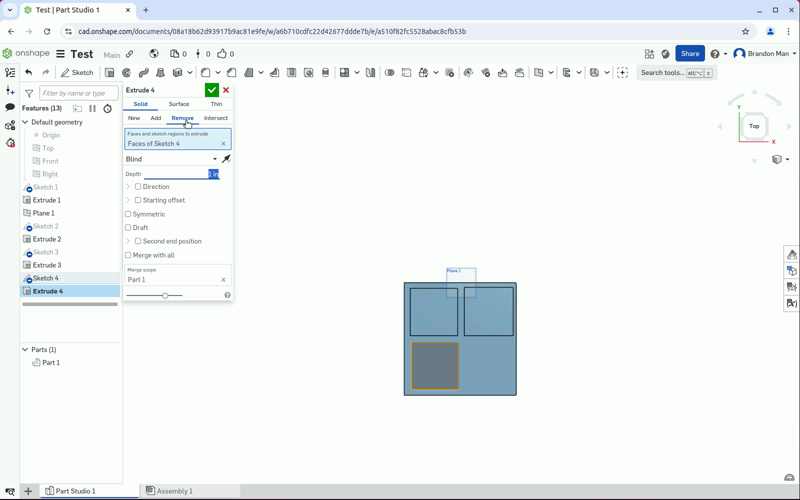
text(30.811)
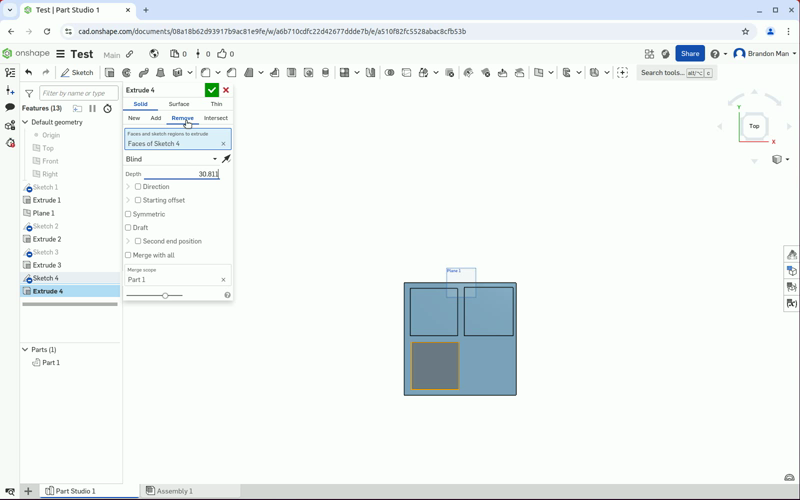
key(tab, 6)
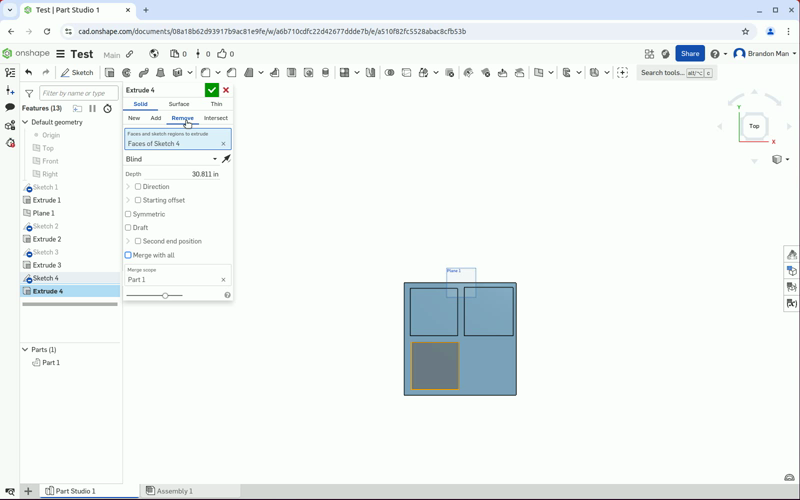
key(space)
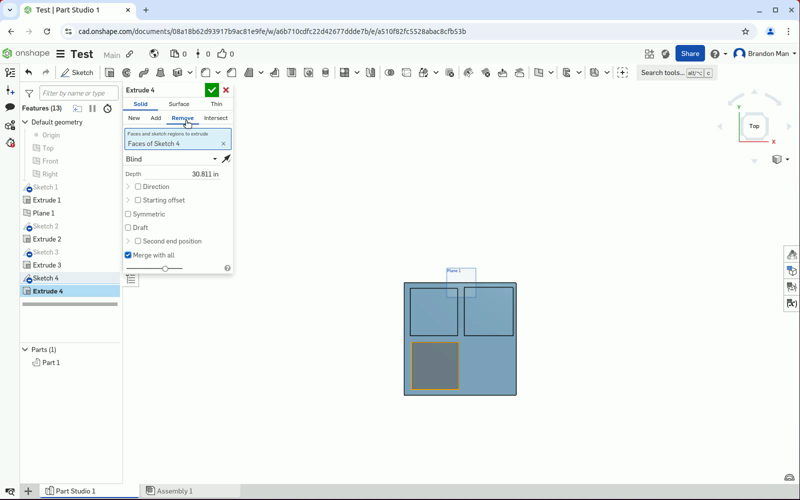
key(enter)
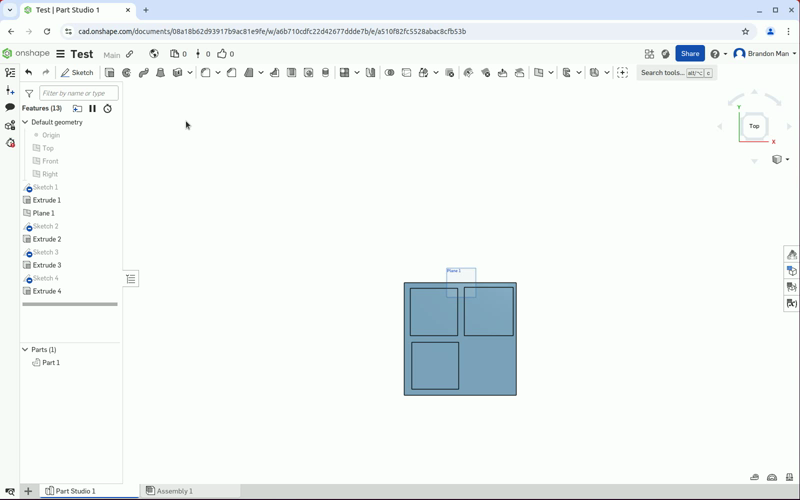
key(shift+h)
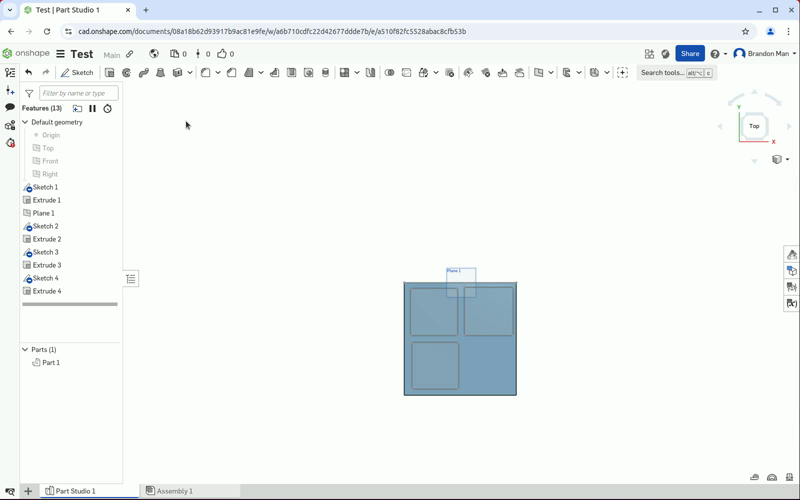
key(shift+h)
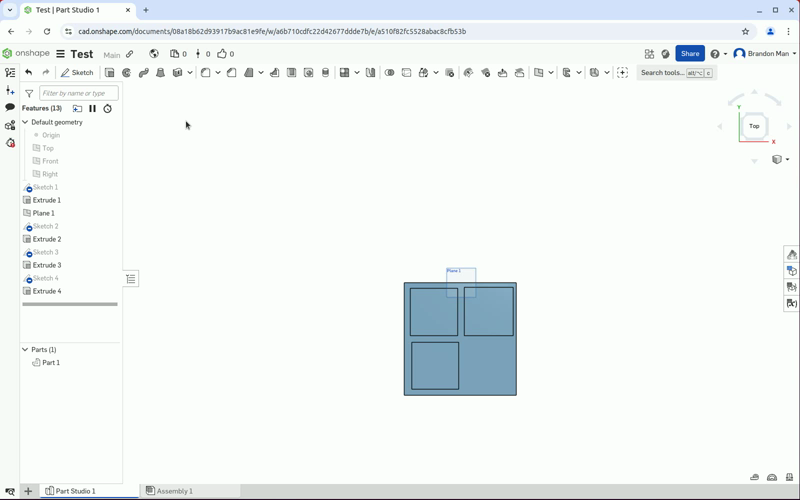
mouse_move(73, 189)
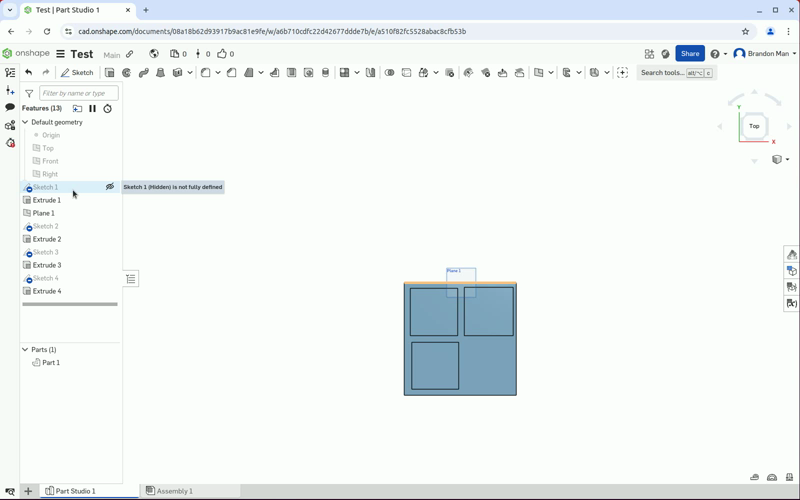
click(73, 189)
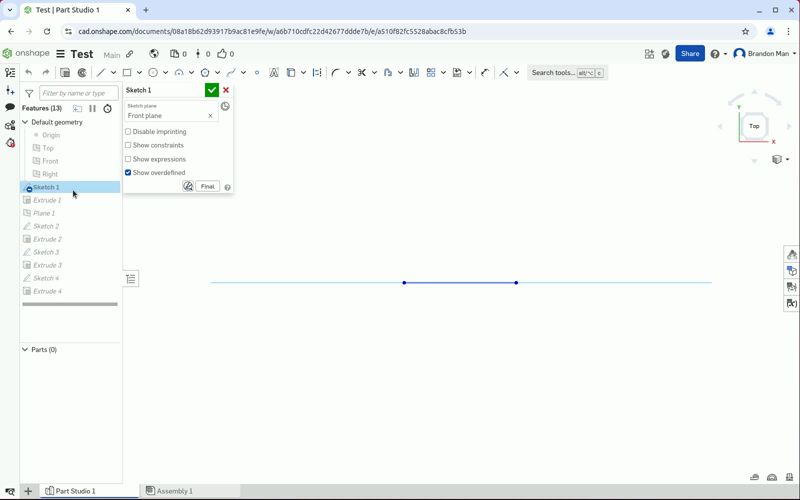
mouse_move(229, 92)
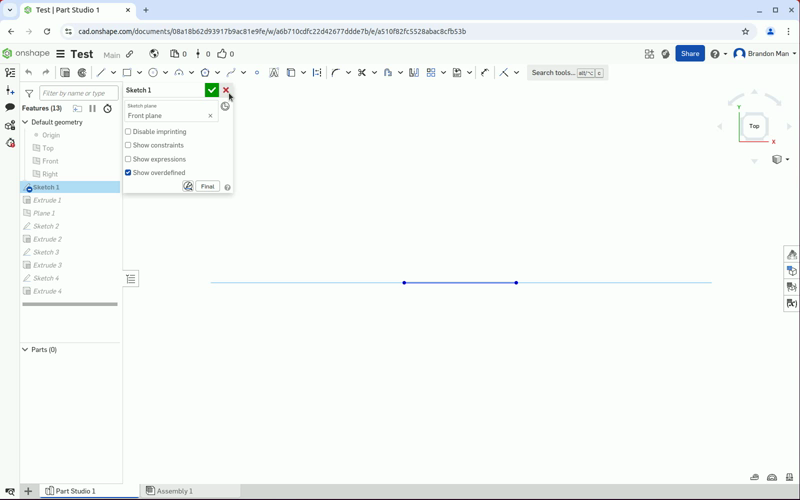
click(229, 92)
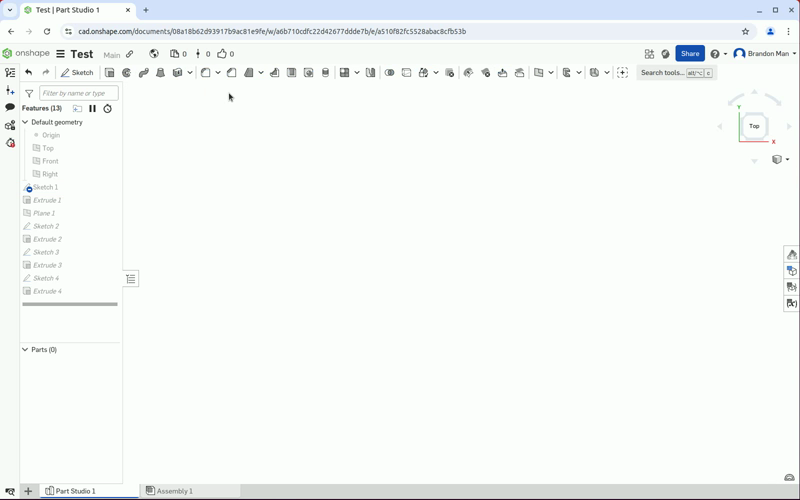
key(shift+s)
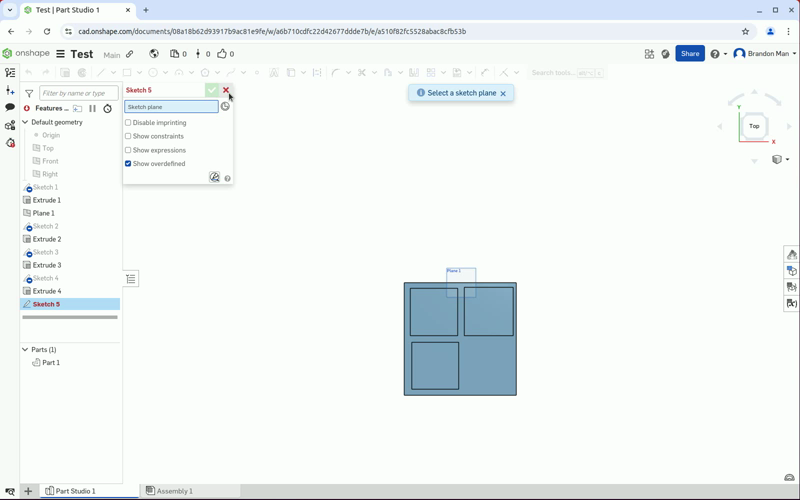
mouse_move(73, 215)
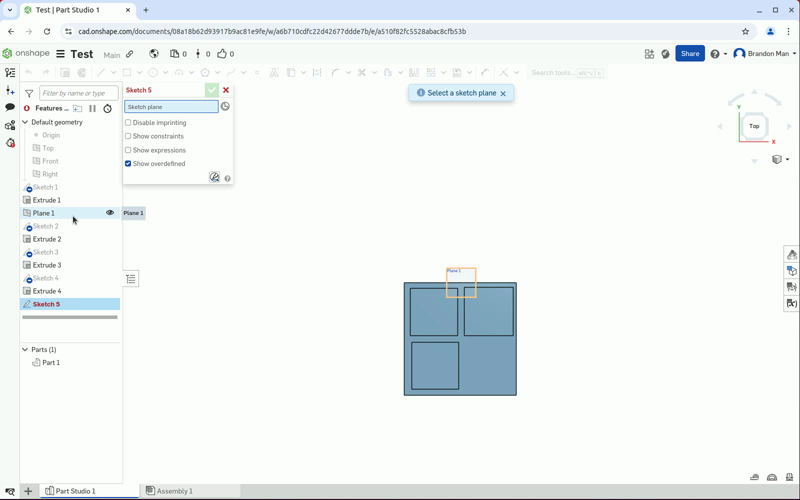
click(73, 215)
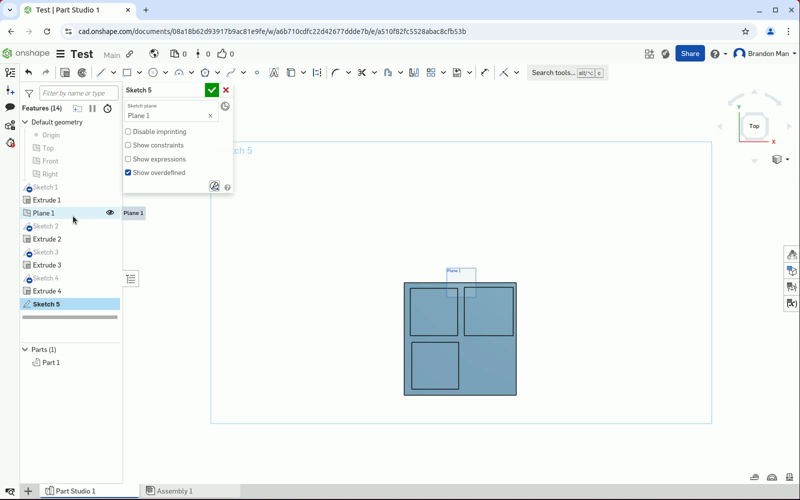
mouse_move(73, 352)
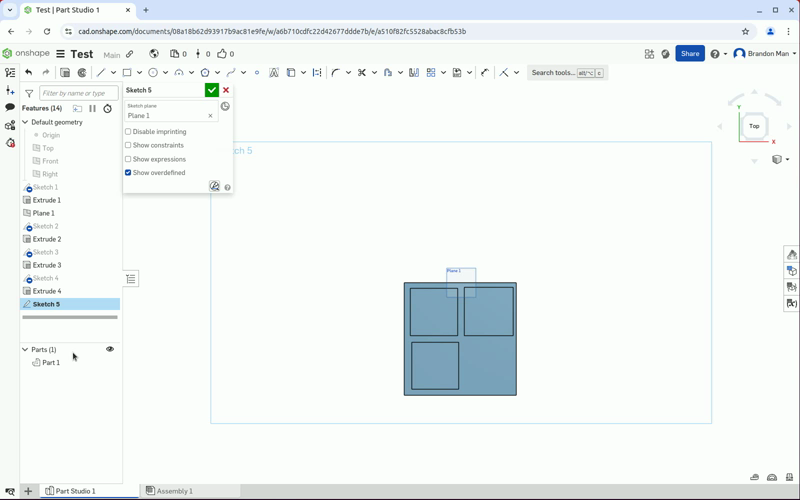
key(y)
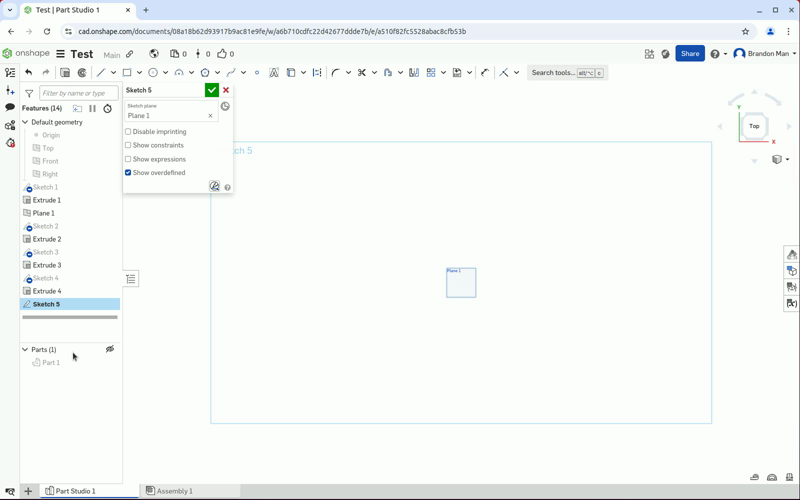
key(l)
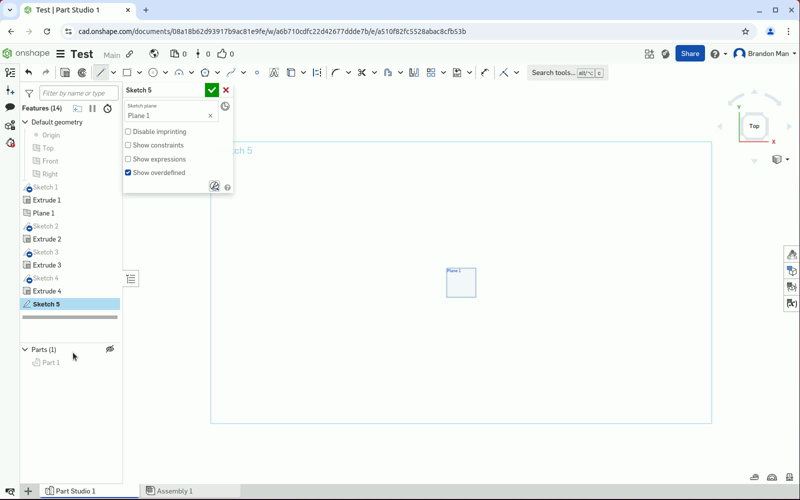
key_down(shift)
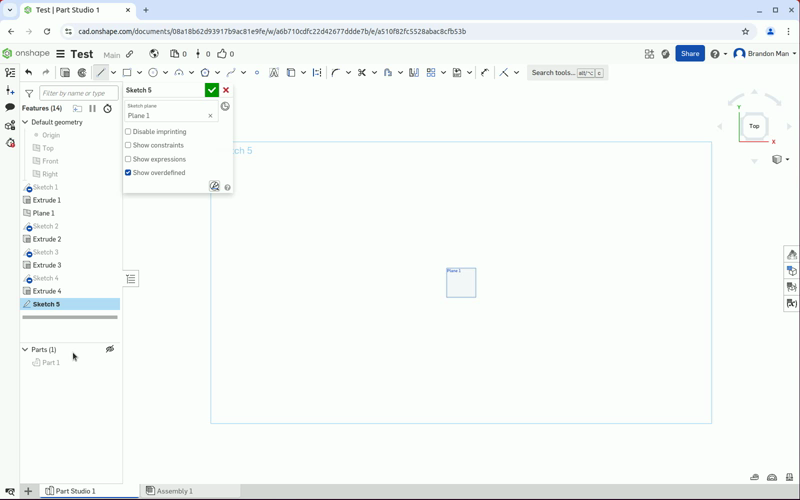
mouse_move(464, 389)
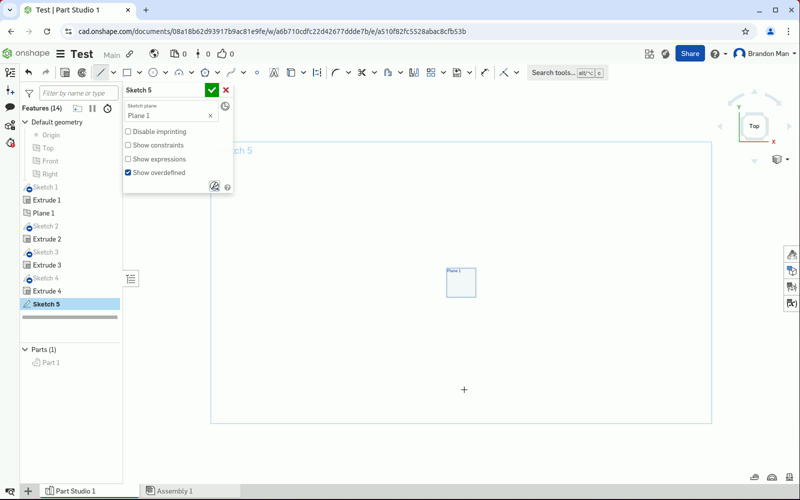
click(464, 389)
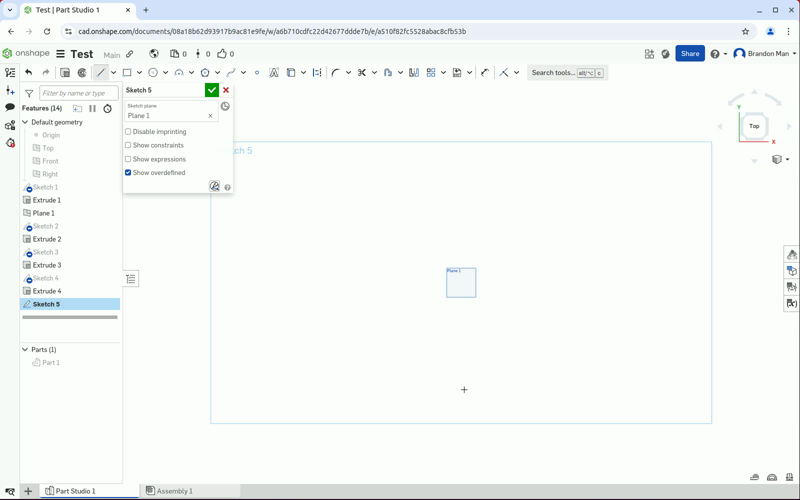
key_up(shift)
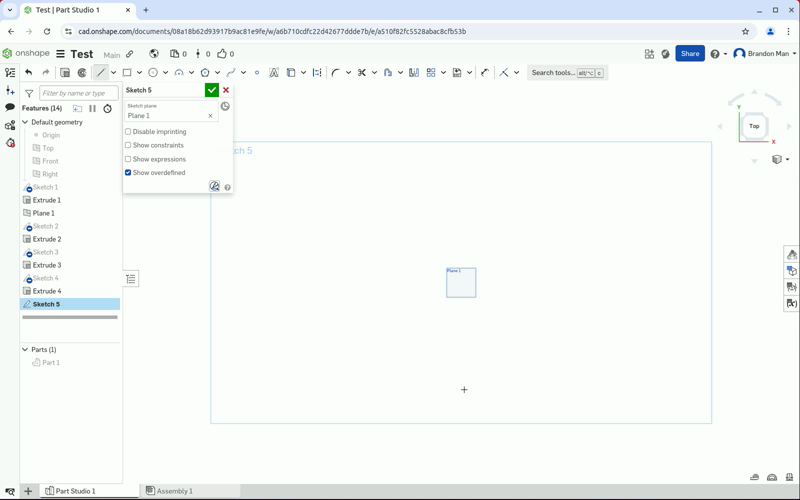
key_down(shift)
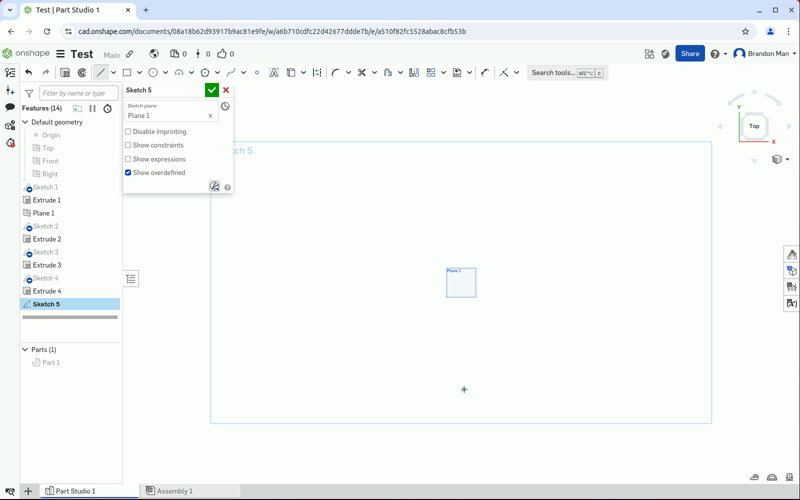
mouse_move(494, 389)
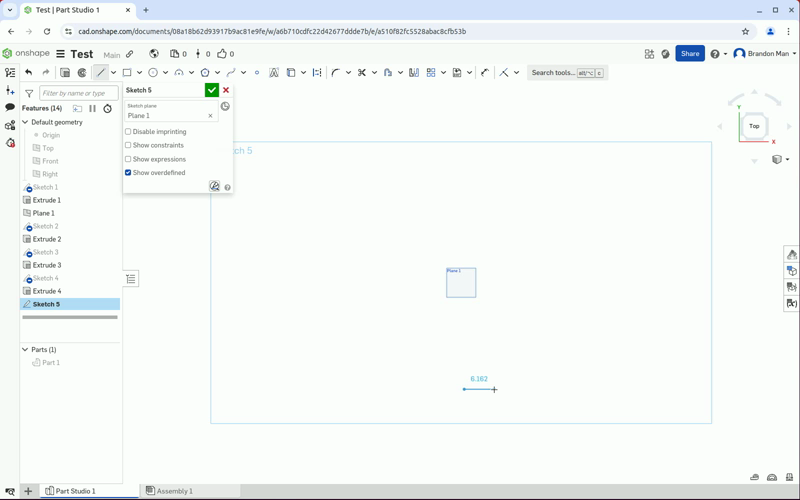
mouse_move(511, 389)
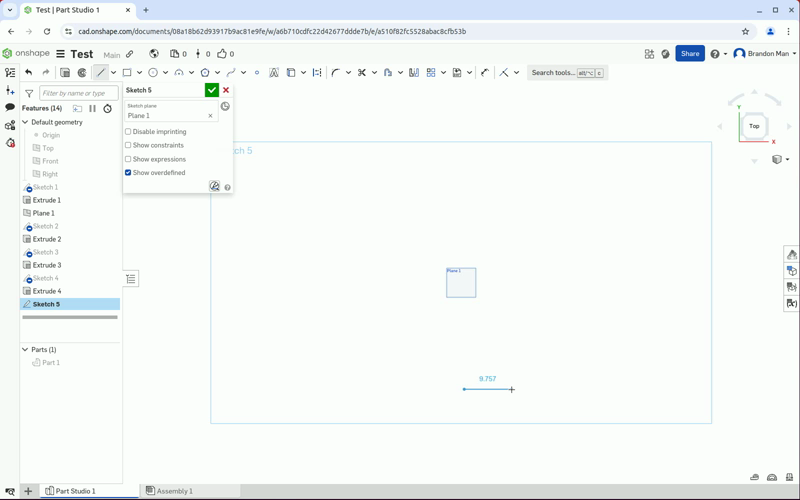
click(511, 389)
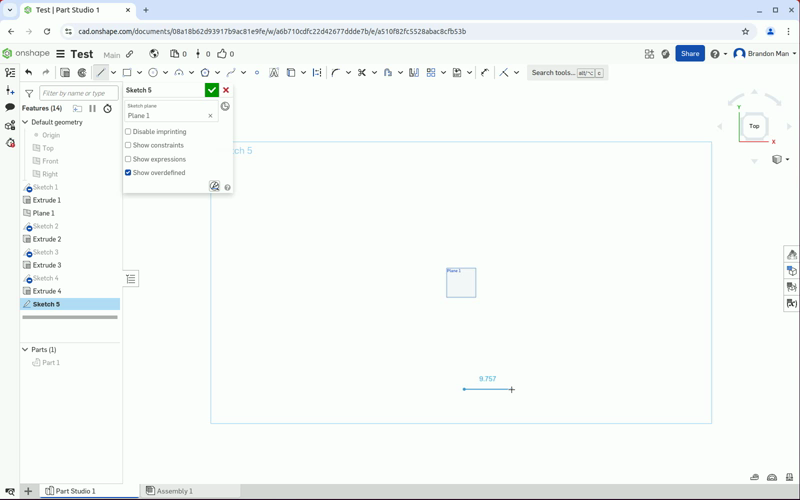
key_up(shift)
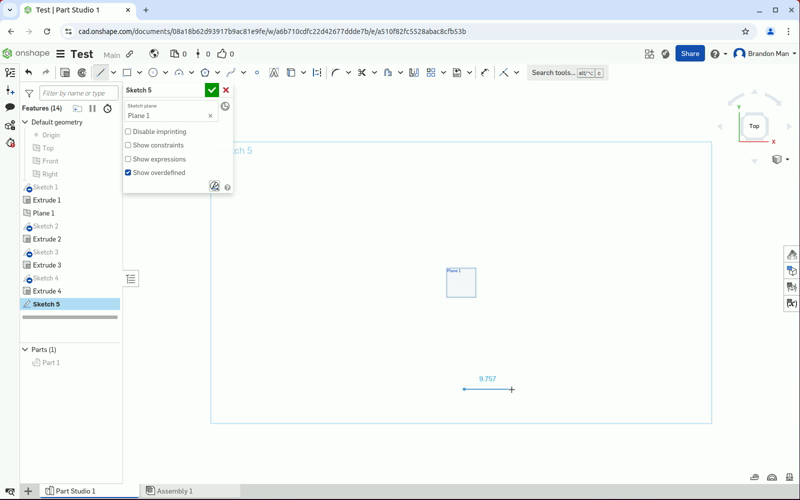
key_down(shift)
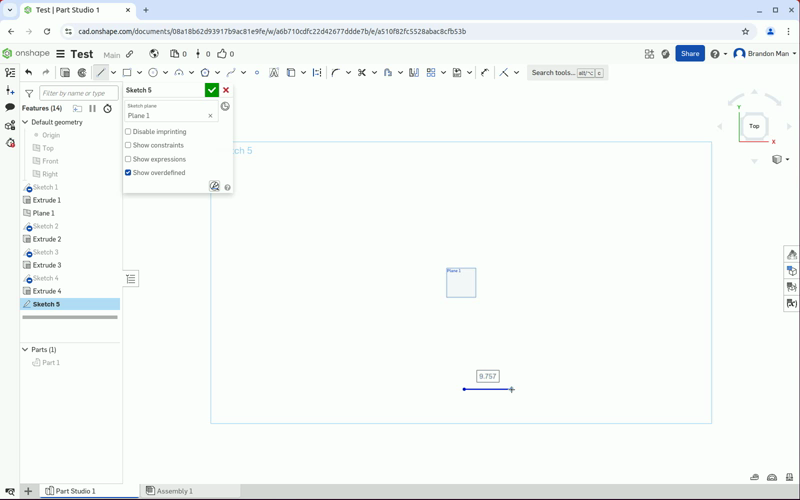
mouse_move(541, 389)
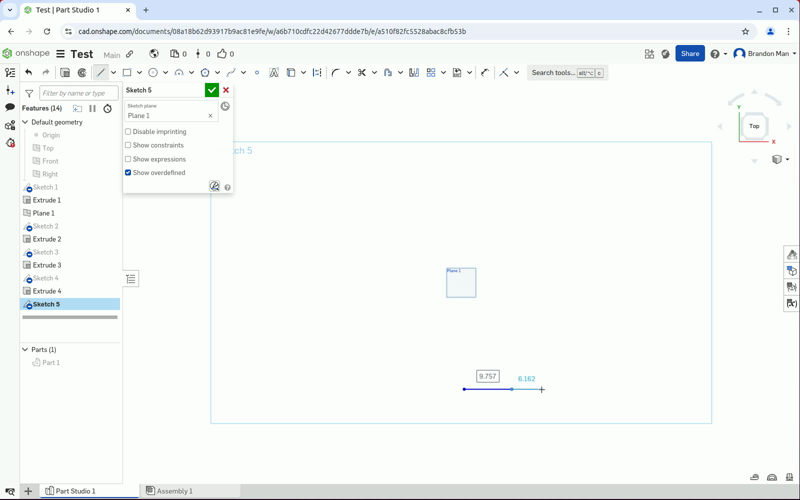
mouse_move(511, 342)
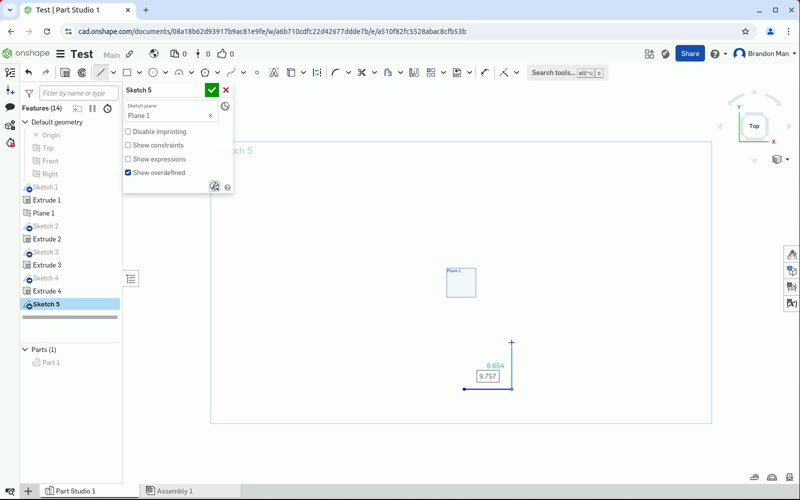
click(511, 342)
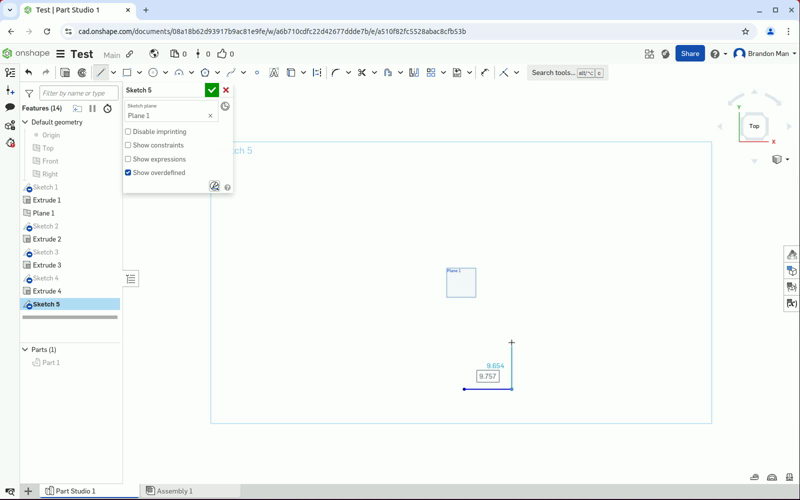
key_up(shift)
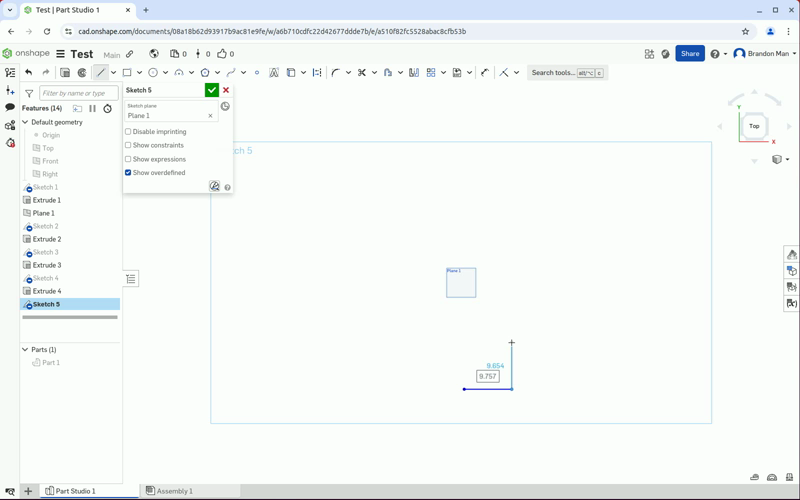
key_down(shift)
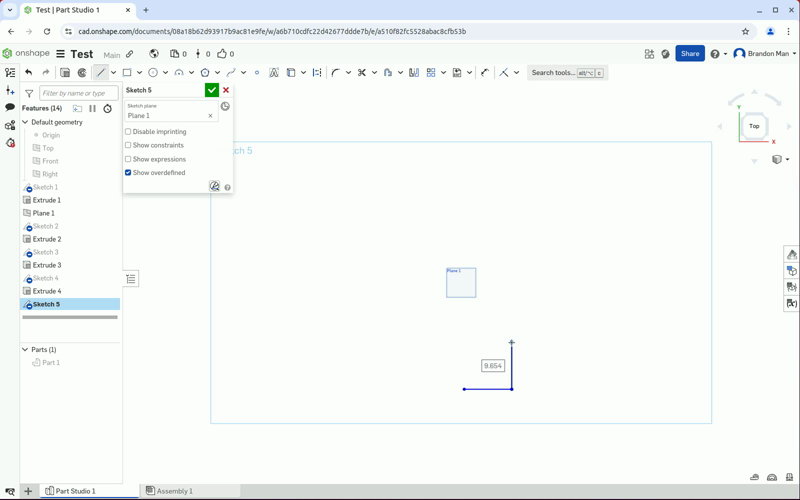
mouse_move(541, 342)
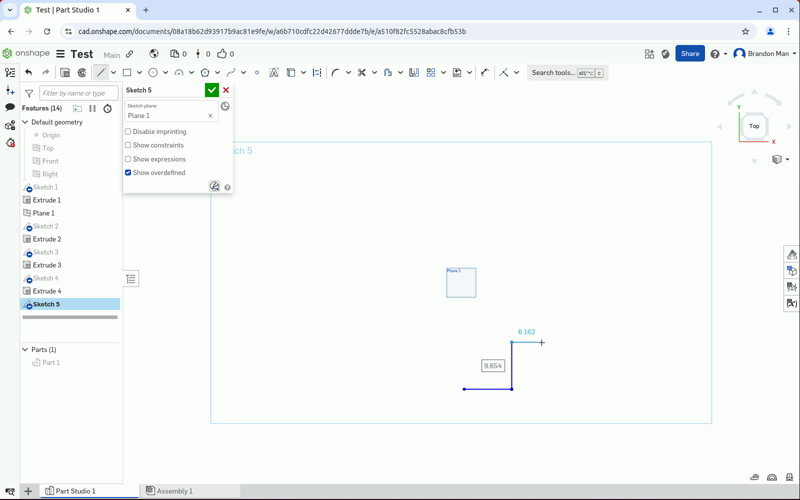
mouse_move(464, 342)
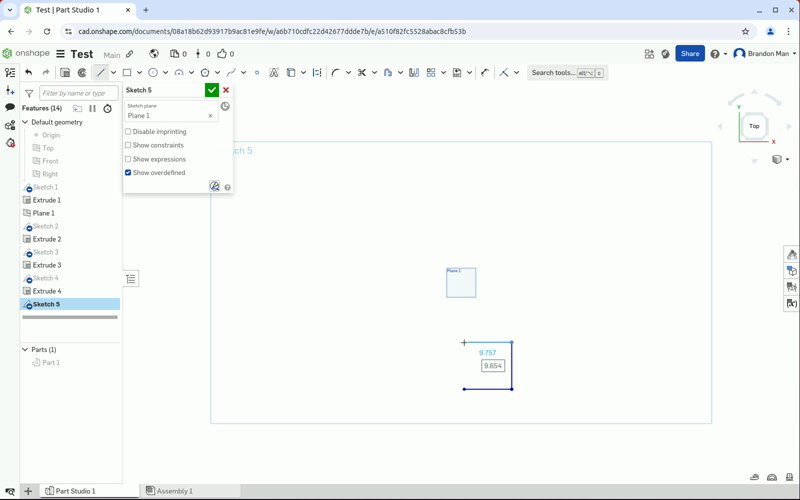
click(464, 342)
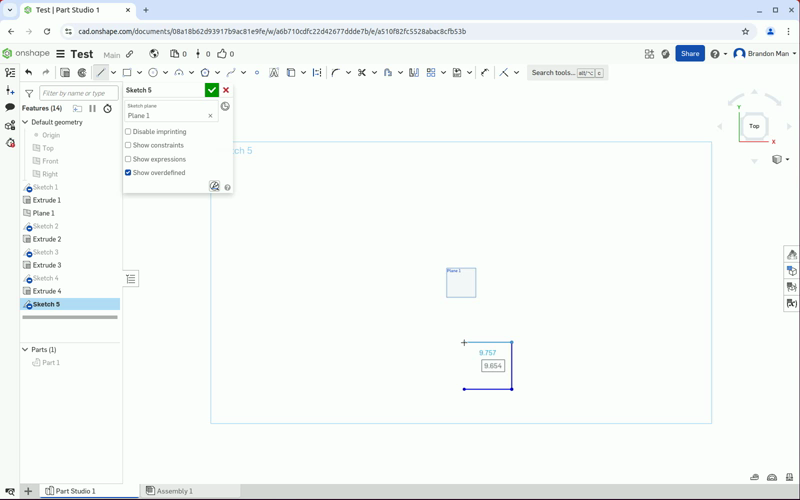
key_up(shift)
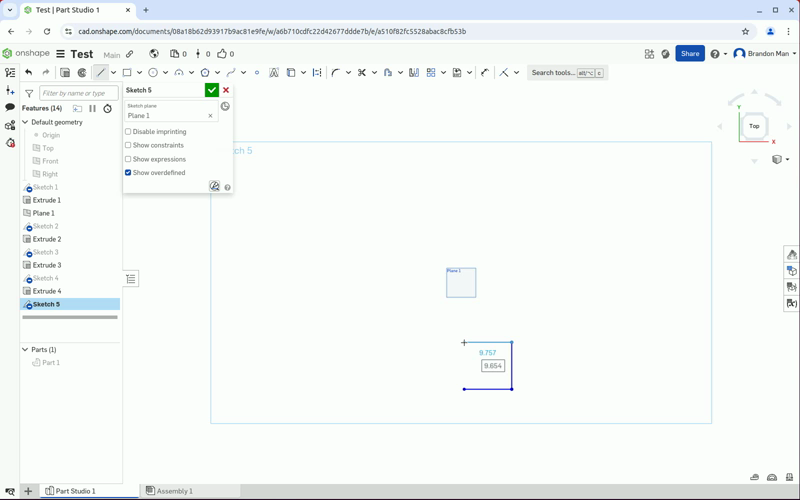
mouse_move(494, 342)
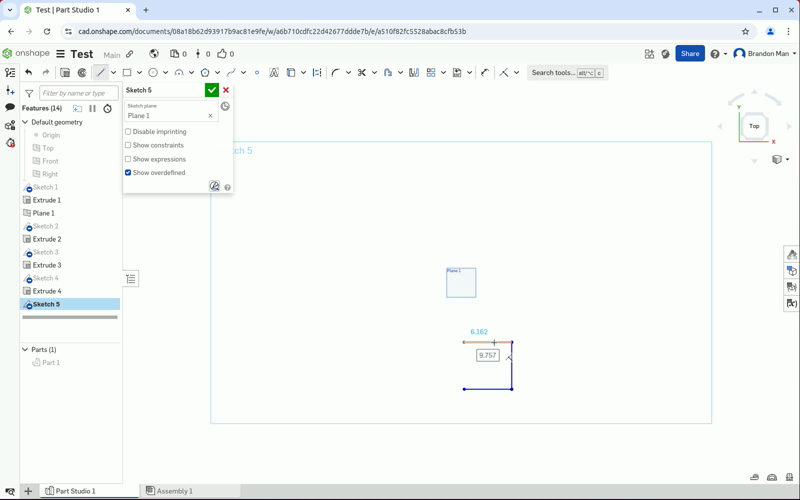
key_down(shift)
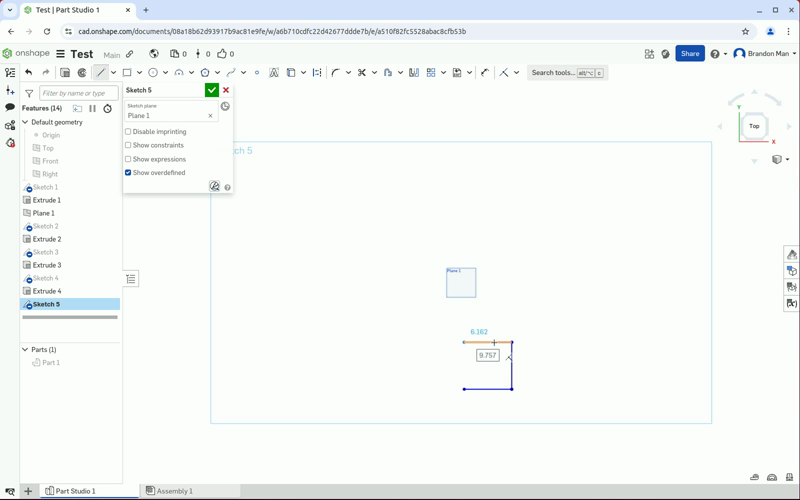
mouse_move(464, 389)
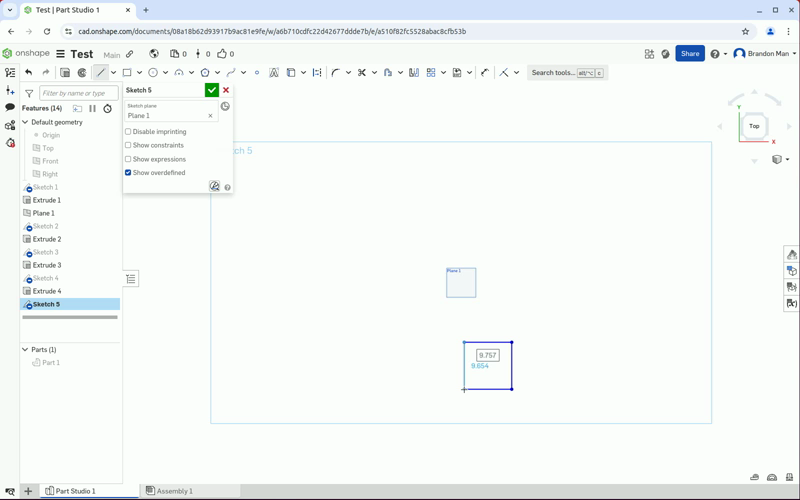
key_up(shift)
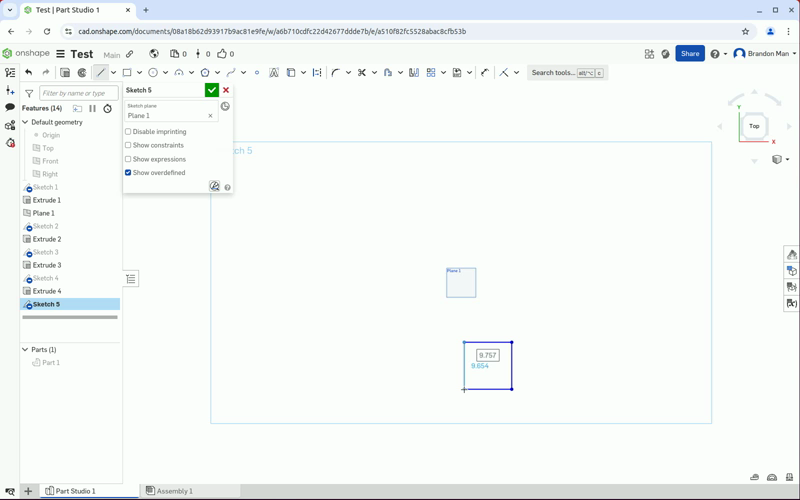
click(464, 389)
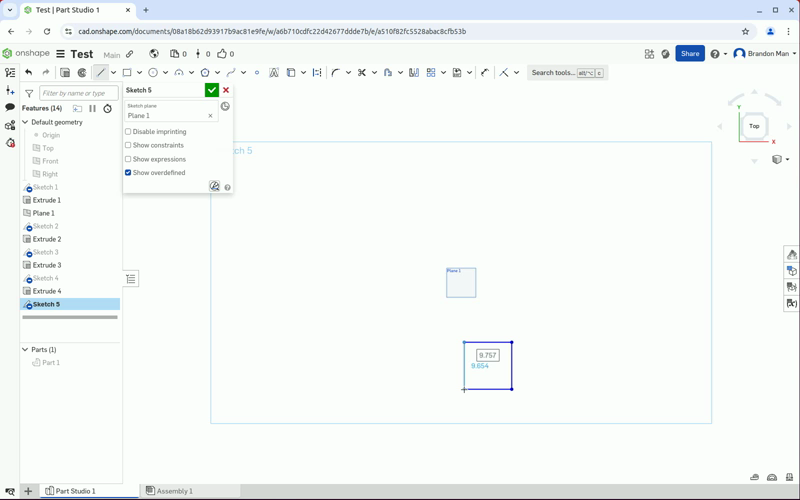
key(esc)
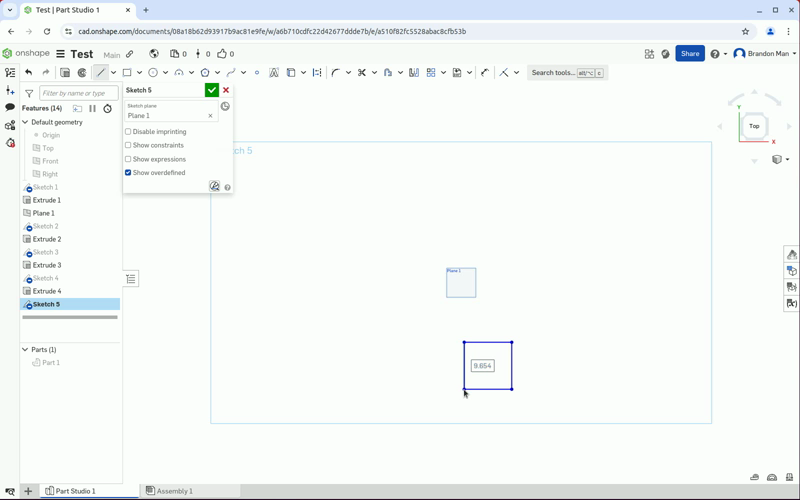
mouse_move(507, 372)
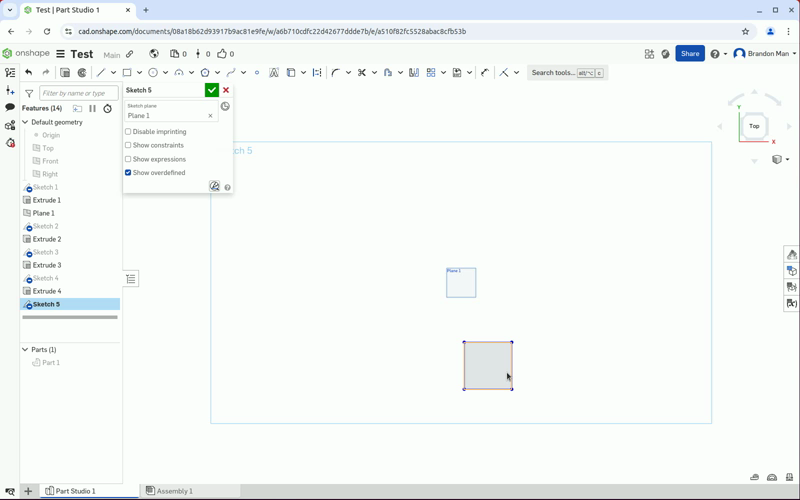
click(507, 372)
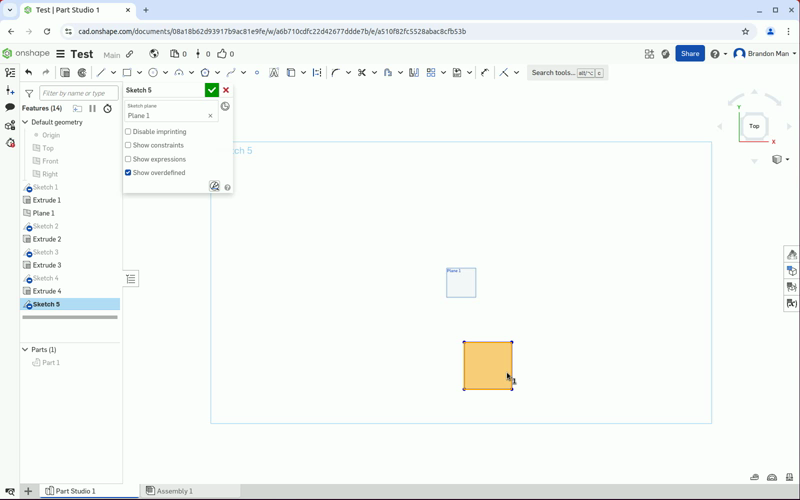
mouse_move(73, 352)
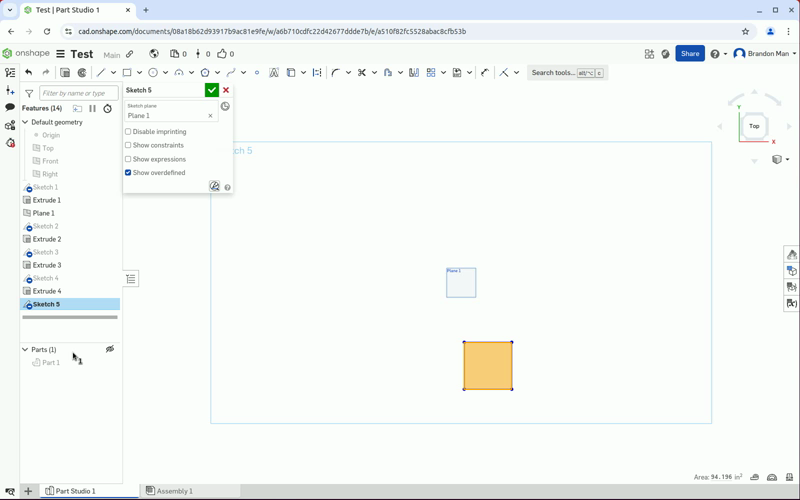
key(shift+y)
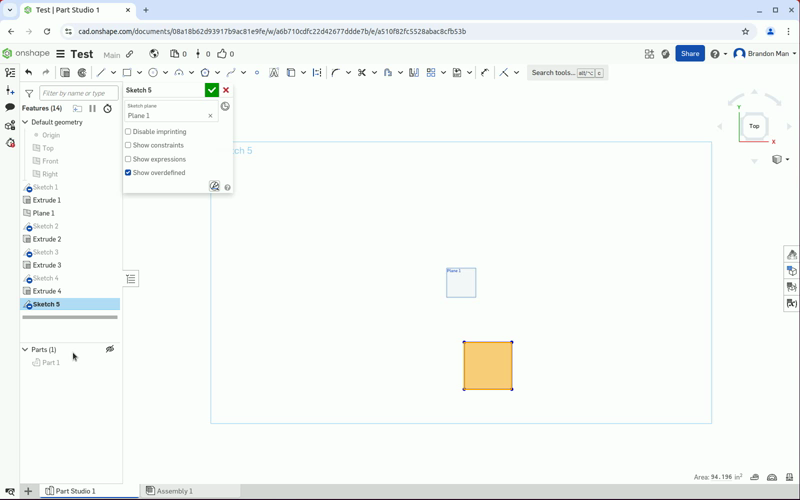
key(shift+e)
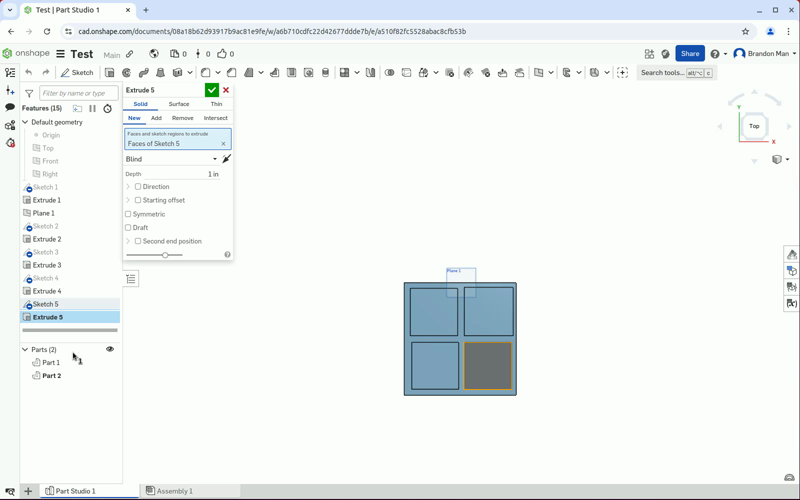
mouse_move(143, 106)
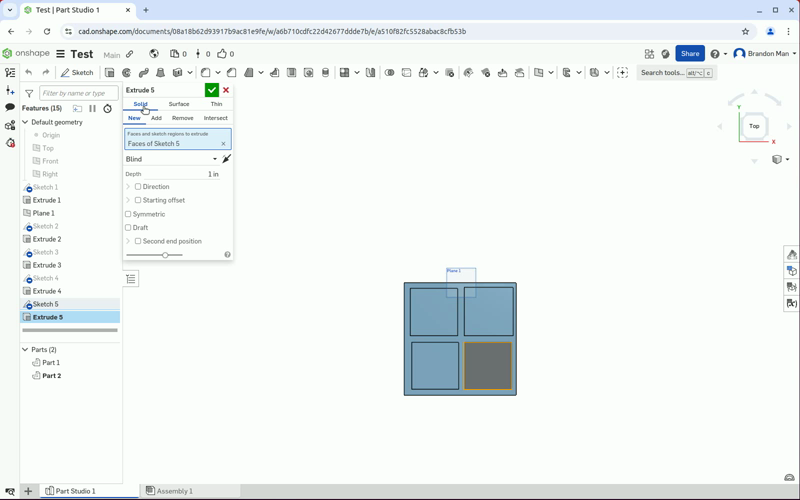
click(143, 106)
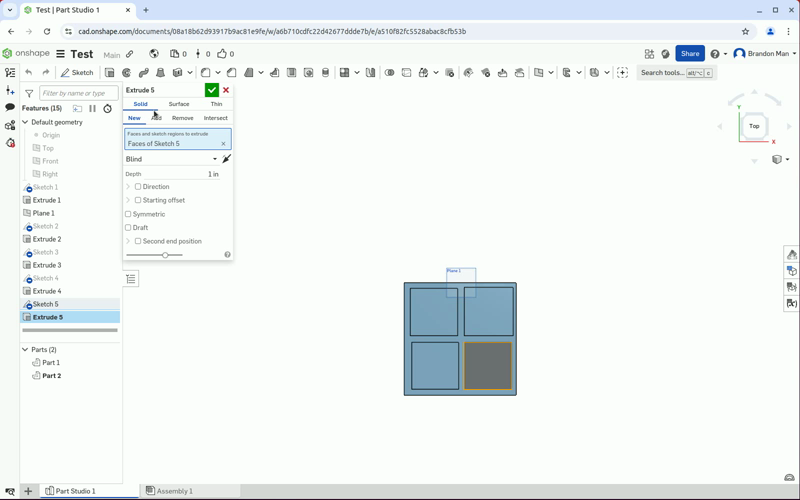
mouse_move(186, 120)
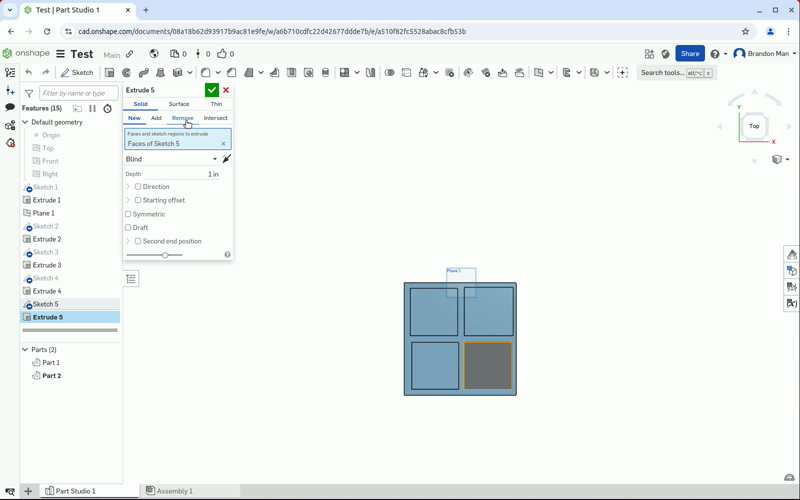
click(186, 120)
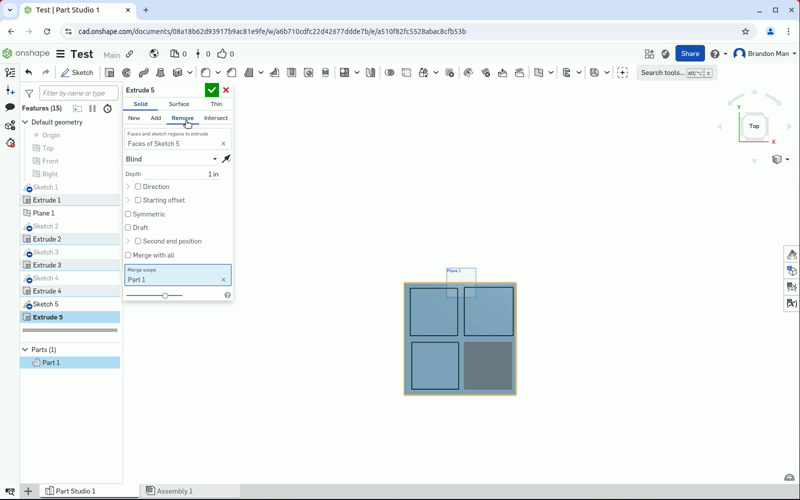
key(tab, 4)
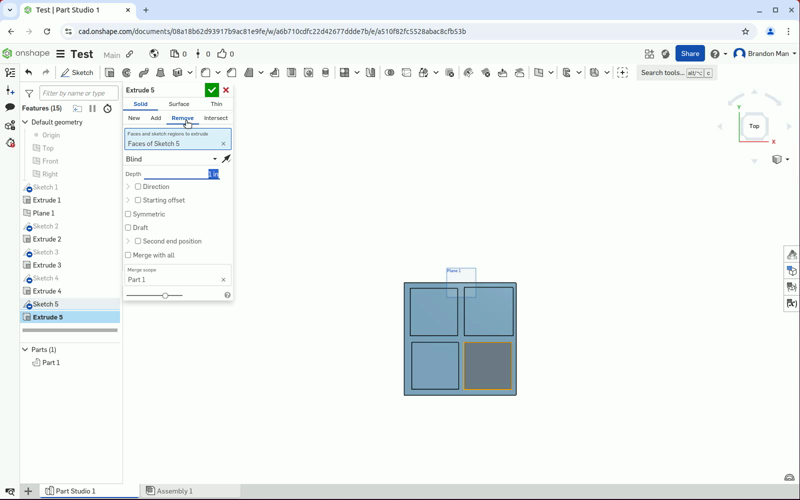
text(30.811)
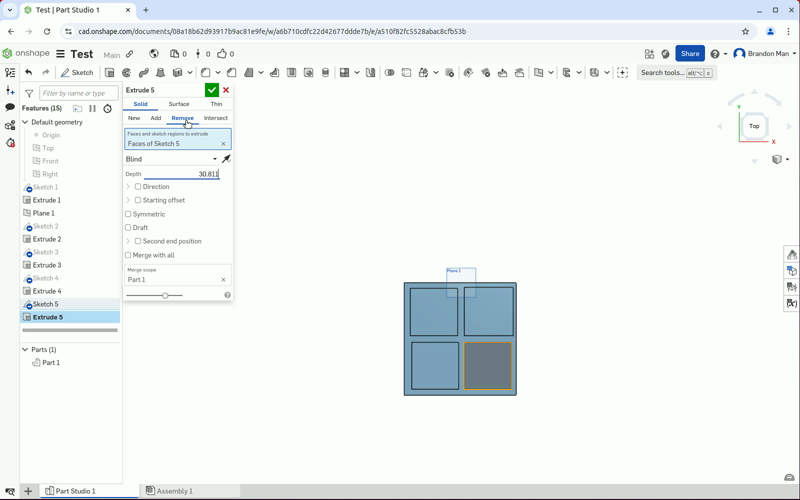
key(tab, 6)
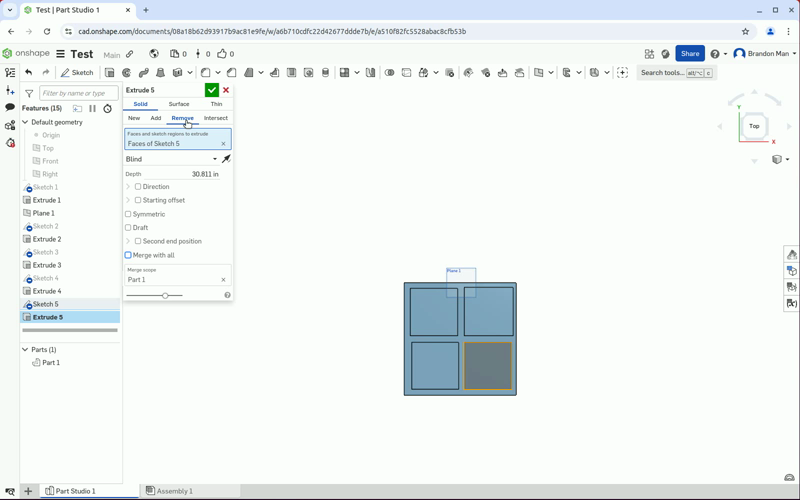
key(space)
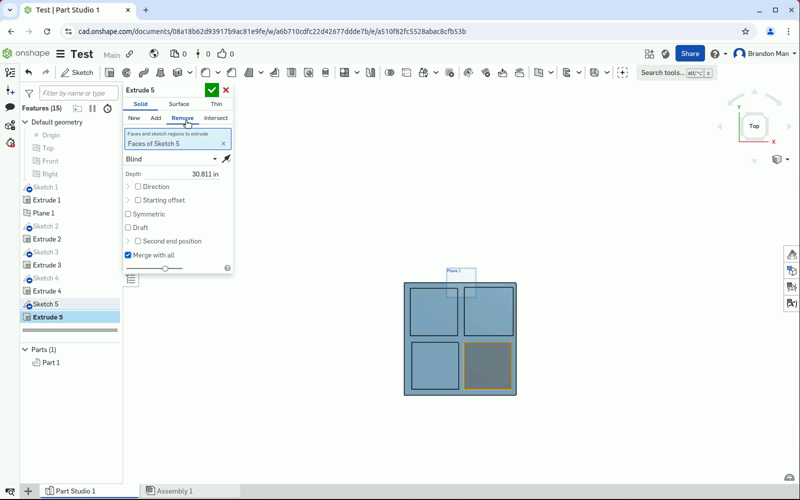
key(enter)
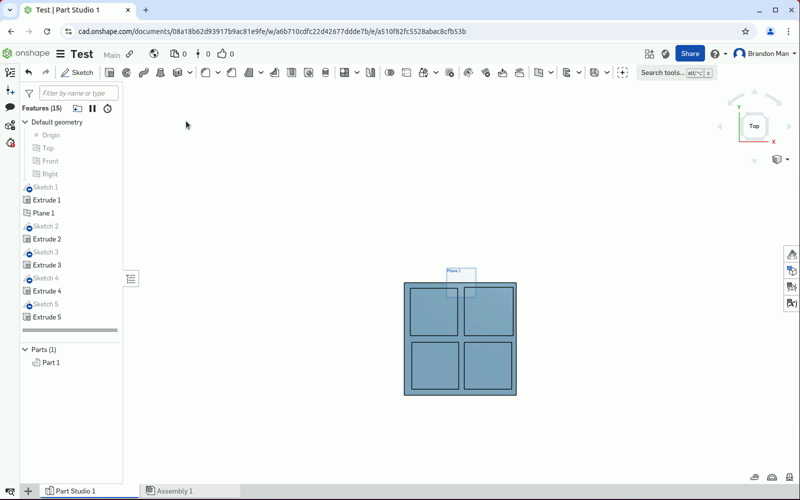
key(shift+h)
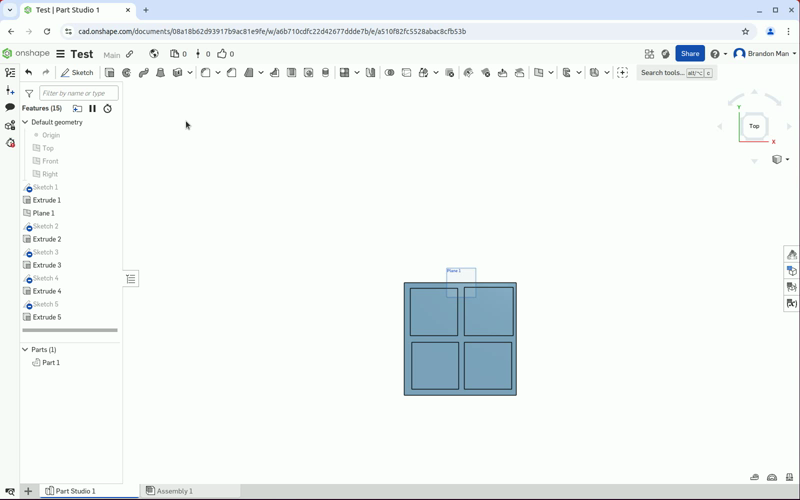
key(shift+h)
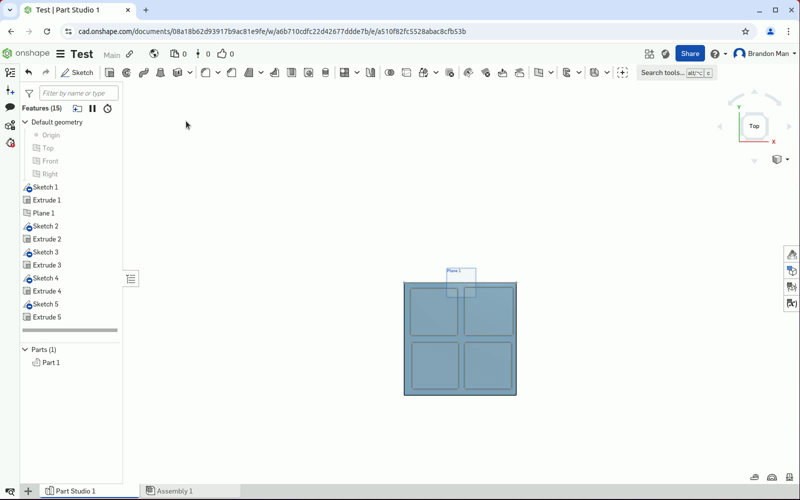
key(shift+7)
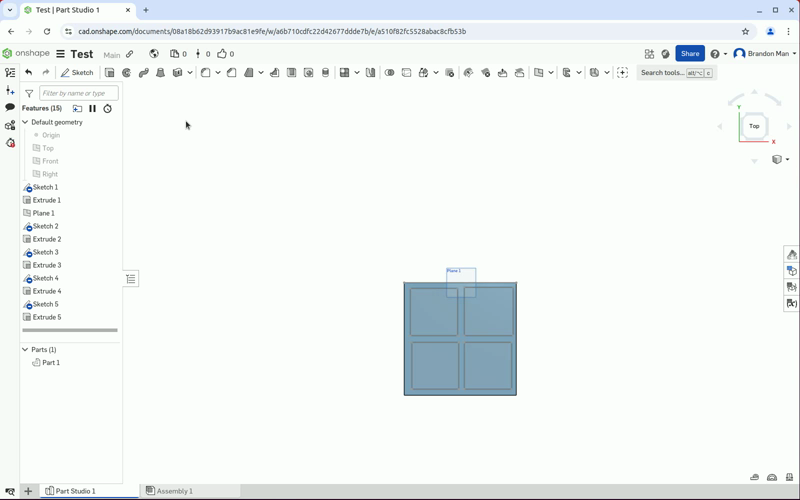
key(up, 3)
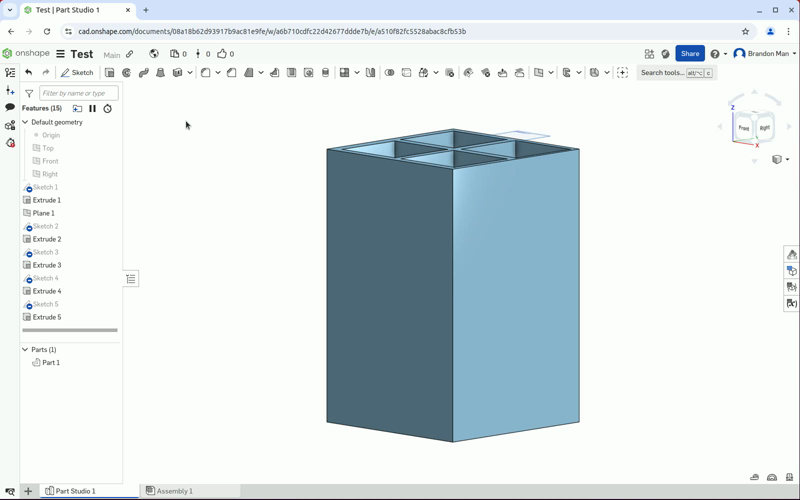
key(left, 3)
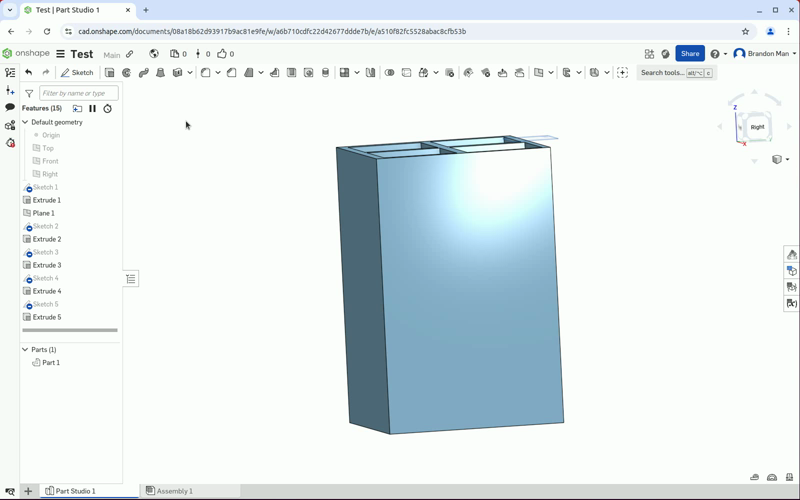
key(right, 3)
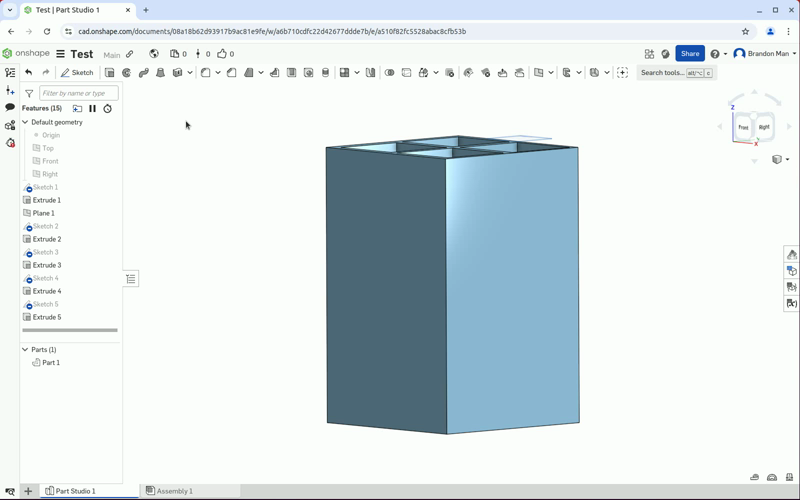
key(down, 3)
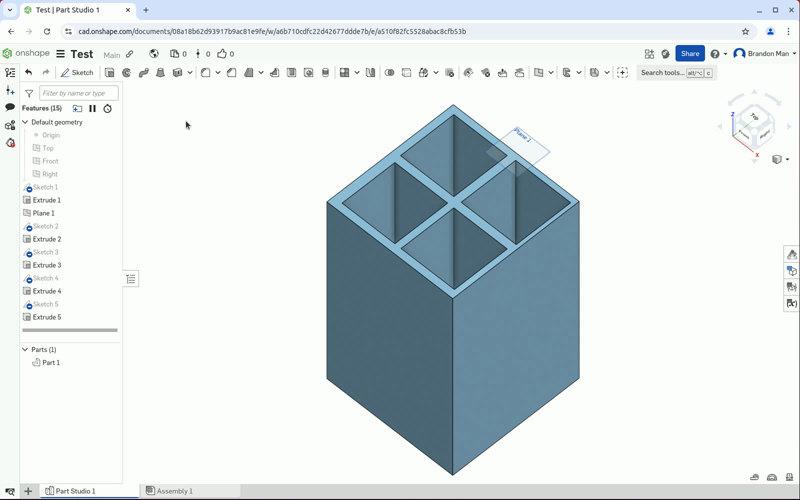
mouse_move(73, 189)
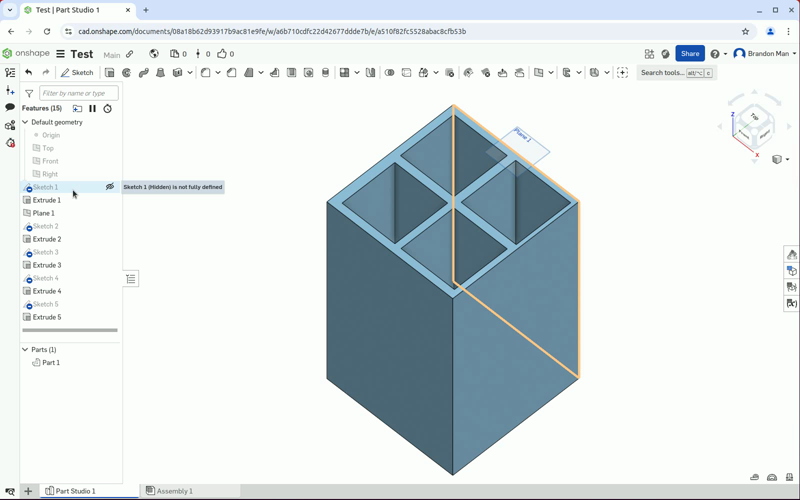
click(73, 189)